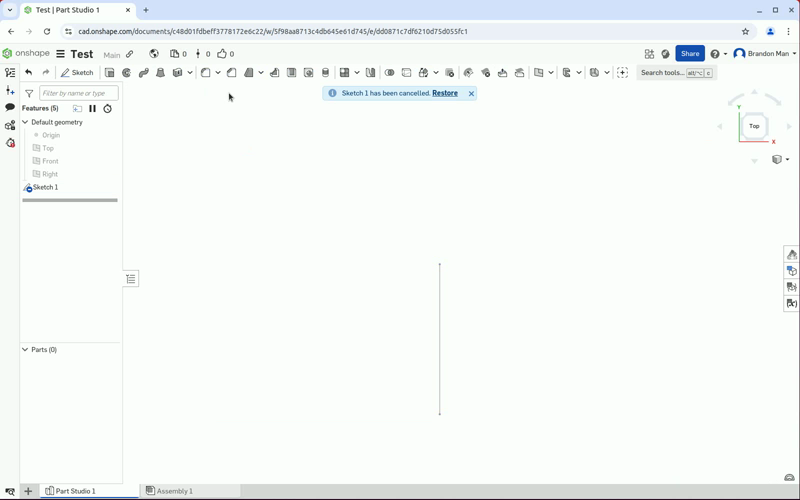
key(shift+h)
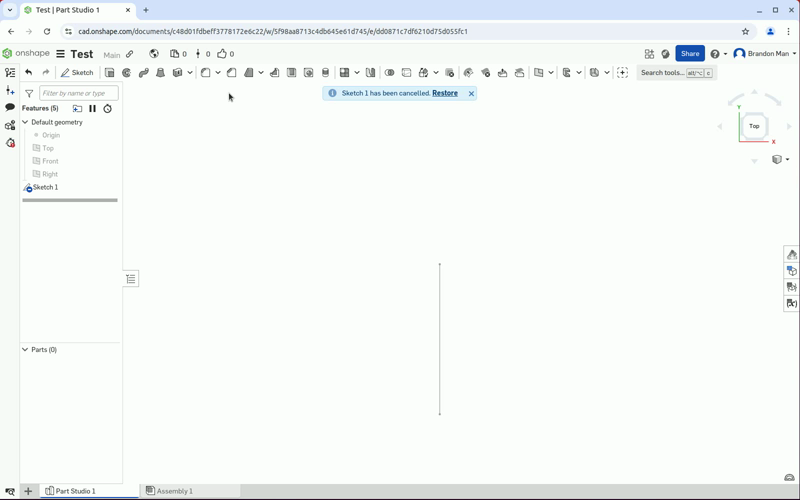
key(shift+s)
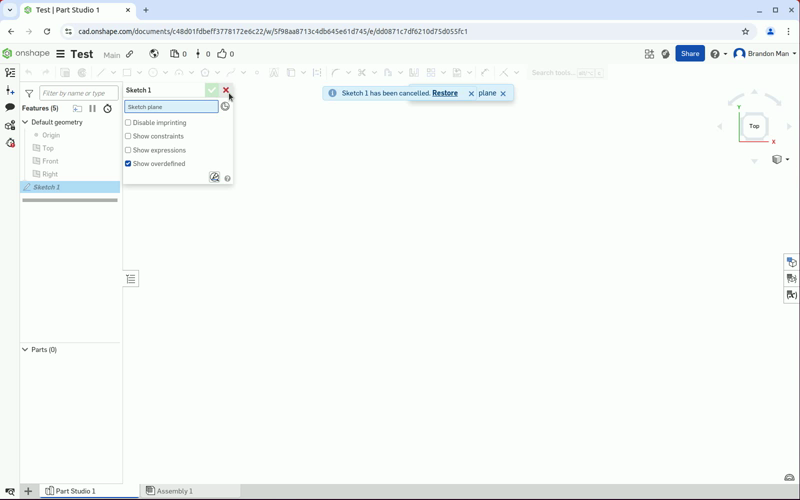
mouse_move(73, 150)
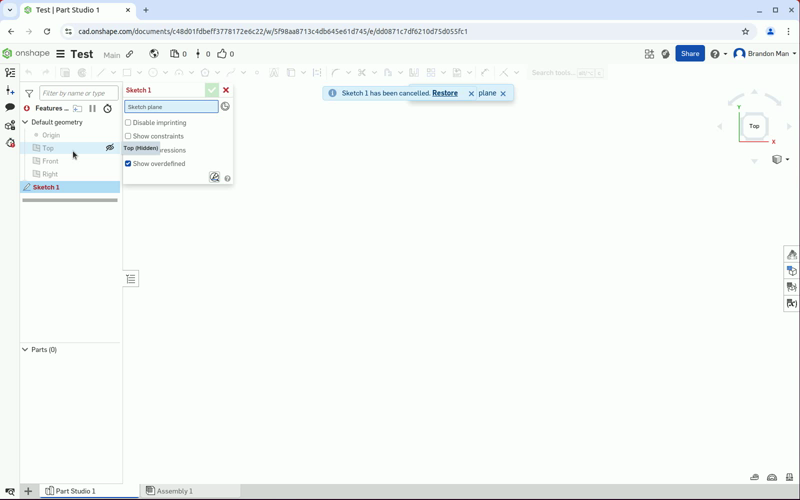
click(73, 150)
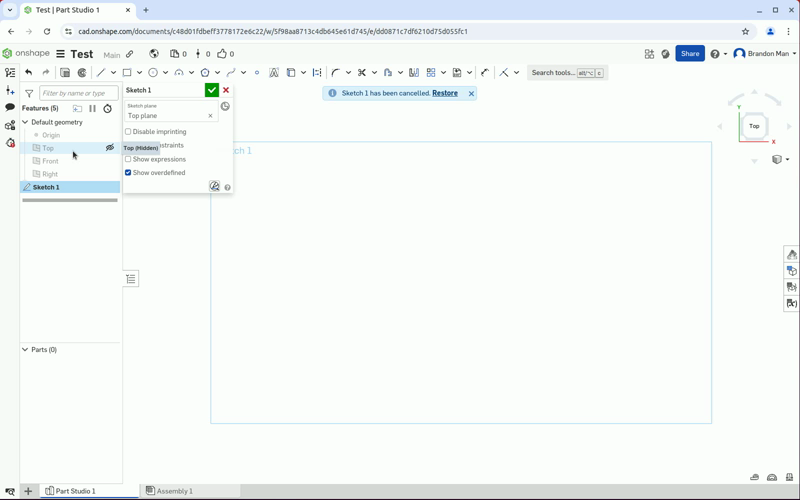
mouse_move(73, 352)
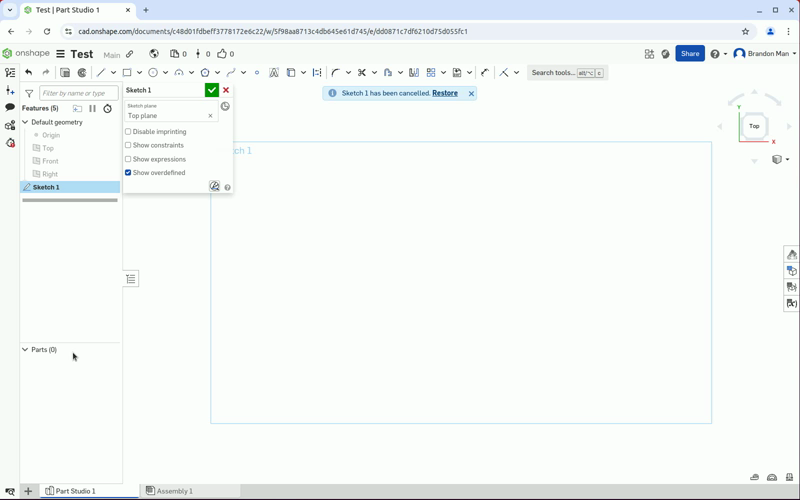
key(y)
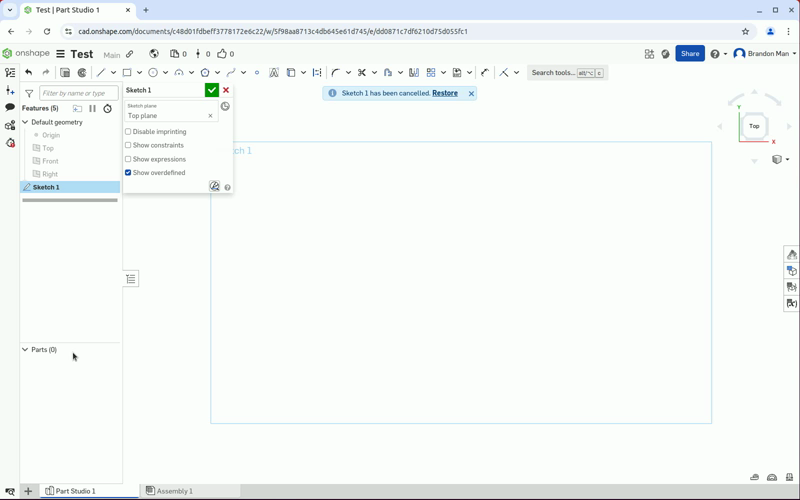
key(c)
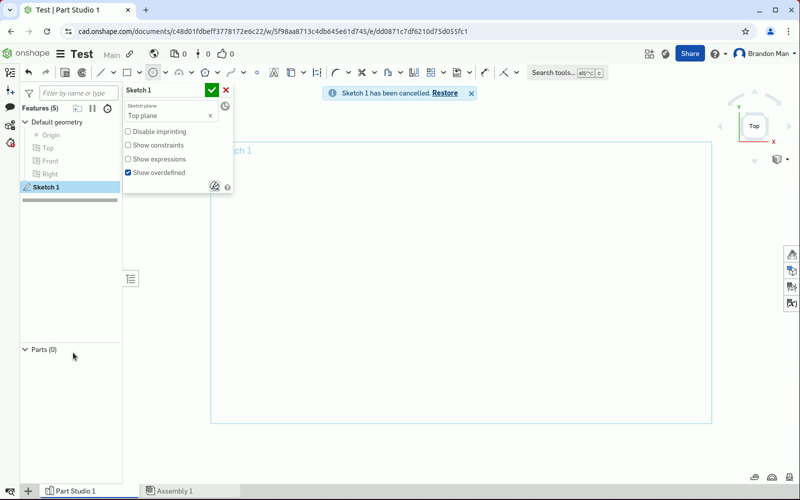
key_down(shift)
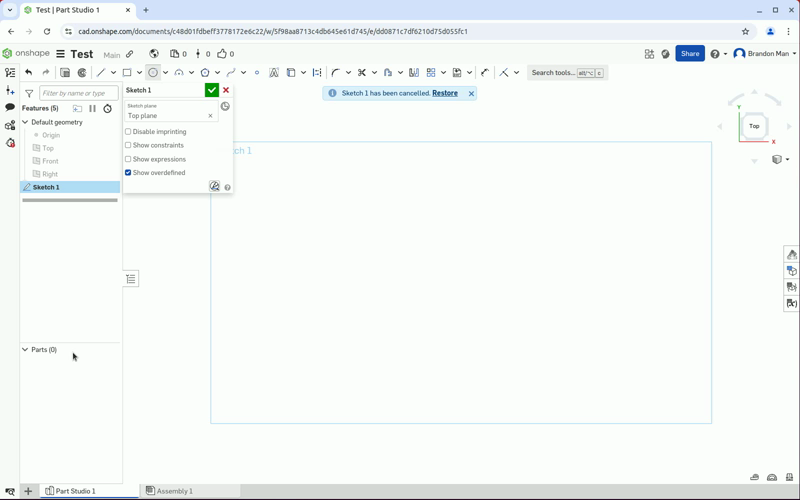
mouse_move(461, 282)
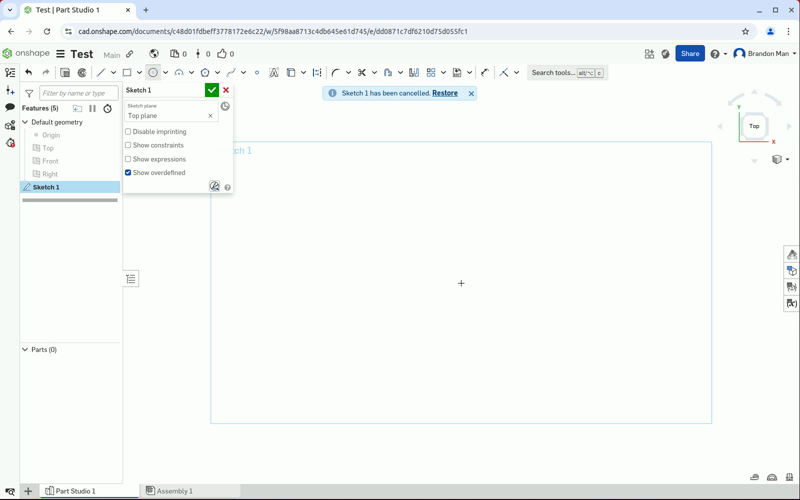
click(461, 282)
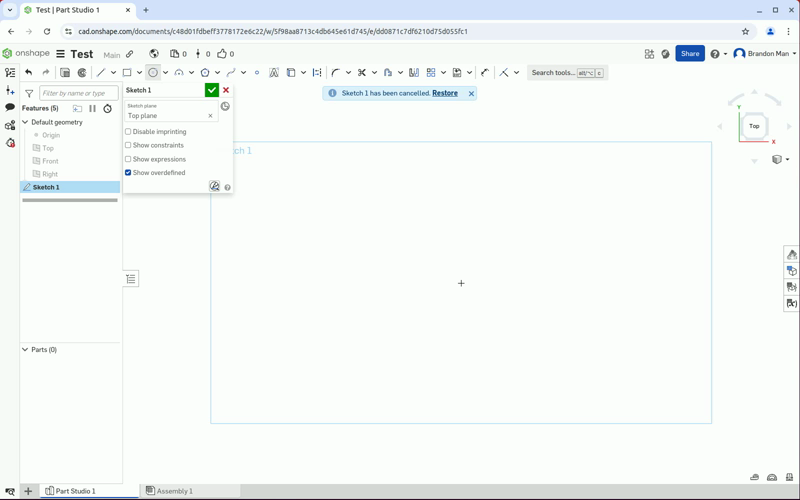
key_up(shift)
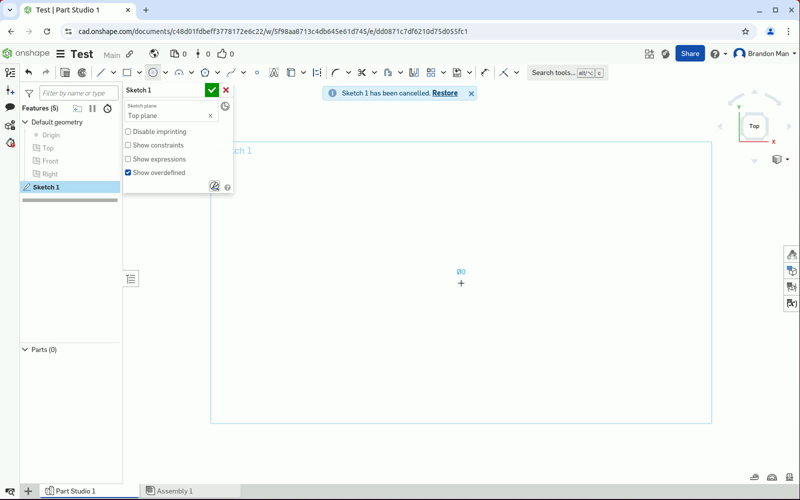
mouse_move(494, 282)
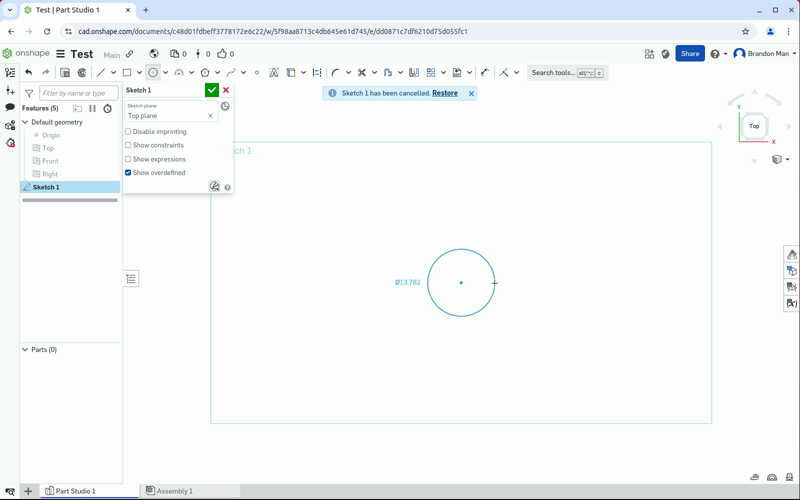
click(494, 282)
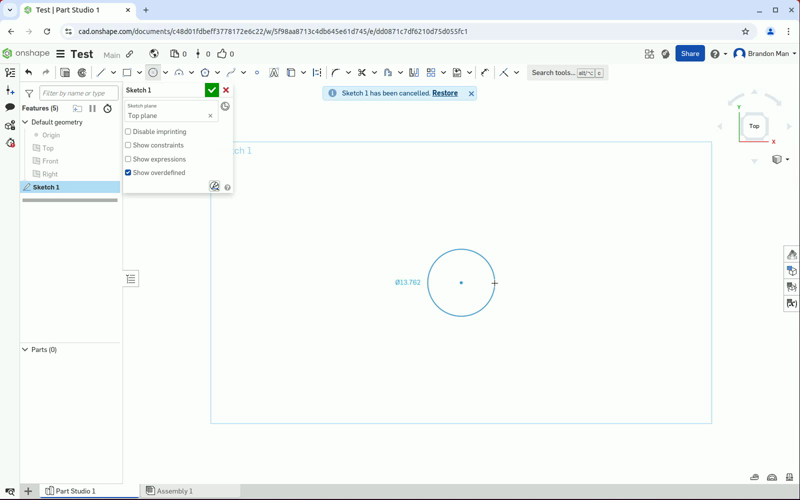
key(esc)
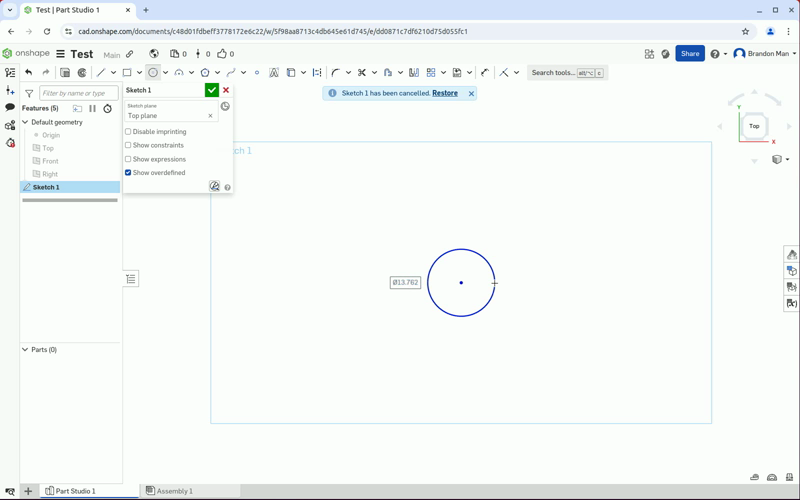
key(c)
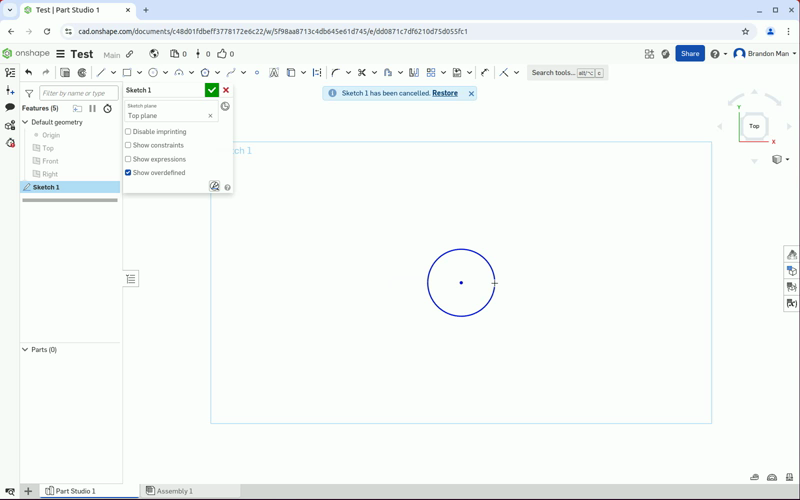
key_down(shift)
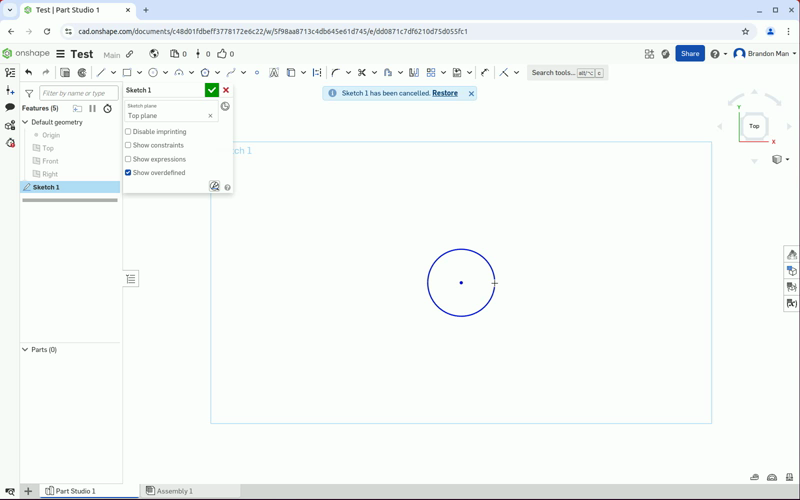
mouse_move(461, 282)
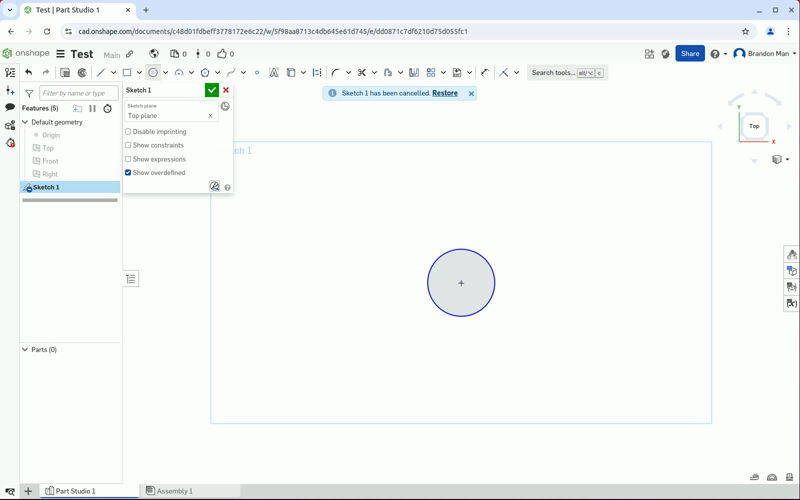
click(461, 282)
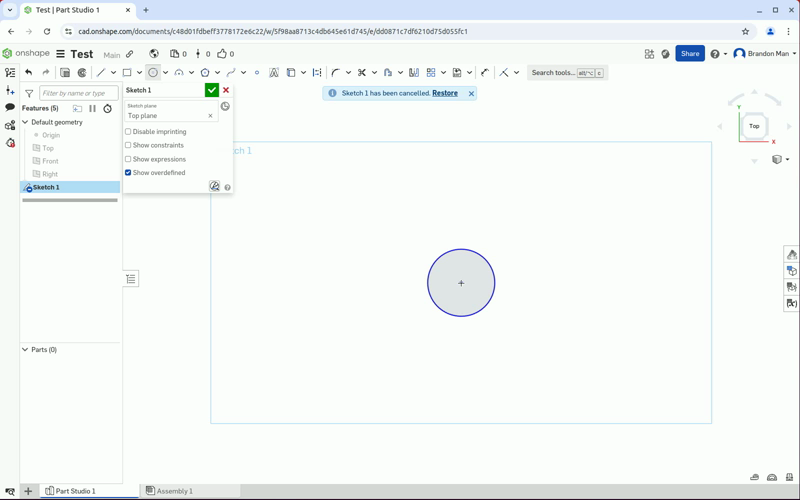
key_up(shift)
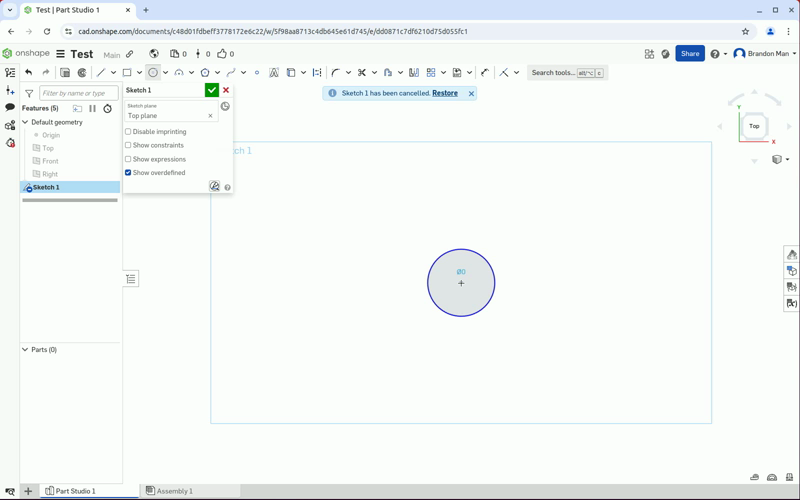
mouse_move(488, 282)
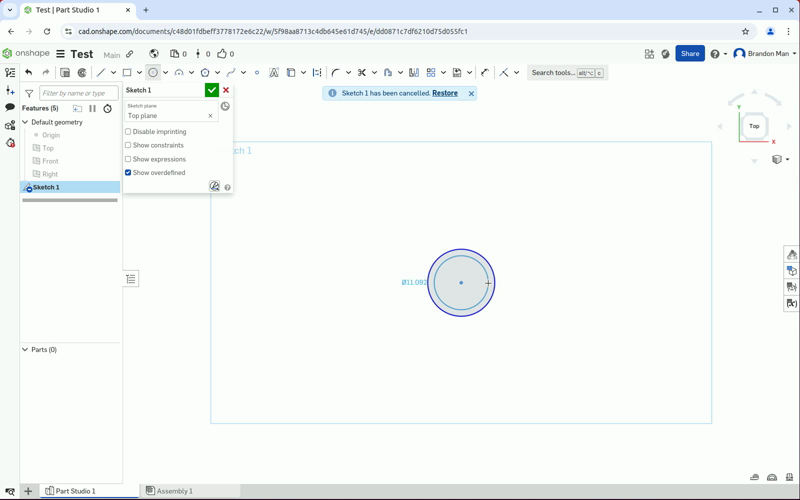
click(488, 282)
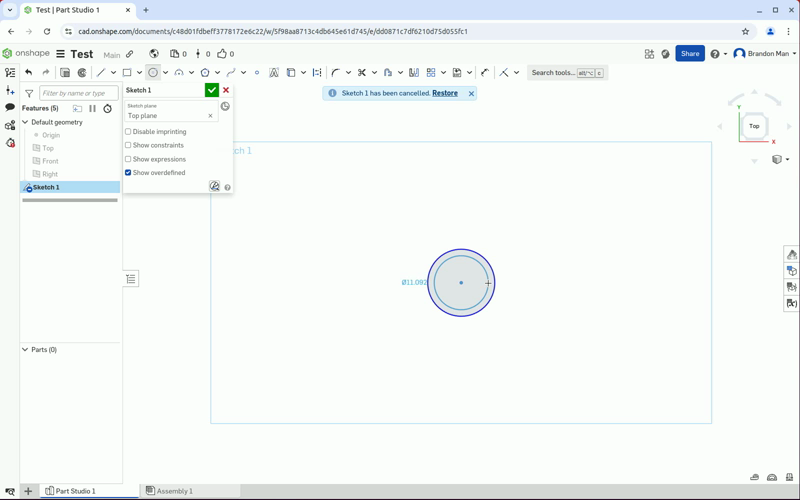
key(esc)
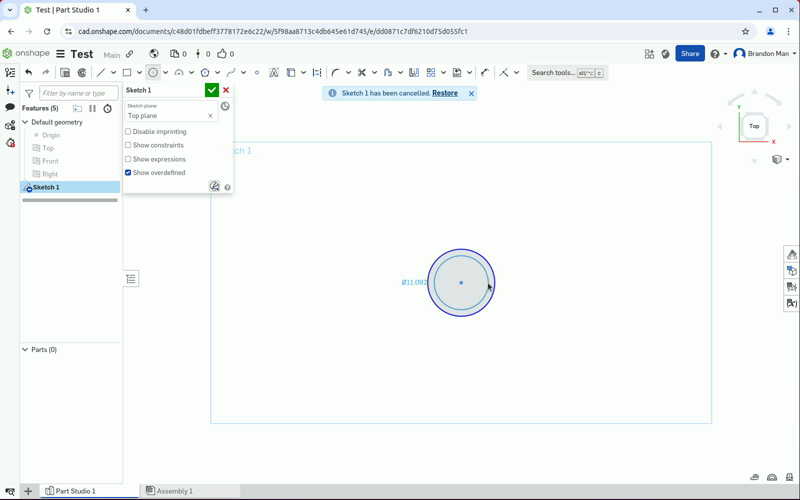
mouse_move(431, 273)
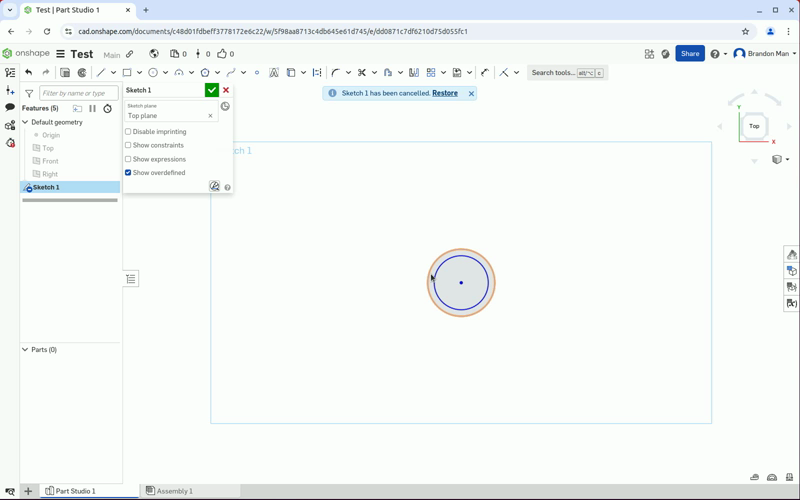
scroll(6)
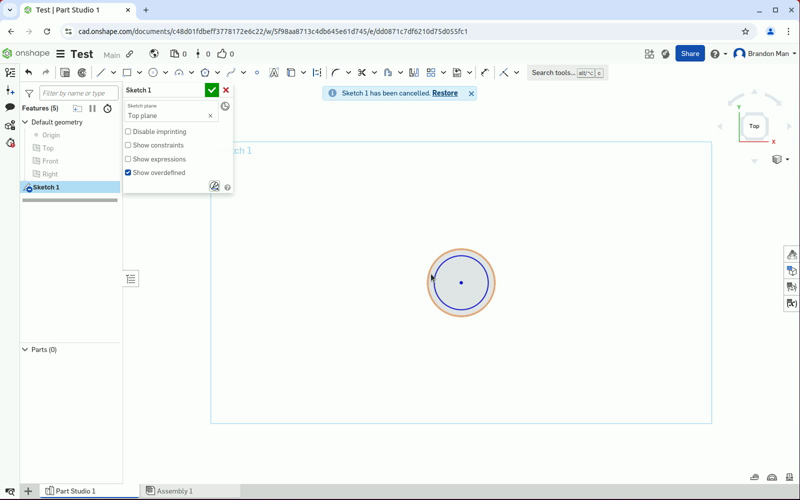
scroll(6)
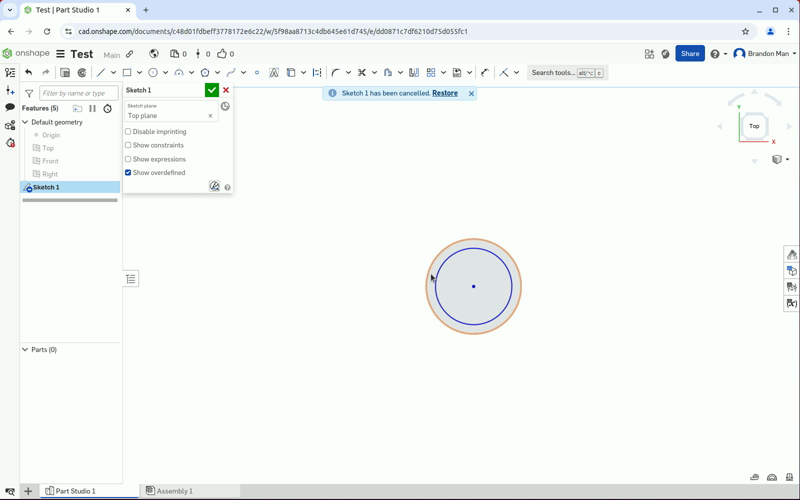
scroll(6)
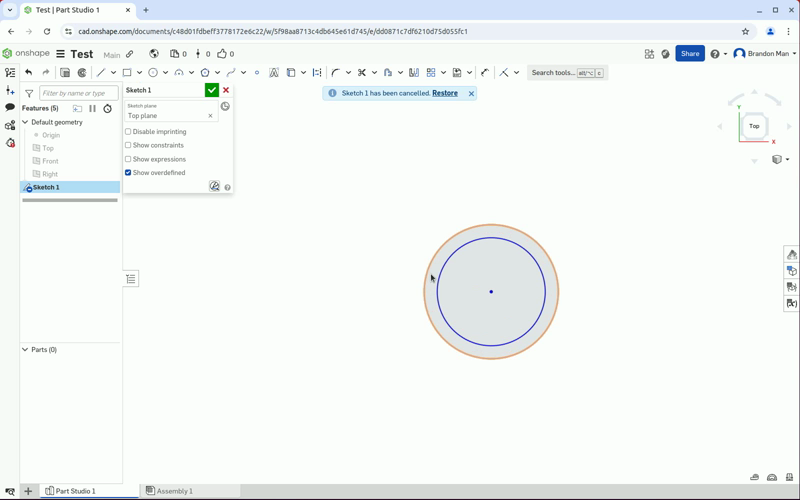
scroll(6)
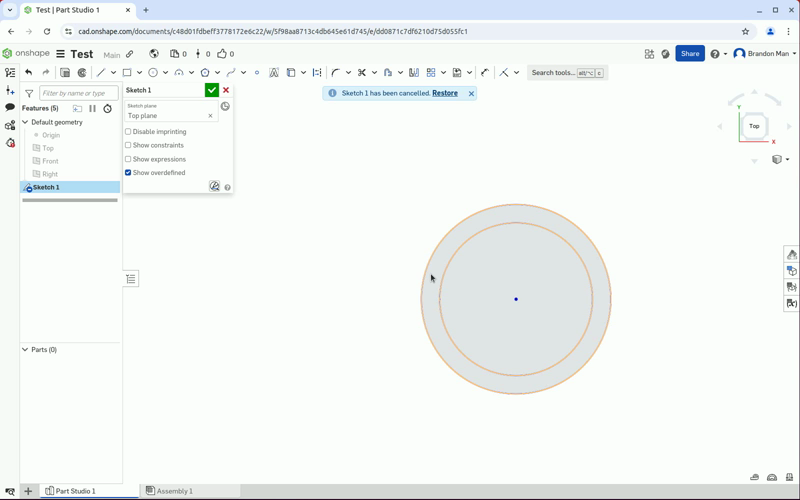
scroll(6)
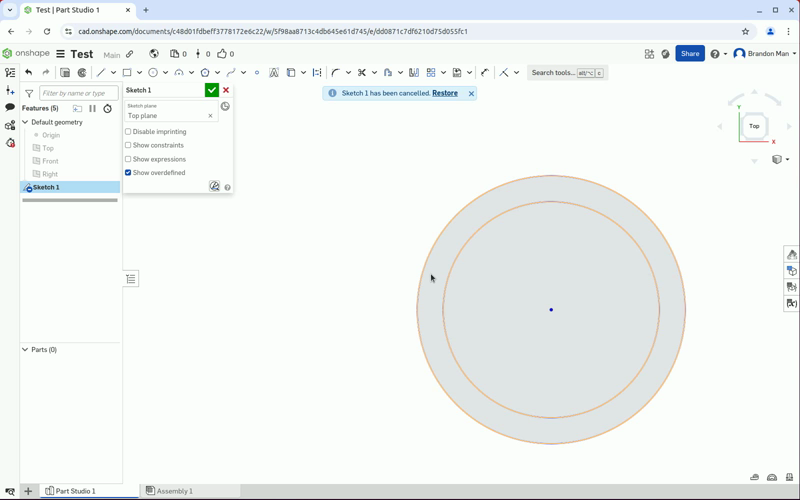
scroll(6)
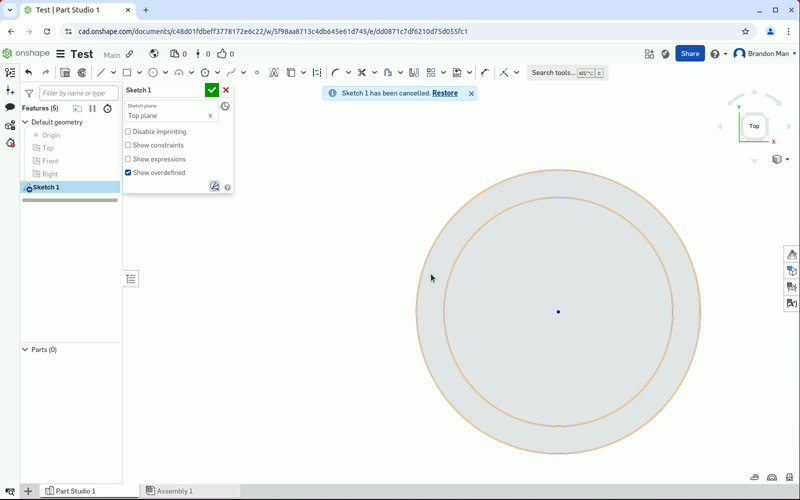
scroll(6)
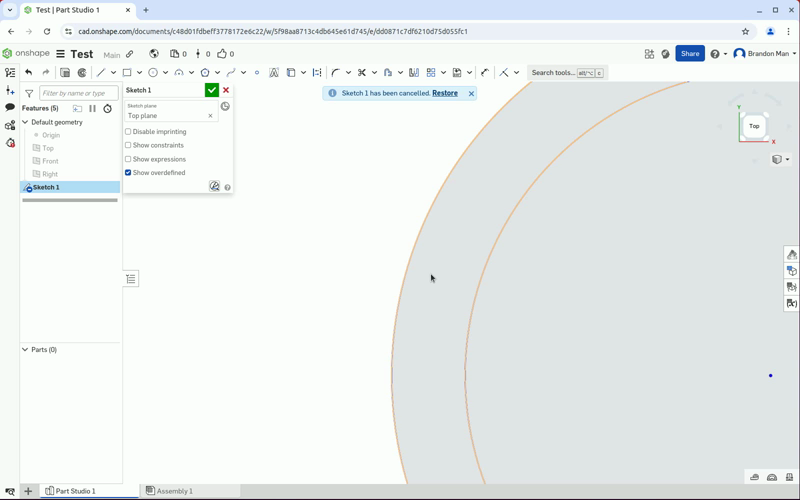
click(431, 273)
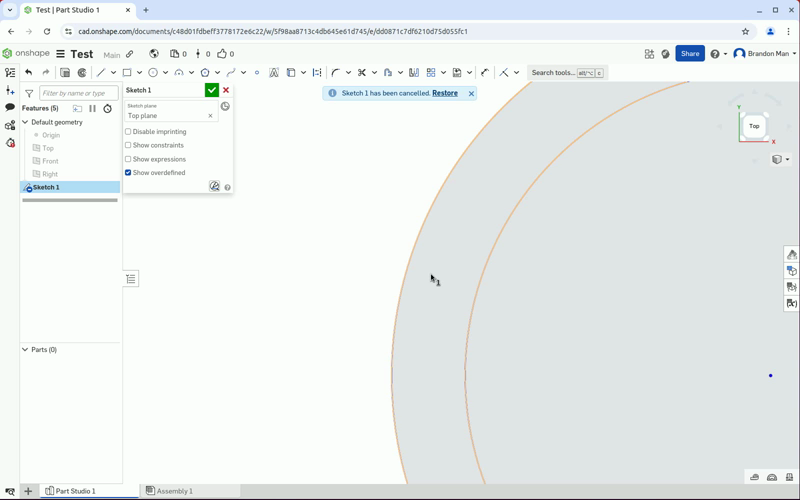
scroll(-6)
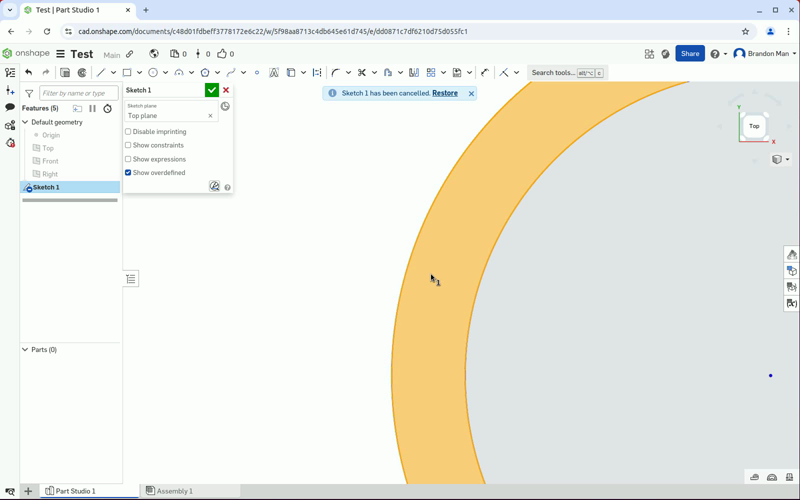
scroll(-6)
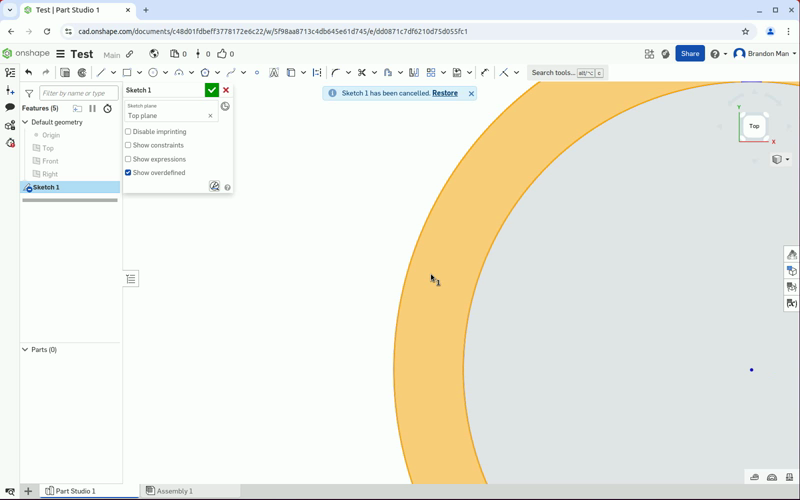
scroll(-6)
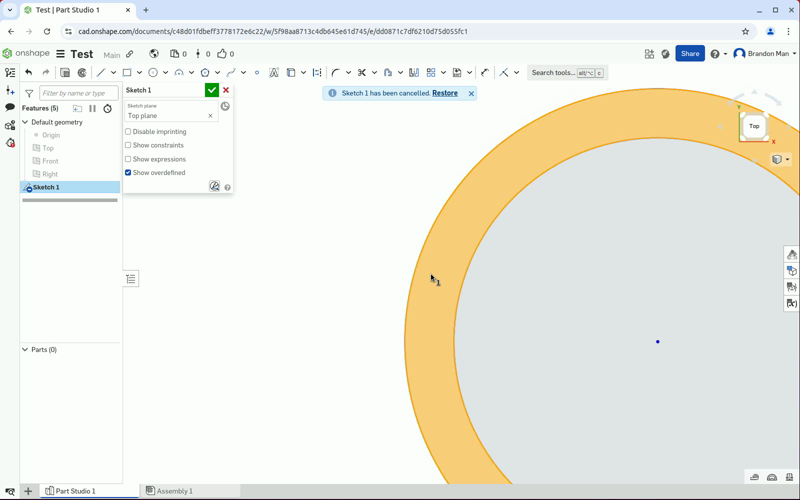
scroll(-6)
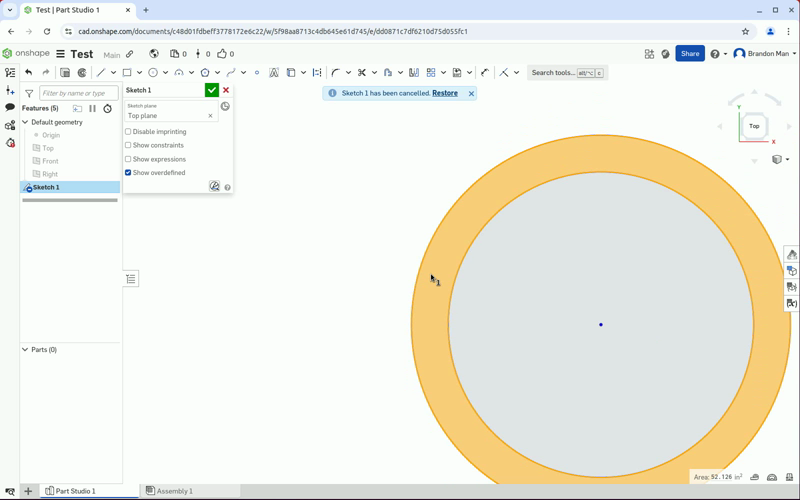
scroll(-6)
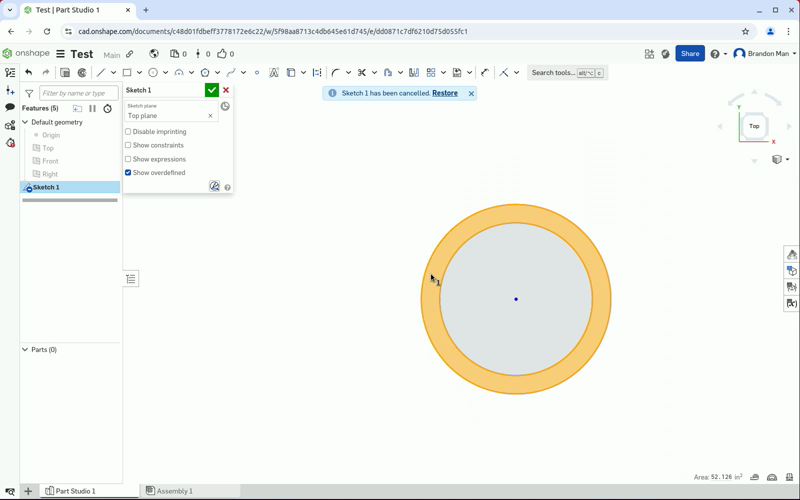
scroll(-6)
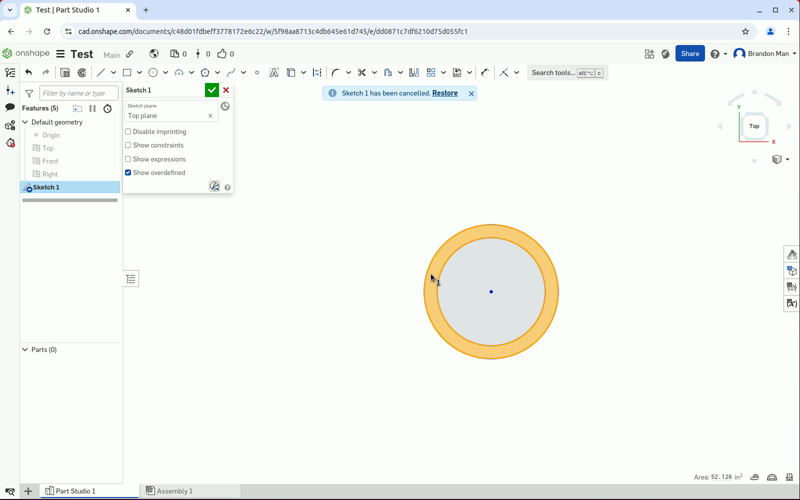
scroll(-6)
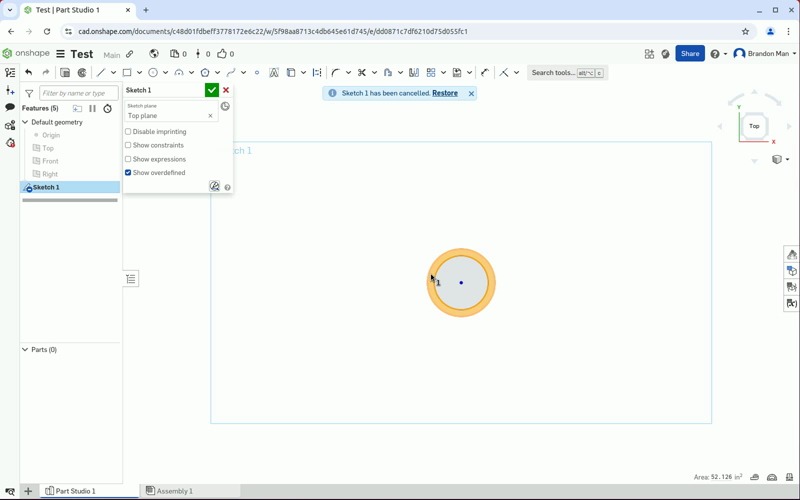
mouse_move(73, 352)
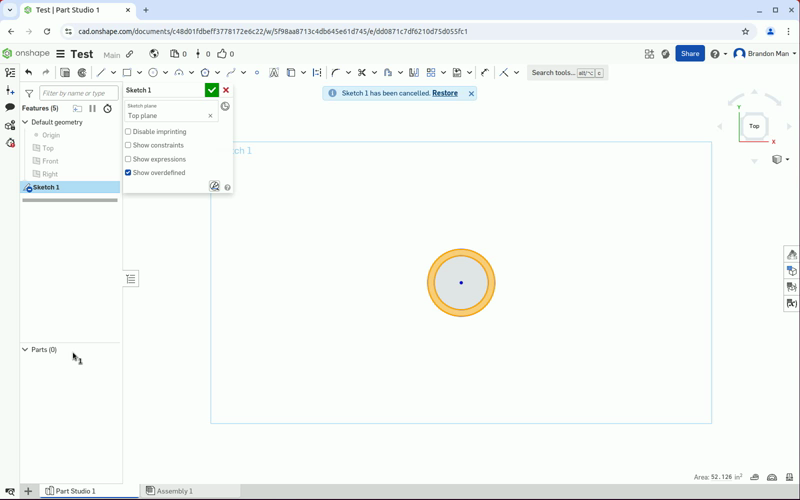
key(shift+y)
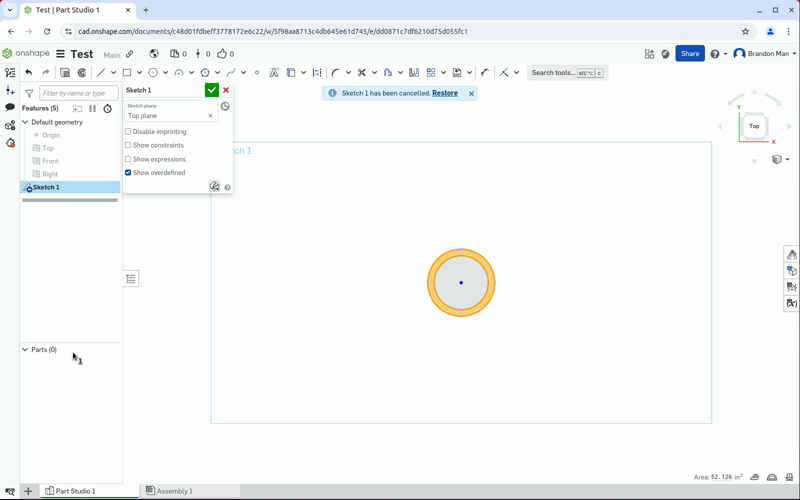
key(shift+e)
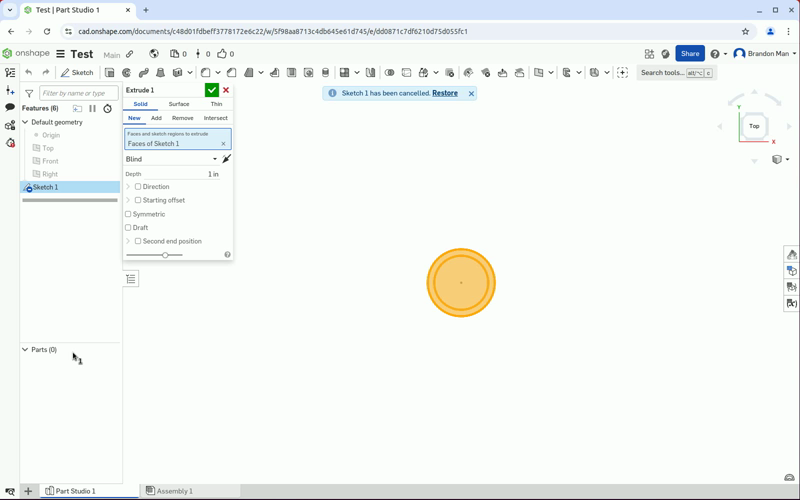
mouse_move(143, 106)
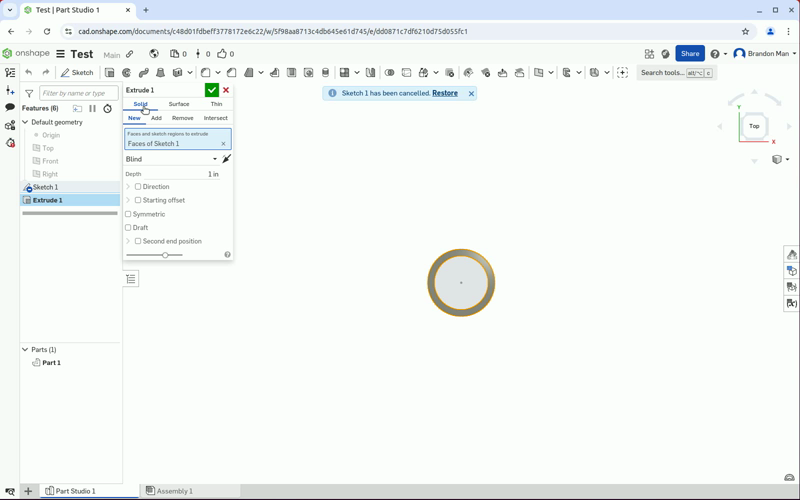
click(143, 106)
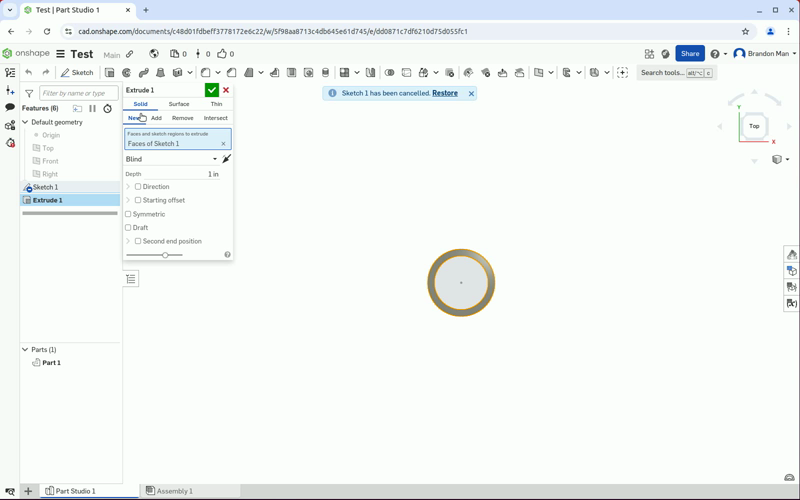
mouse_move(137, 120)
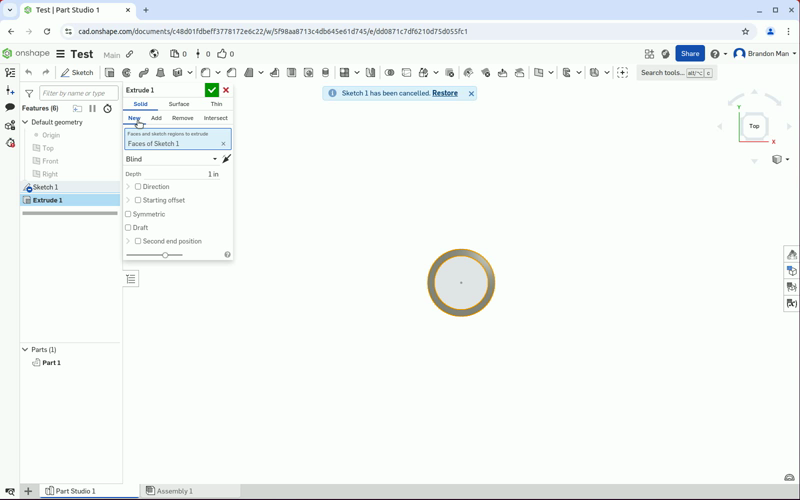
click(137, 120)
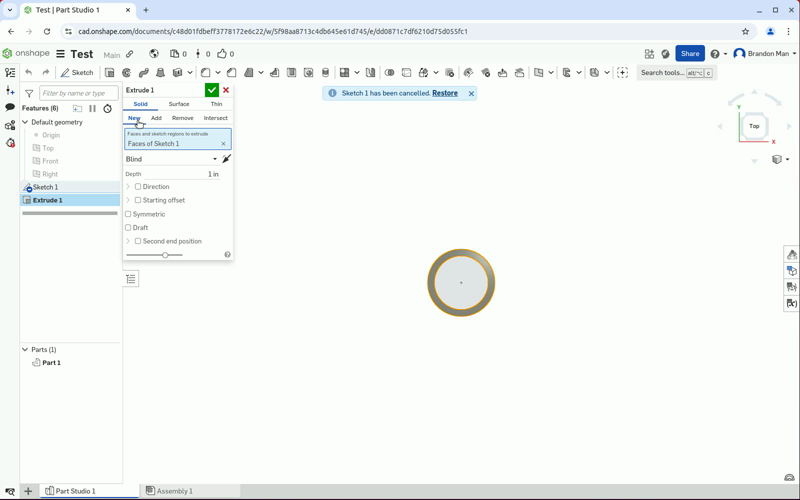
key(tab, 4)
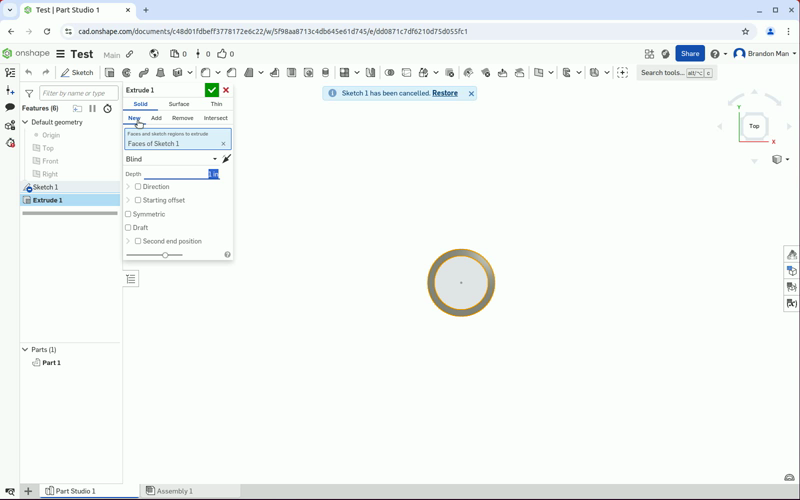
text(19.738)
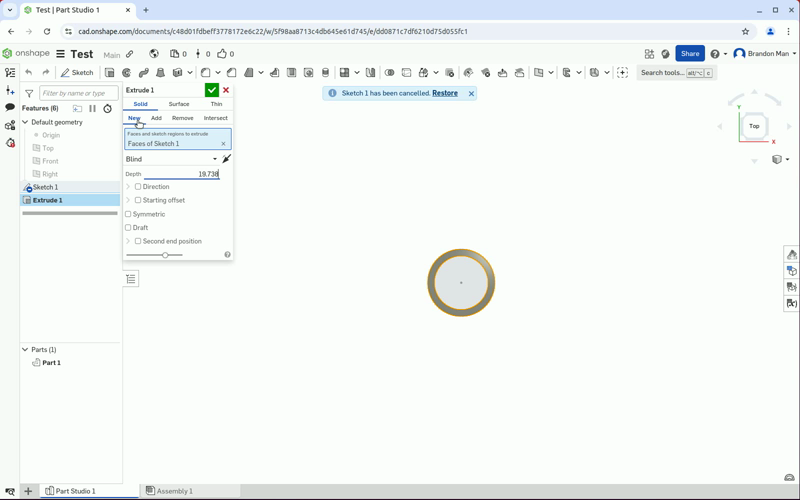
key(enter)
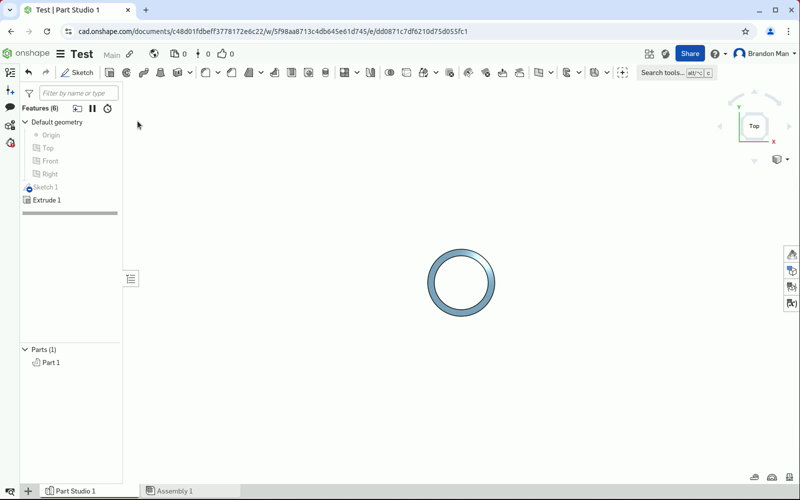
key(shift+h)
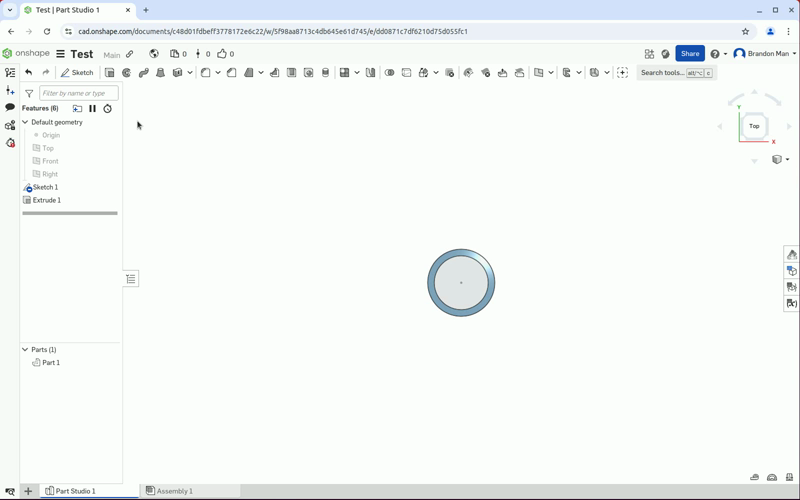
key(shift+h)
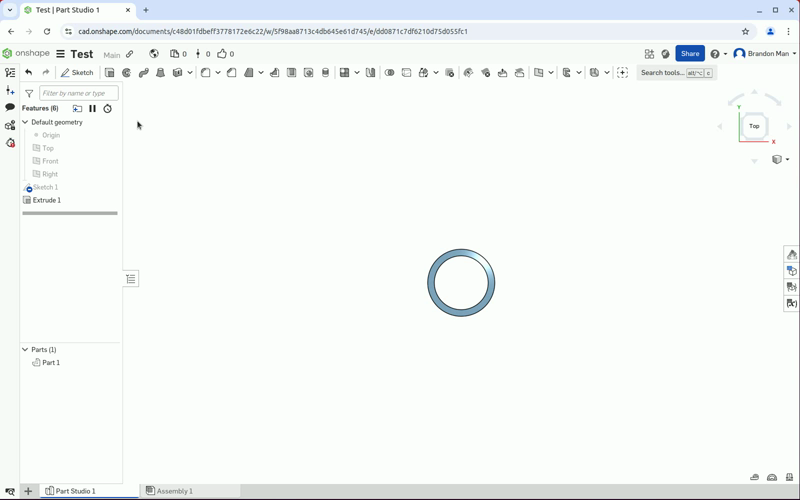
mouse_move(73, 189)
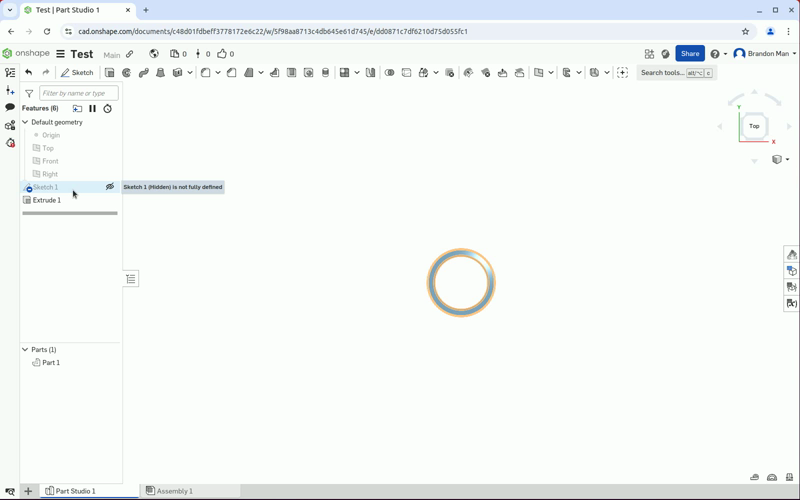
click(73, 189)
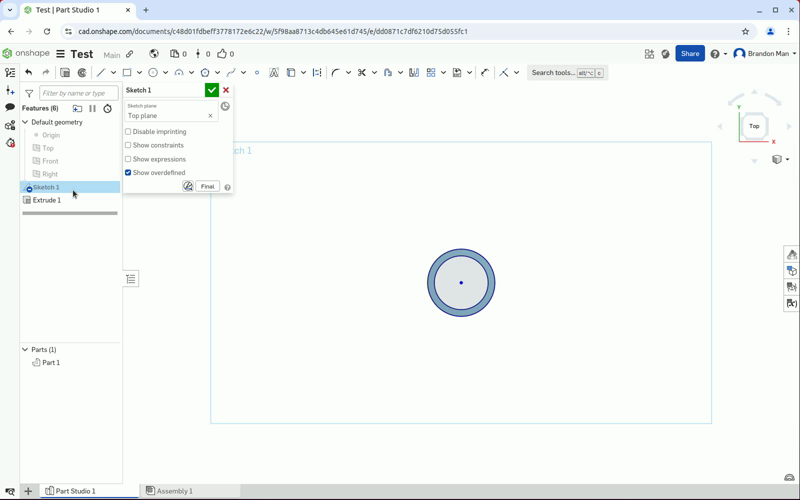
mouse_move(229, 92)
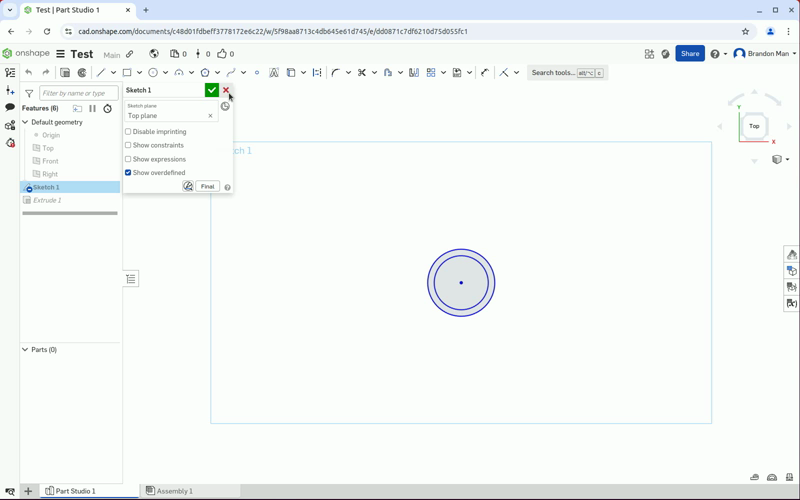
click(229, 92)
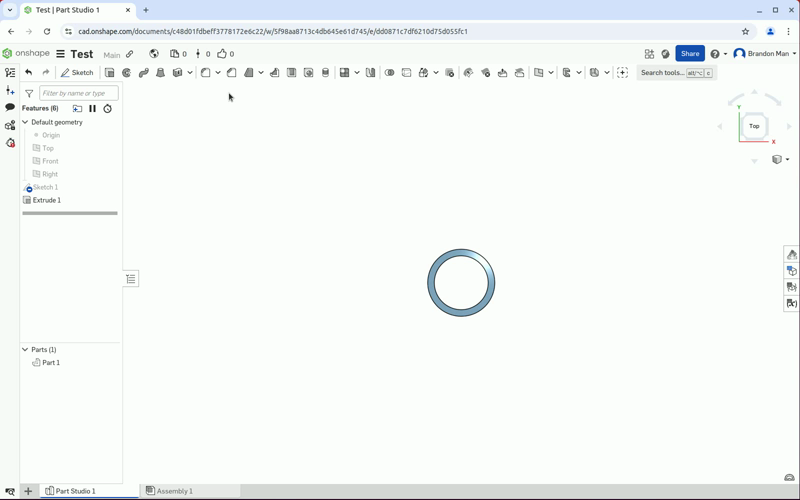
mouse_move(541, 75)
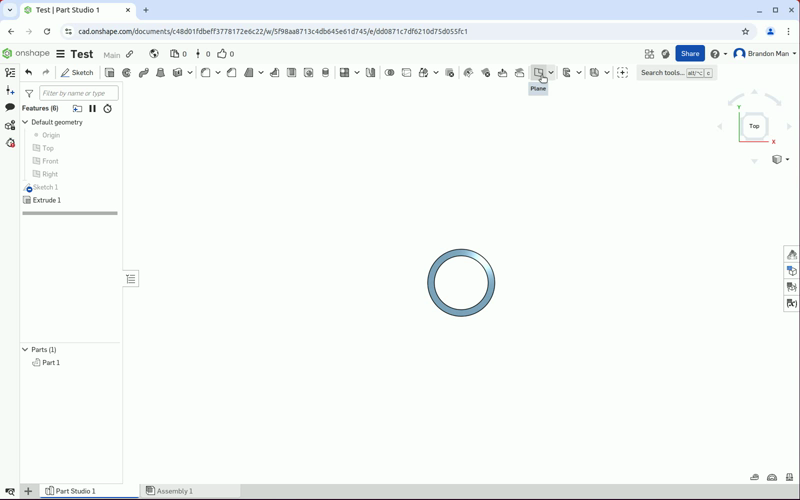
click(541, 75)
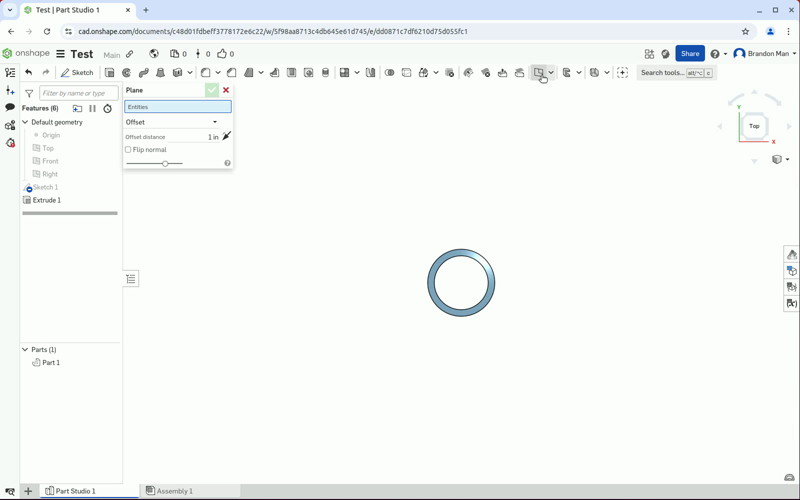
mouse_move(73, 150)
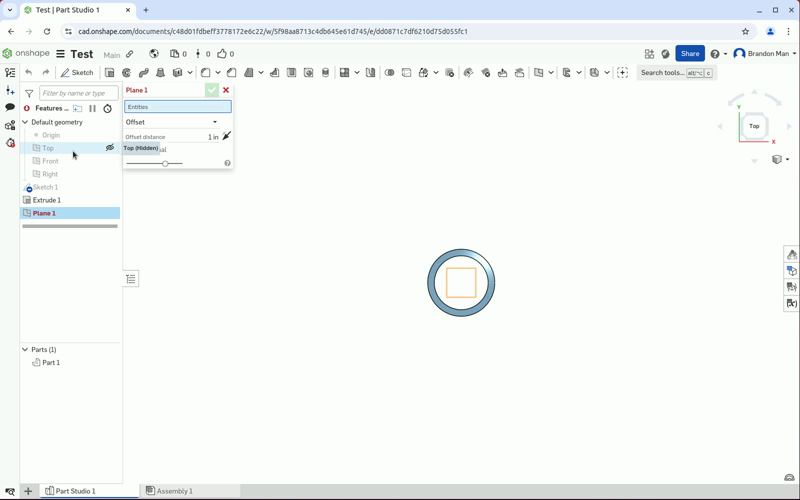
click(73, 150)
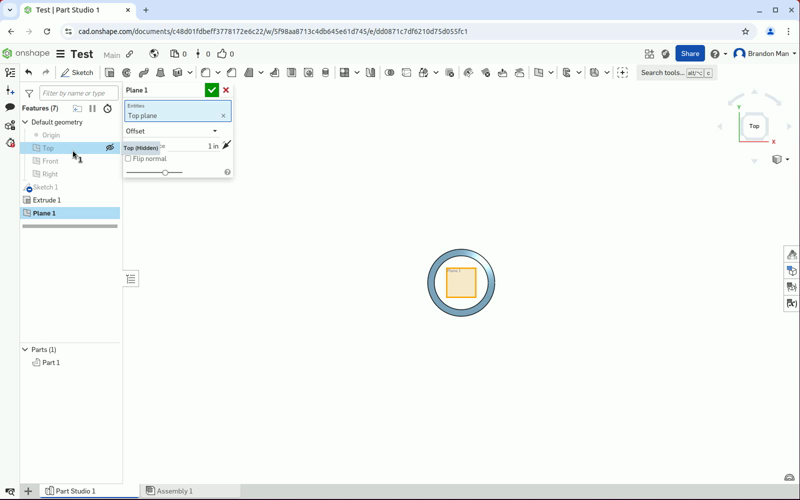
key(tab, 2)
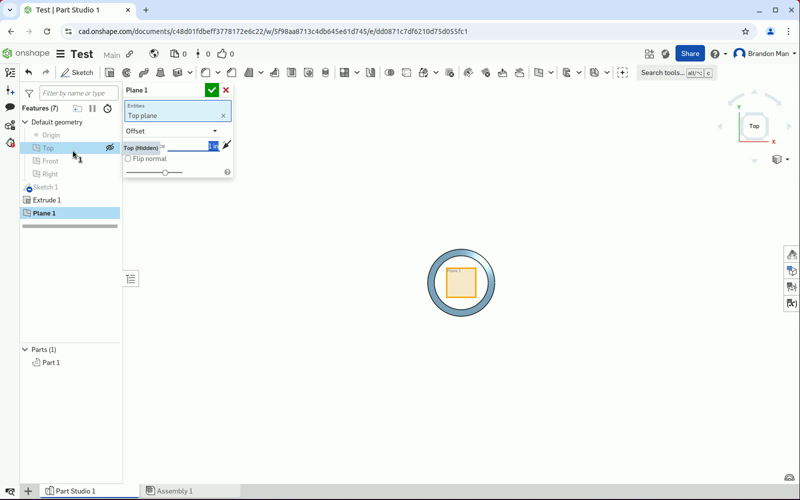
text(19.75)
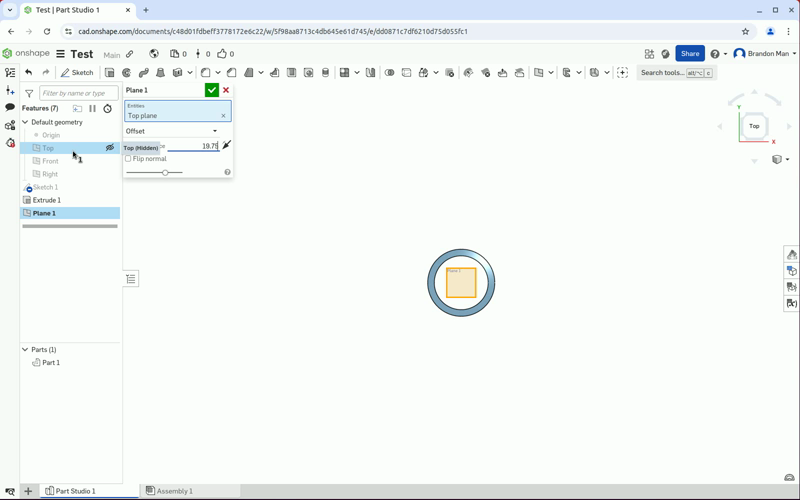
key(enter, 2)
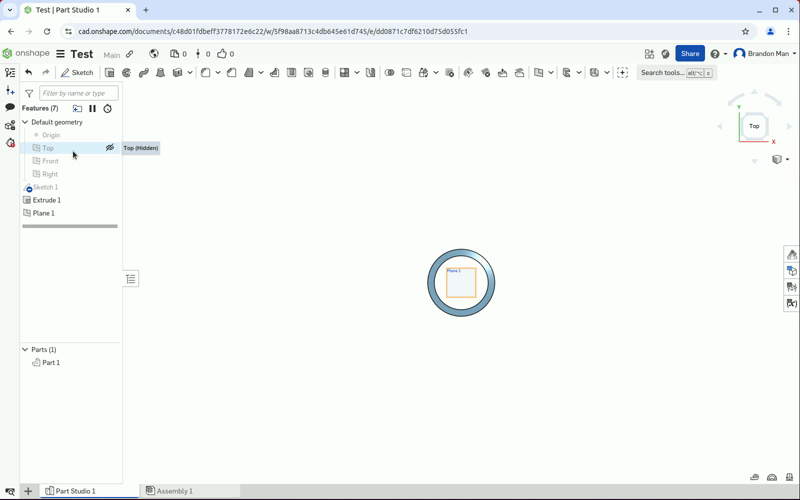
key(shift+s)
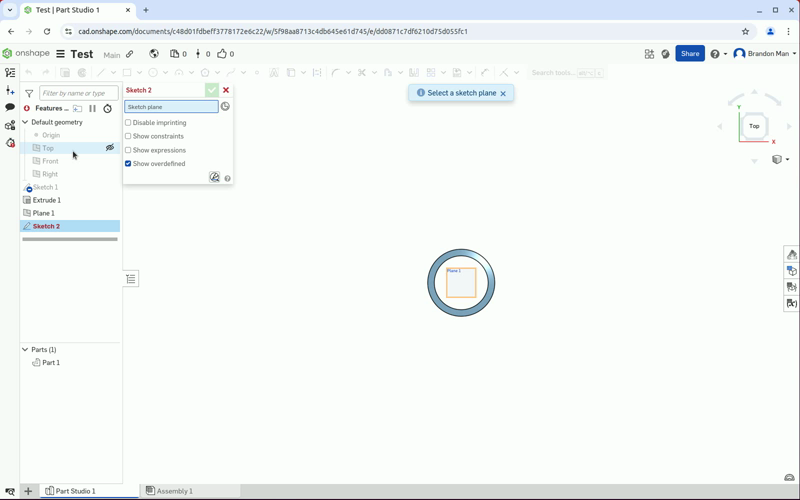
mouse_move(73, 215)
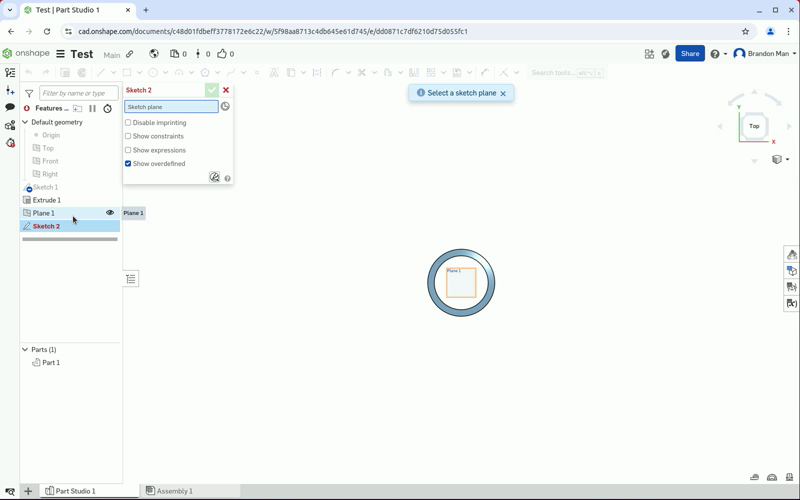
click(73, 215)
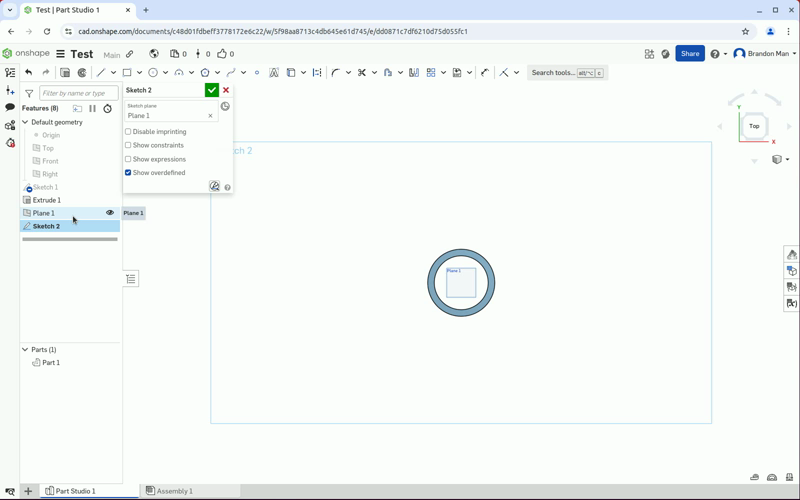
mouse_move(73, 352)
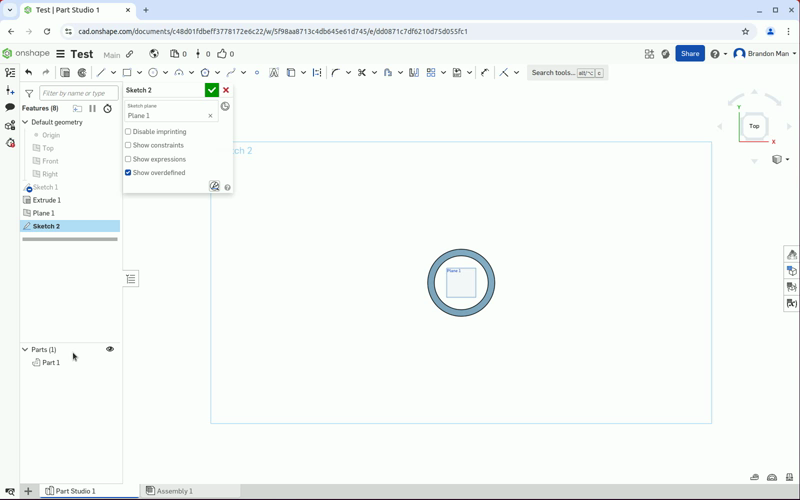
key(y)
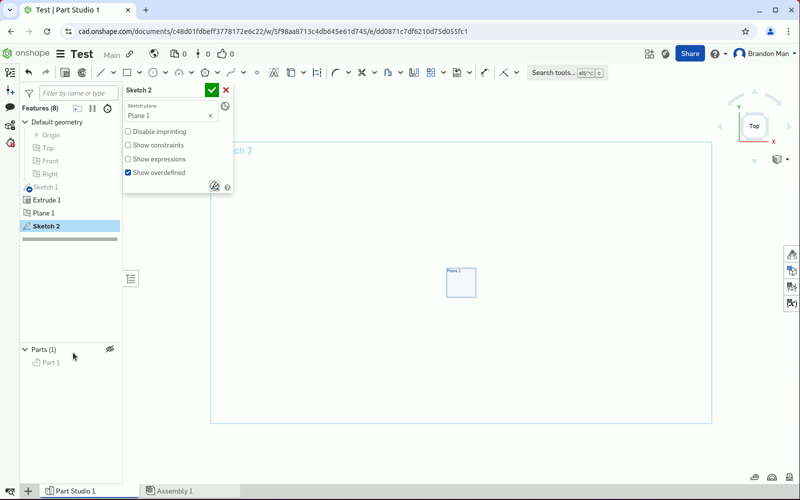
key(c)
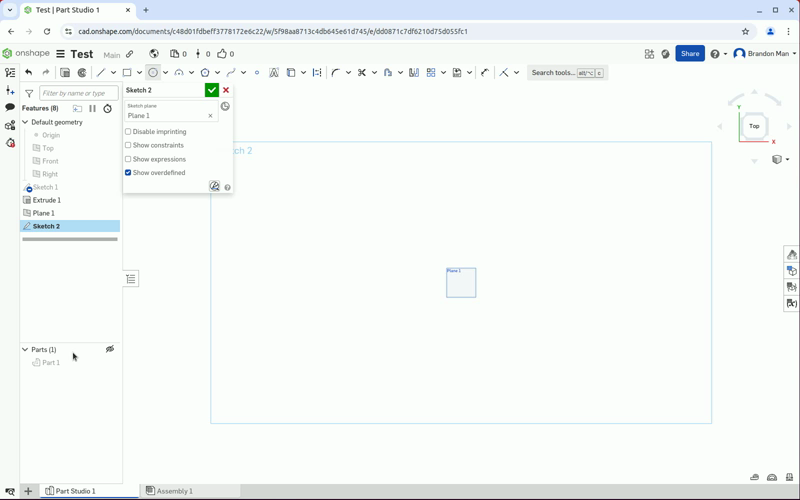
key_down(shift)
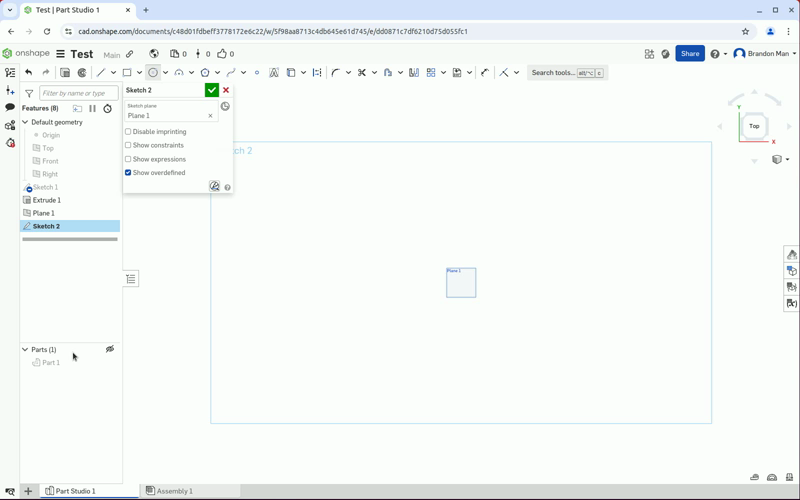
mouse_move(461, 282)
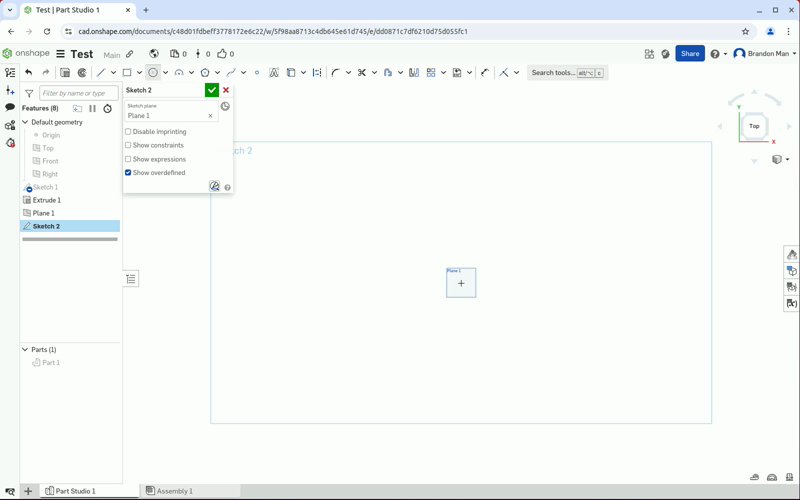
click(461, 282)
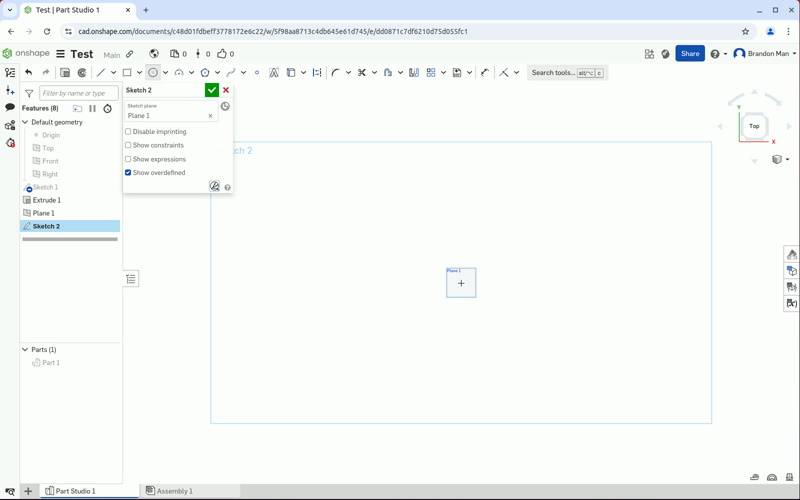
key_up(shift)
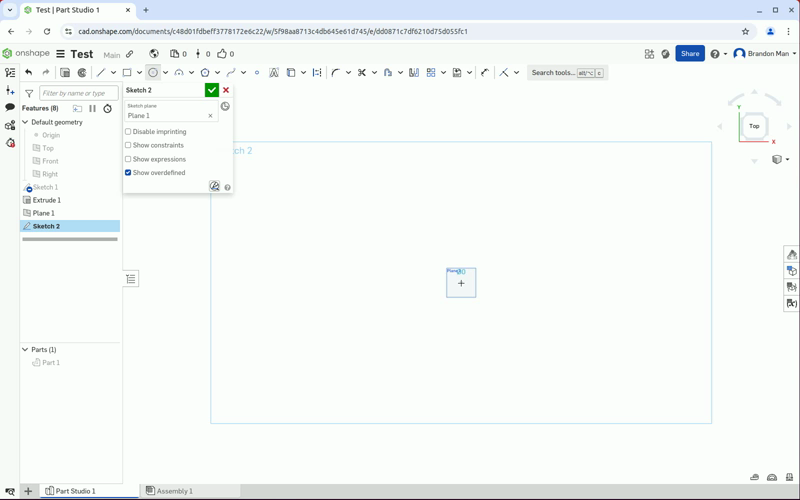
mouse_move(494, 282)
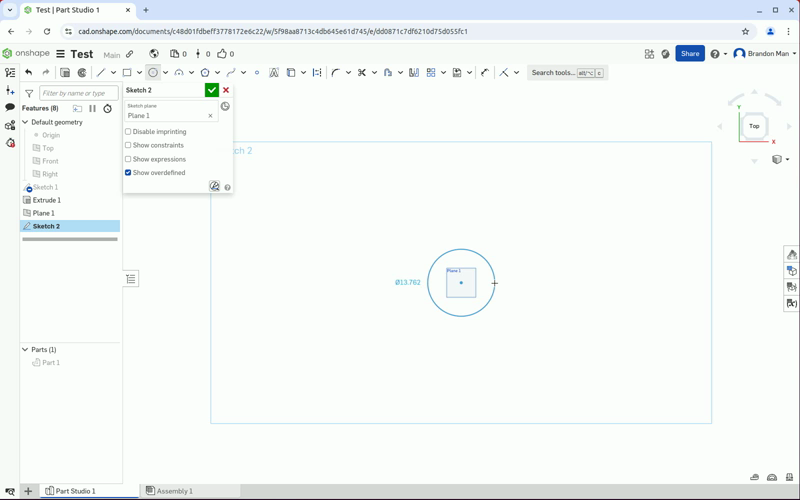
click(494, 282)
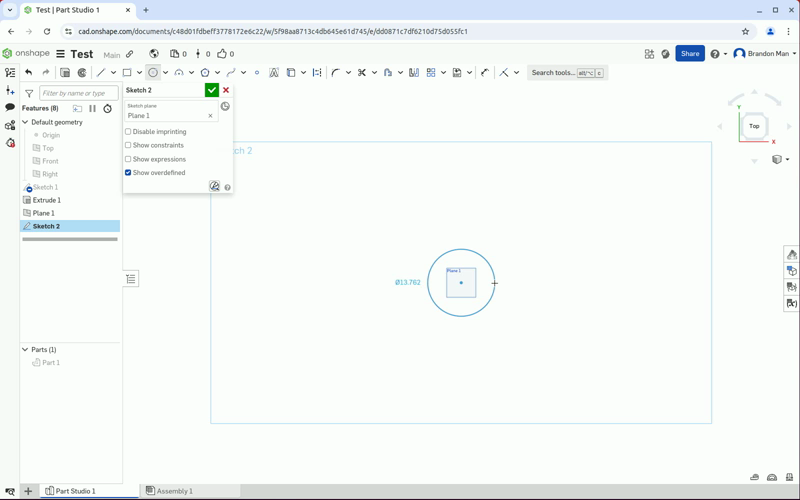
key(esc)
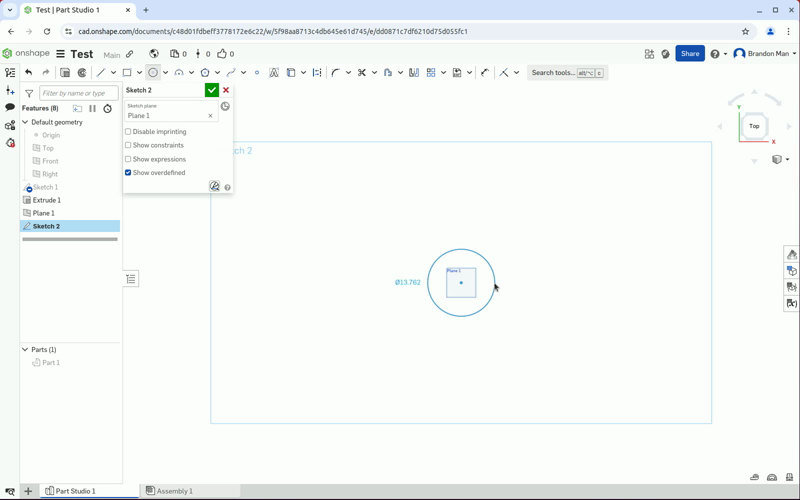
key(c)
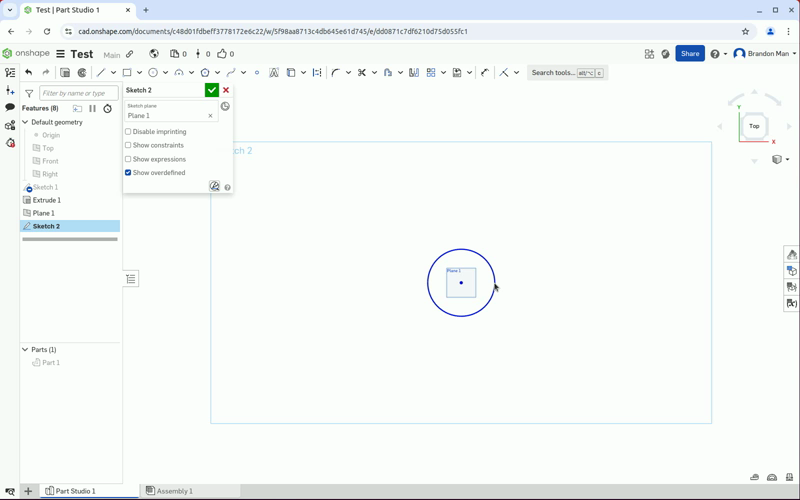
key_down(shift)
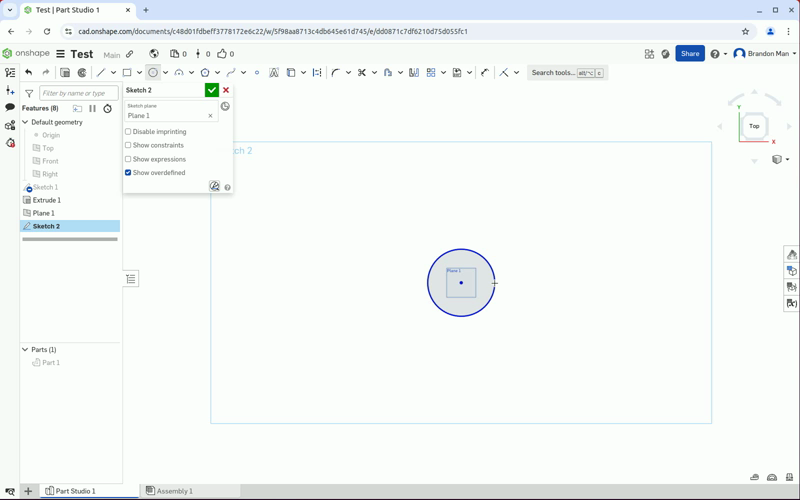
mouse_move(461, 282)
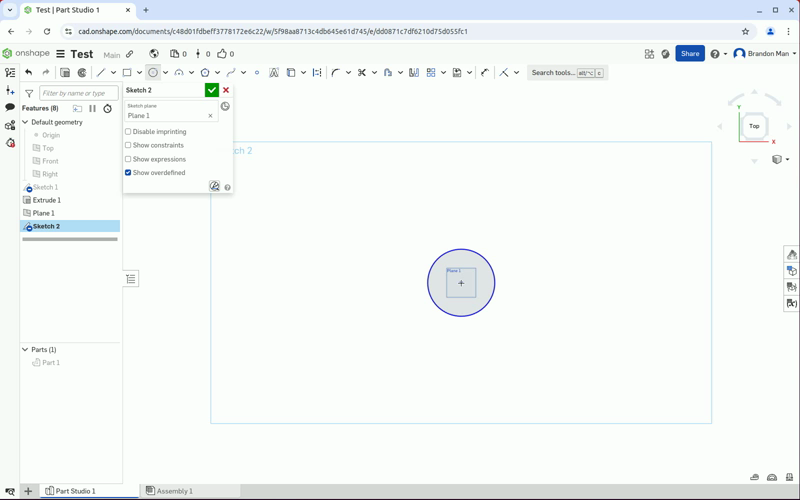
click(461, 282)
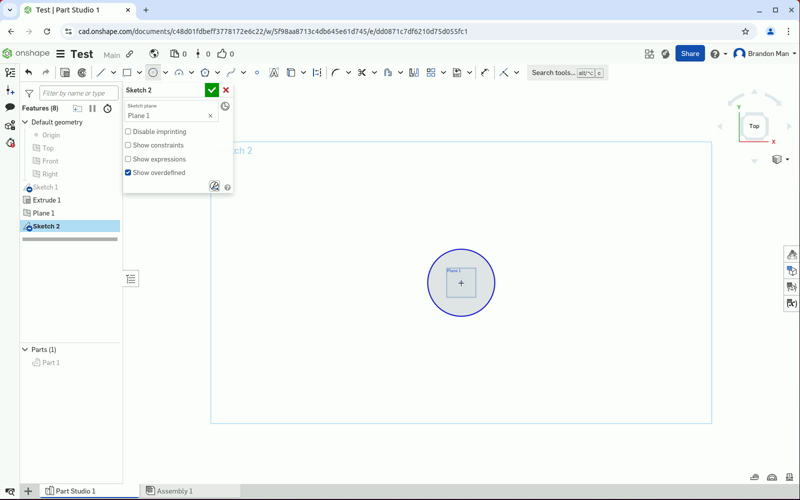
key_up(shift)
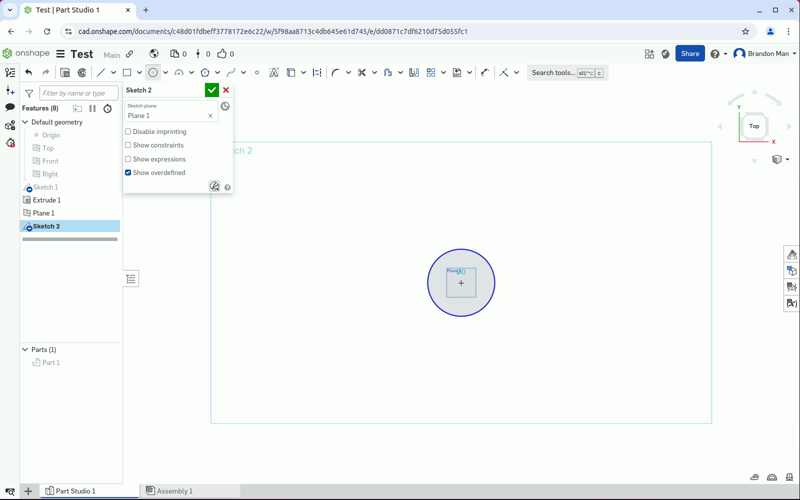
mouse_move(488, 282)
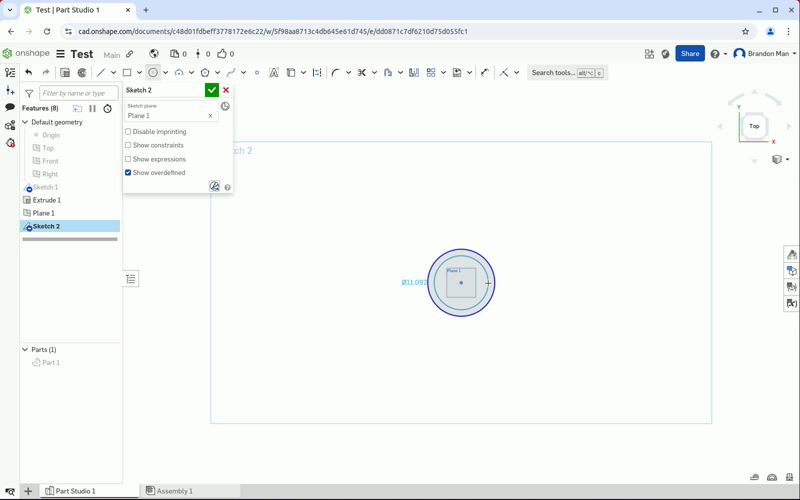
click(488, 282)
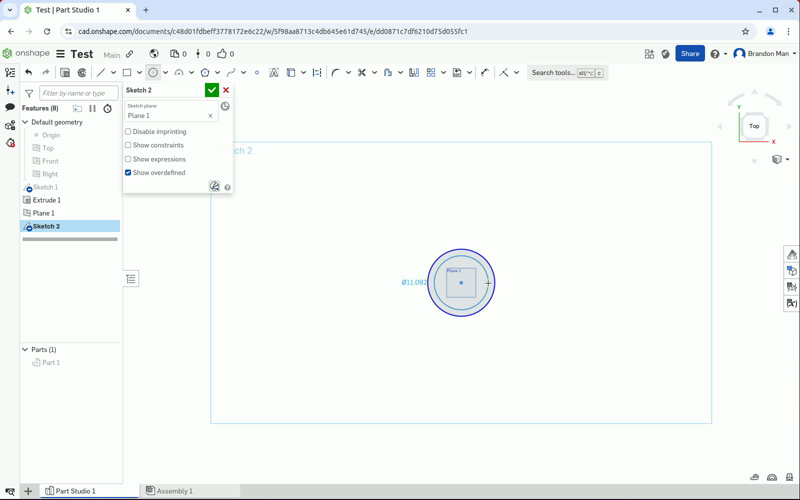
key(esc)
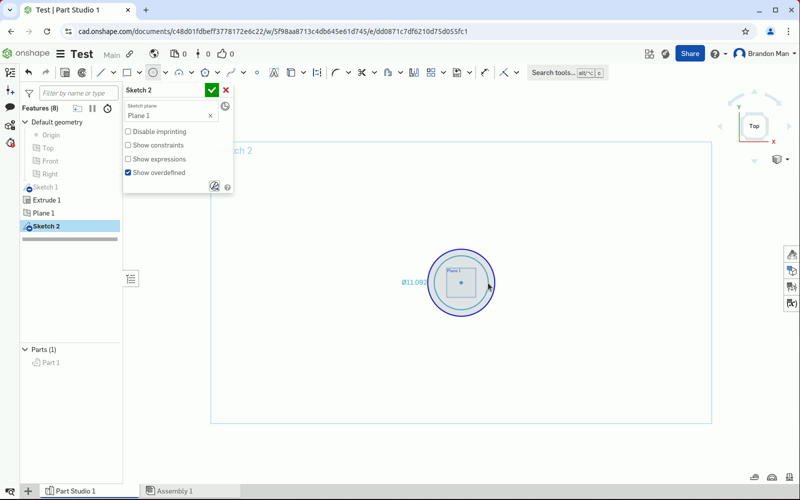
mouse_move(486, 266)
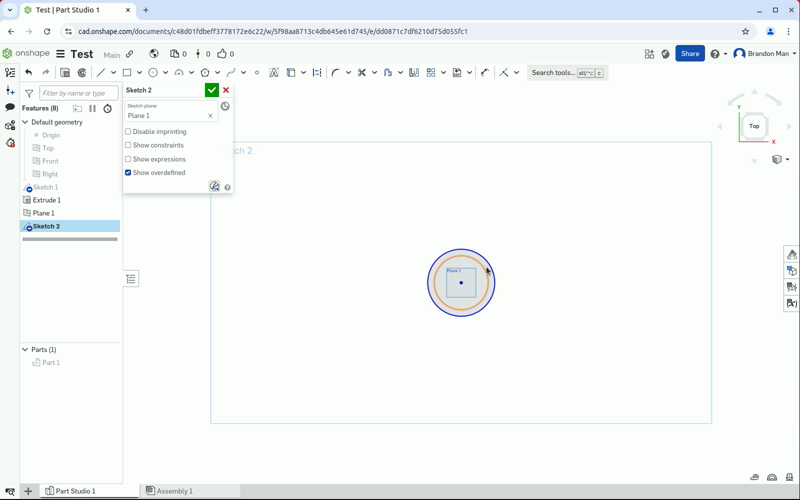
scroll(6)
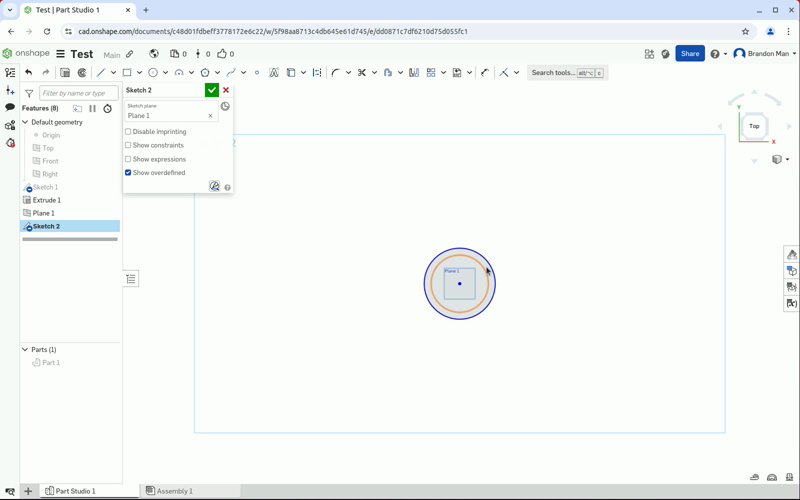
scroll(6)
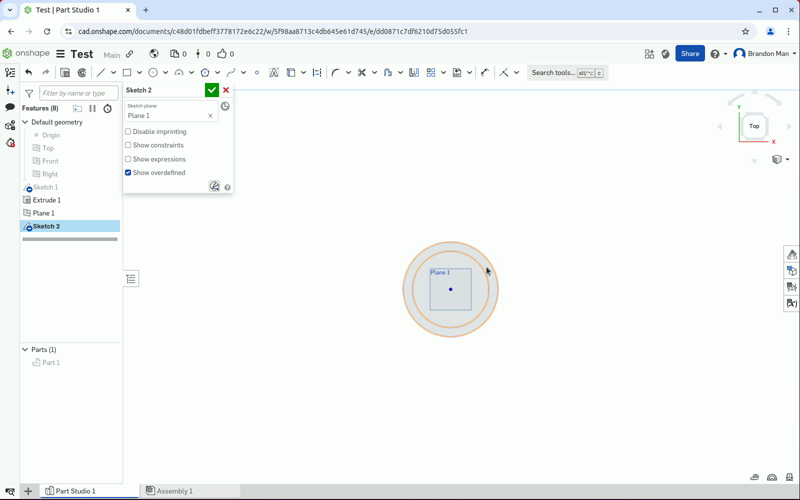
scroll(6)
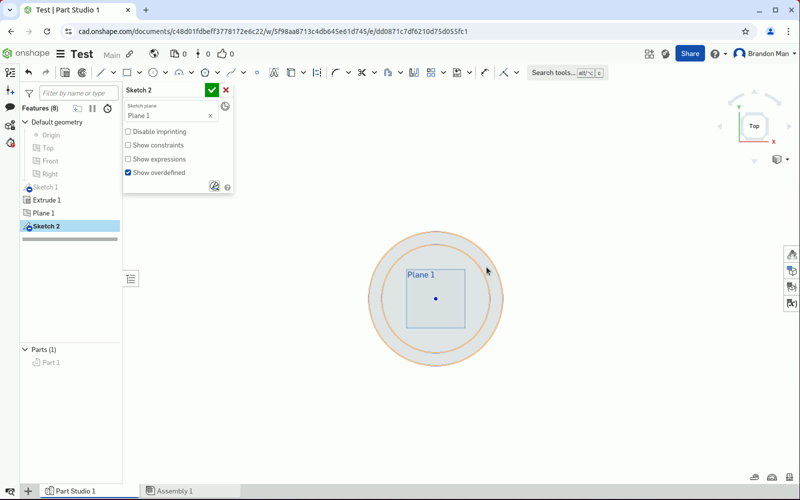
scroll(6)
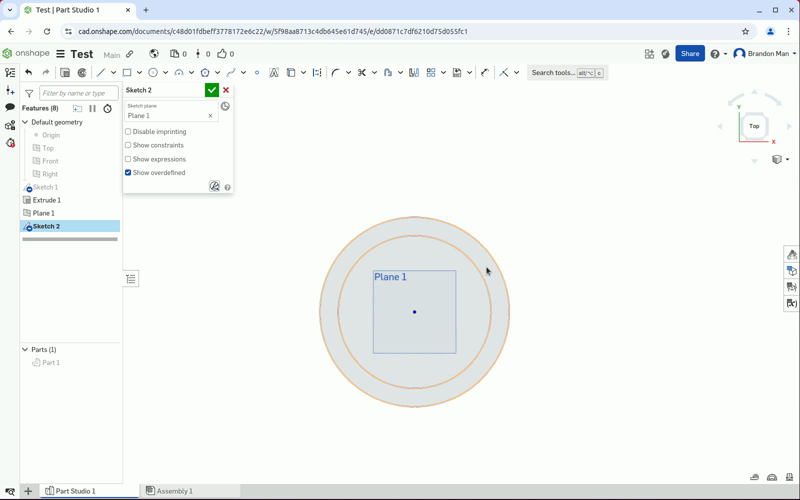
scroll(6)
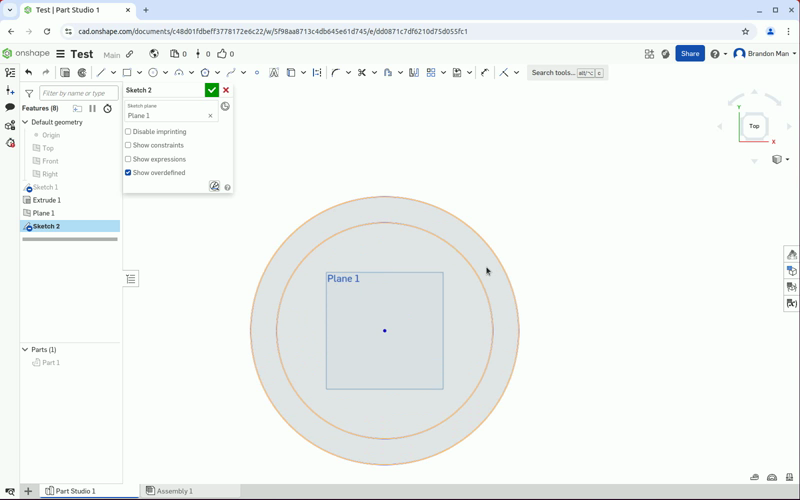
scroll(6)
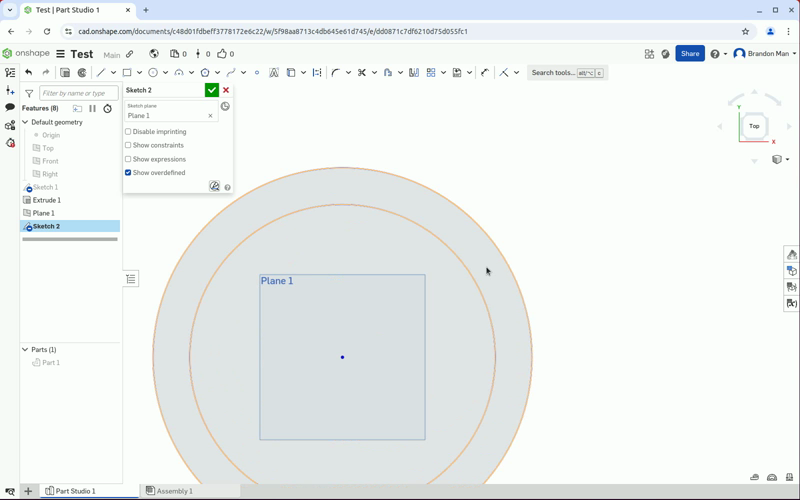
scroll(6)
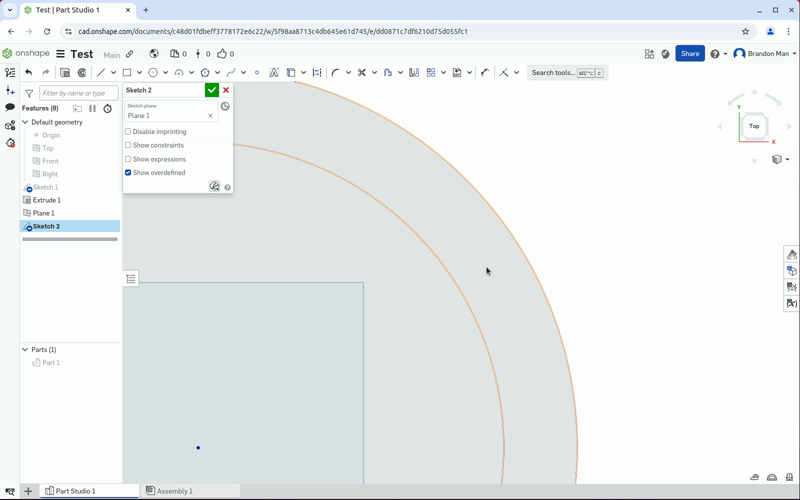
click(486, 266)
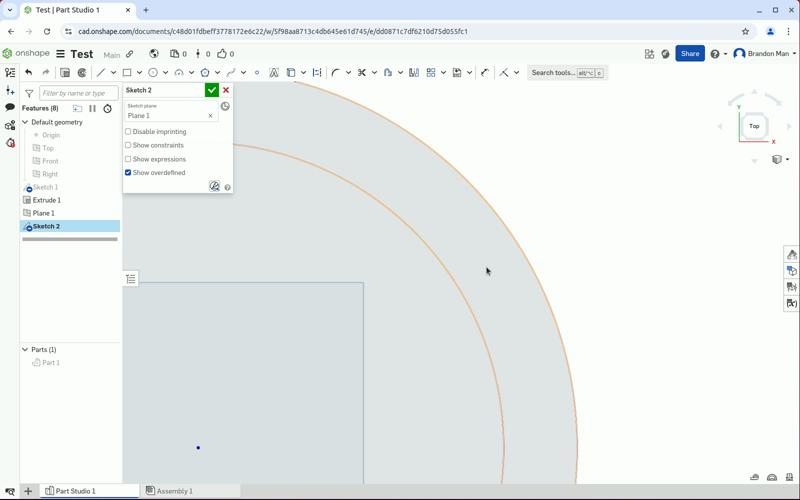
scroll(-6)
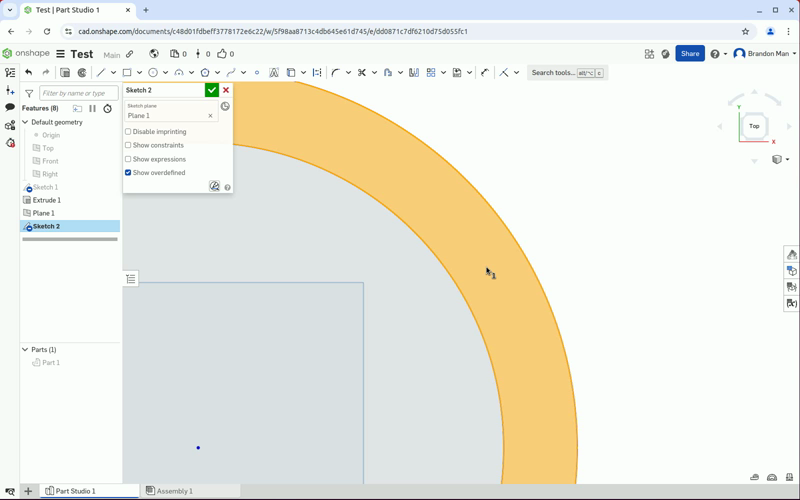
scroll(-6)
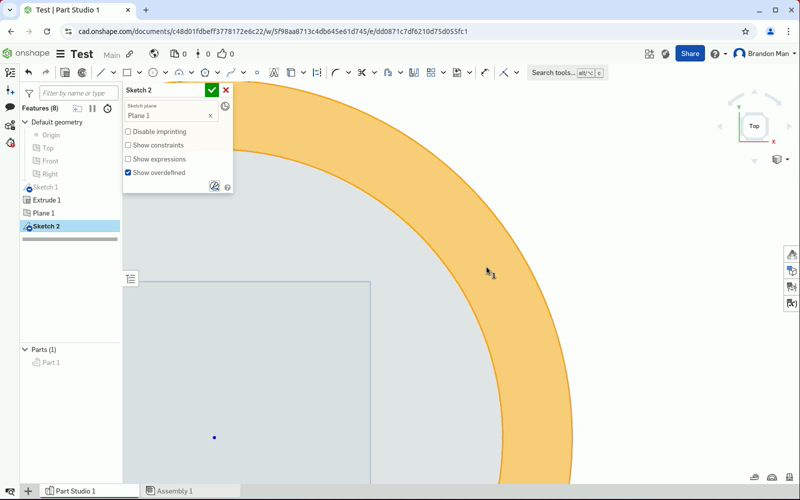
scroll(-6)
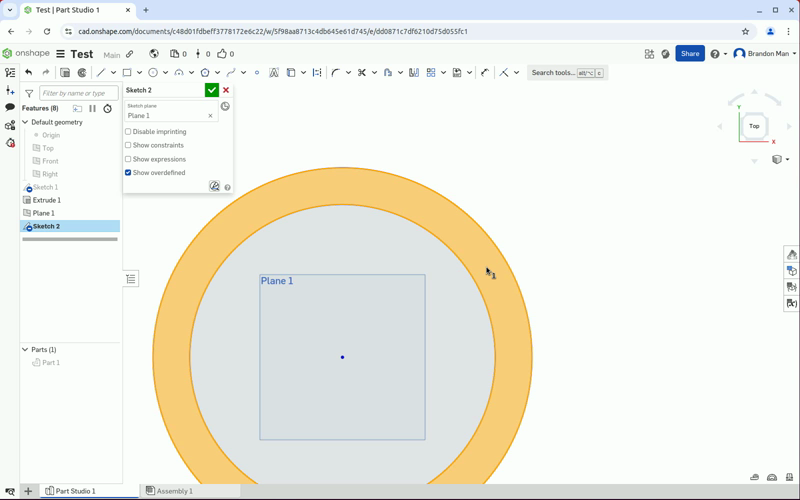
scroll(-6)
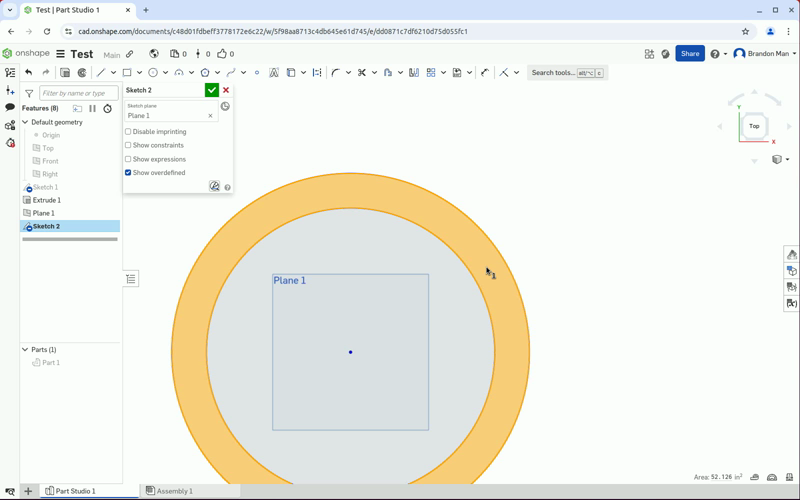
scroll(-6)
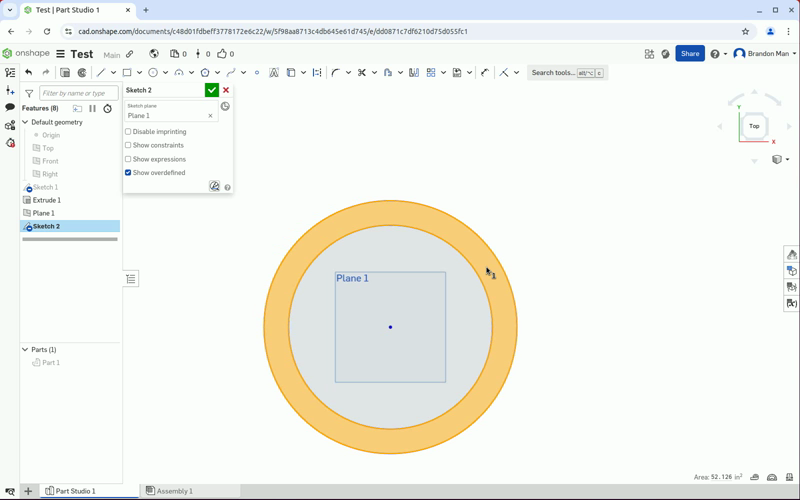
scroll(-6)
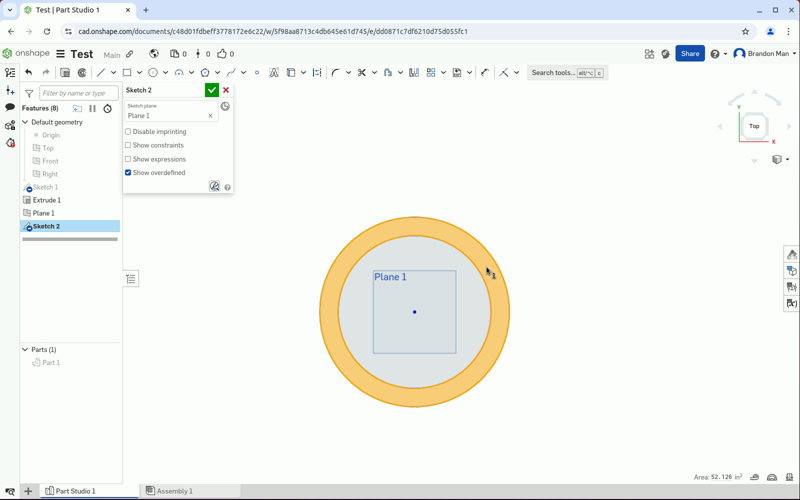
scroll(-6)
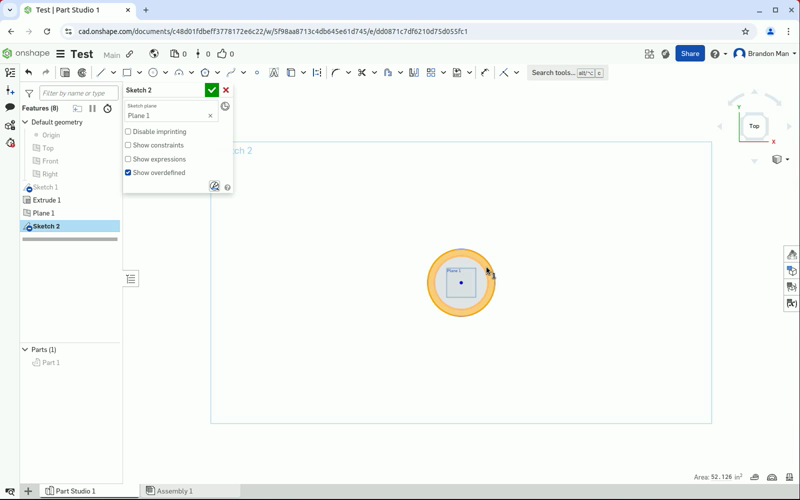
mouse_move(73, 352)
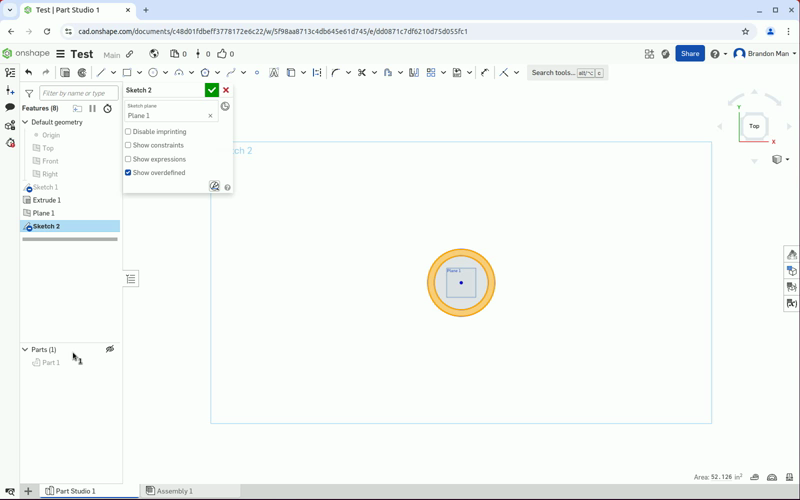
key(shift+y)
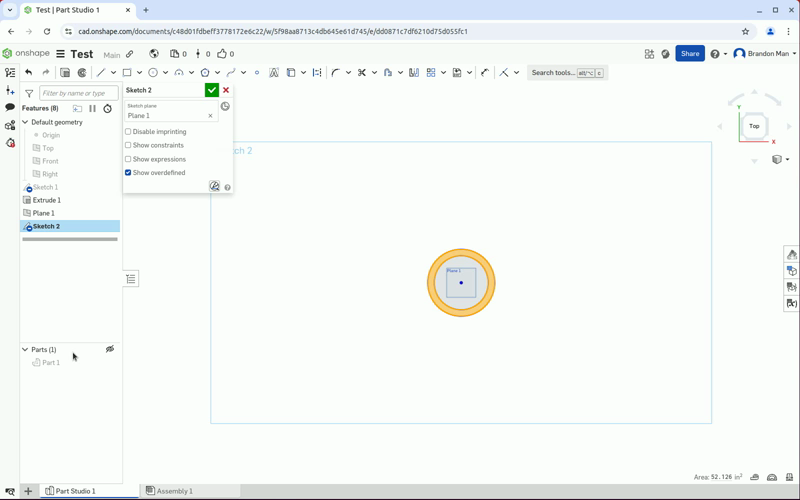
key(shift+e)
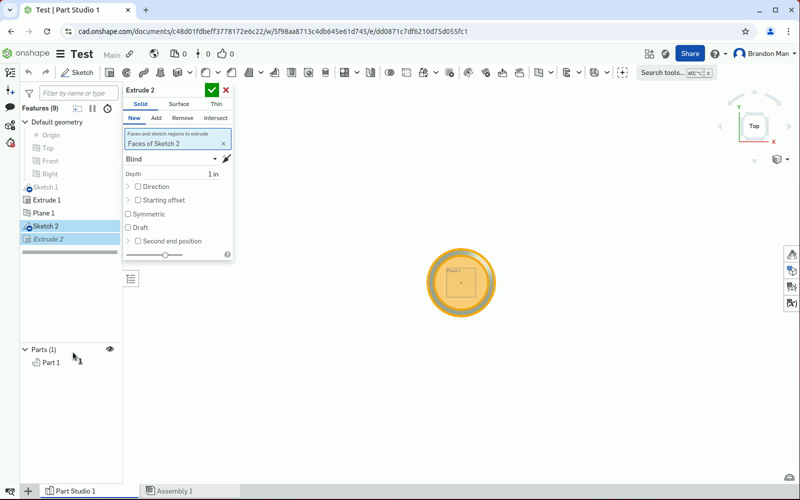
mouse_move(143, 106)
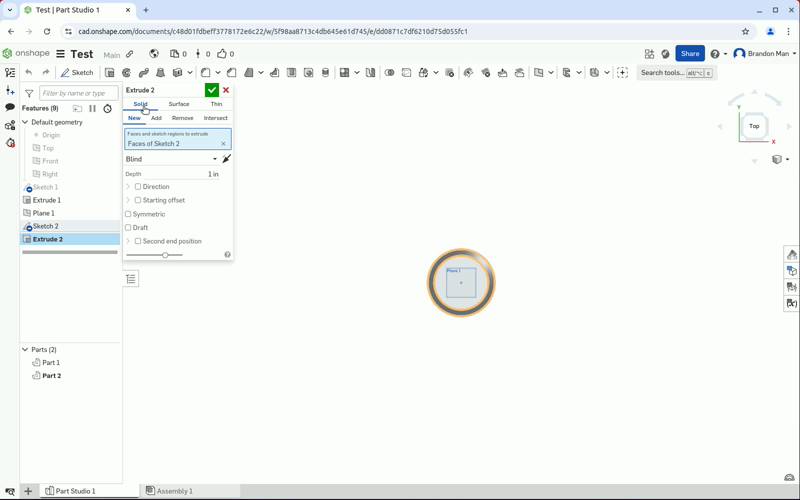
click(143, 106)
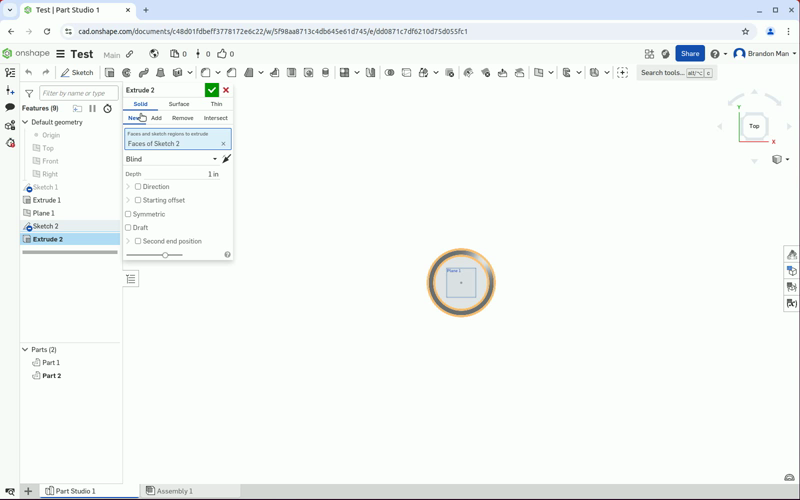
mouse_move(137, 120)
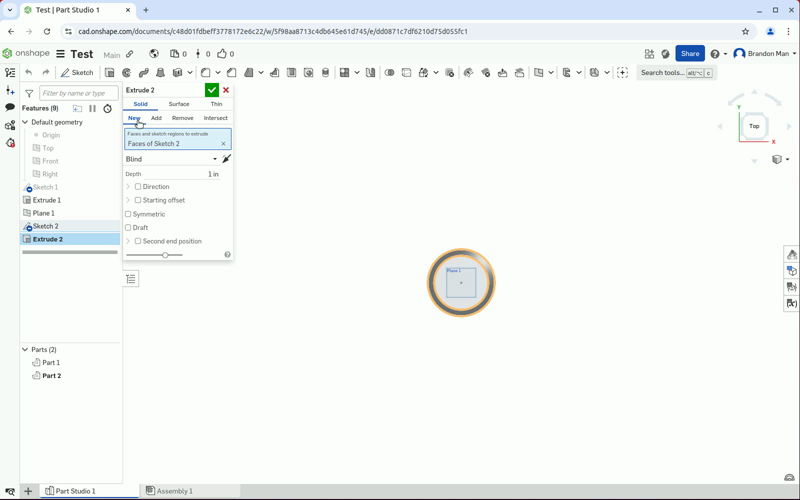
click(137, 120)
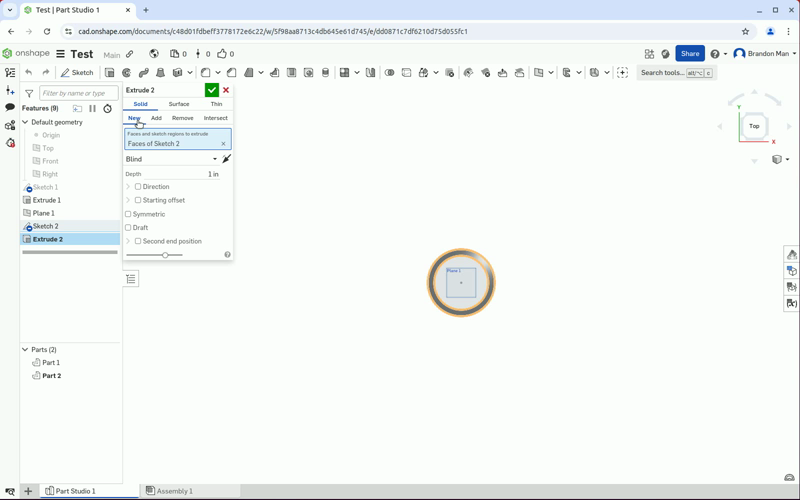
key(tab, 4)
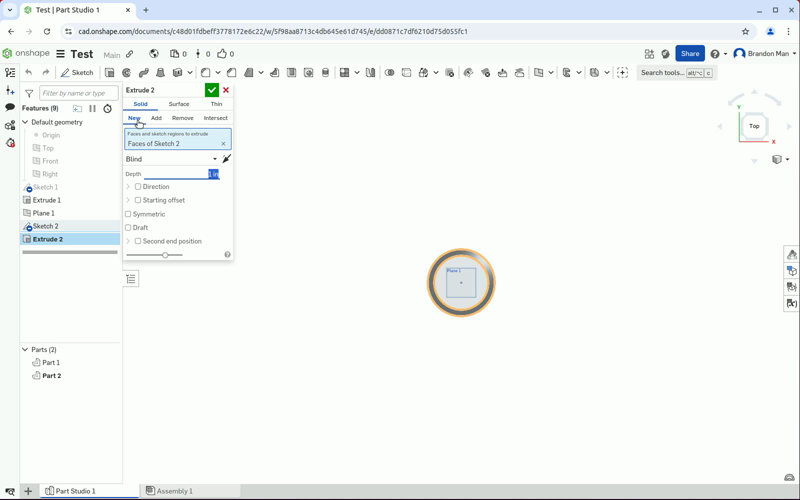
text(-1.685)
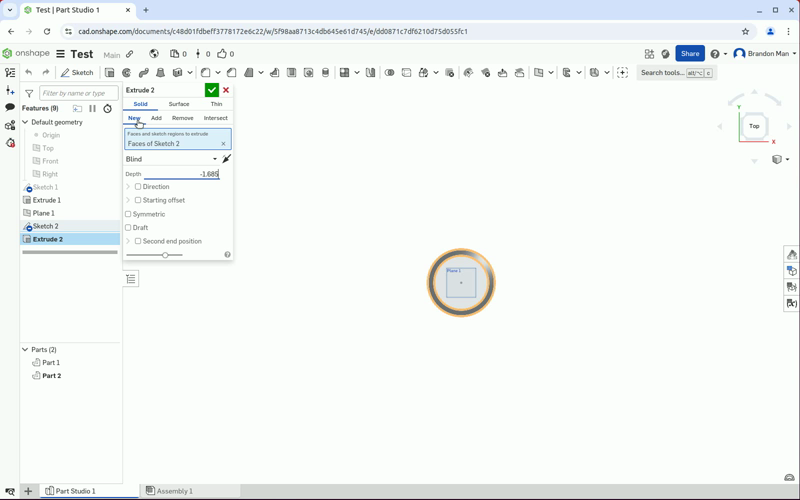
key(enter)
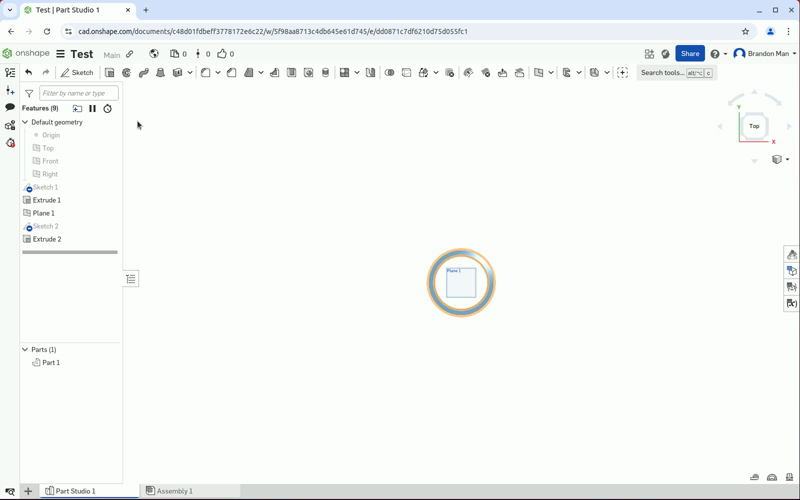
key(shift+h)
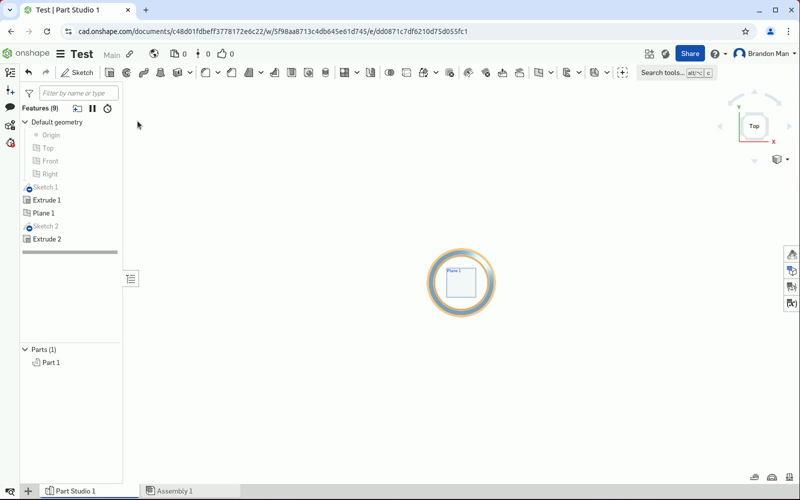
key(shift+h)
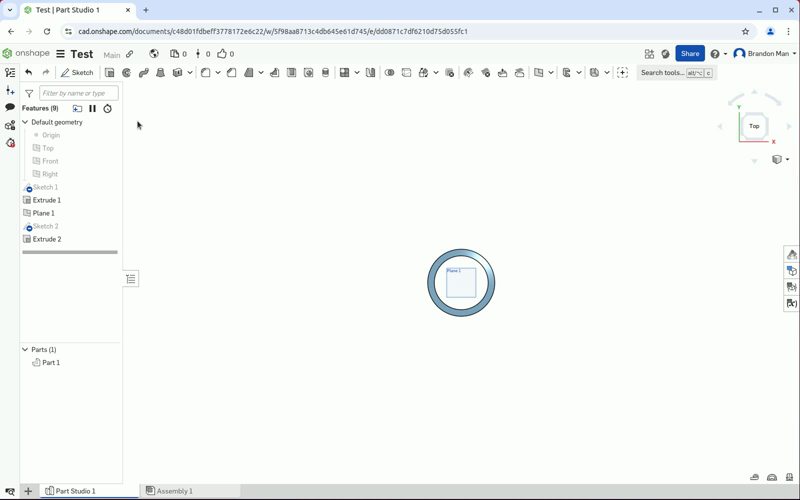
mouse_move(73, 189)
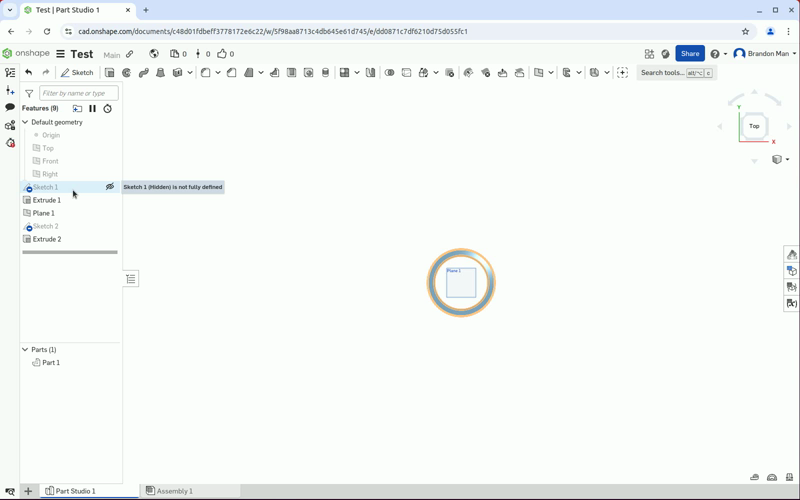
click(73, 189)
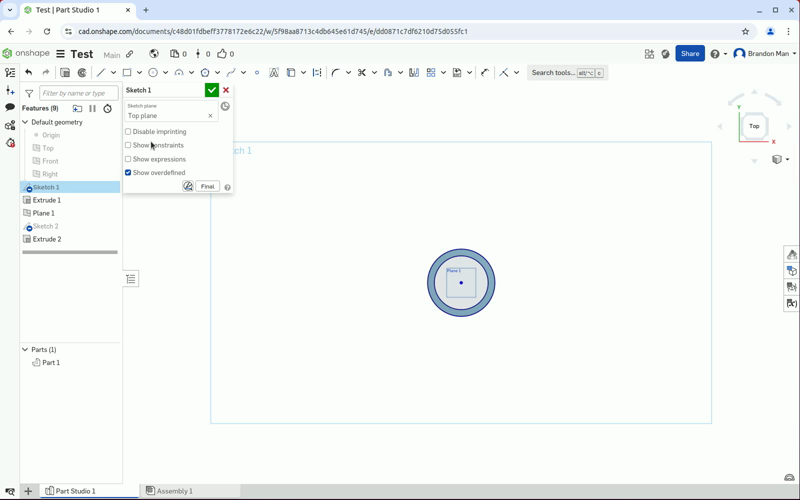
mouse_move(229, 92)
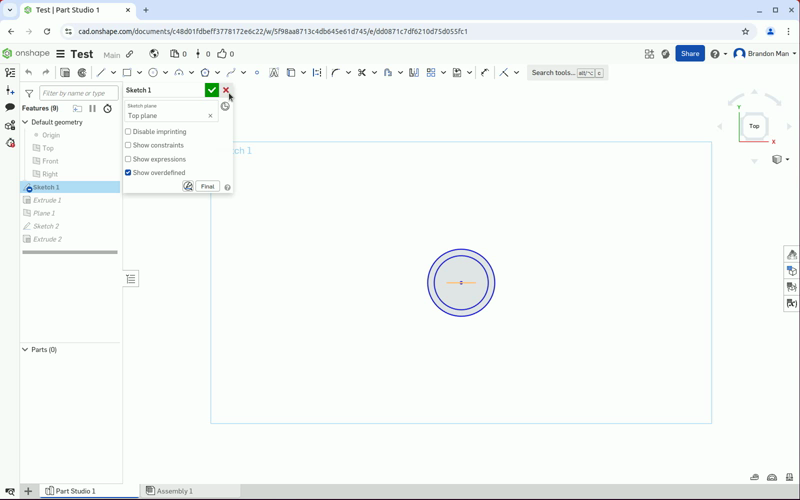
click(229, 92)
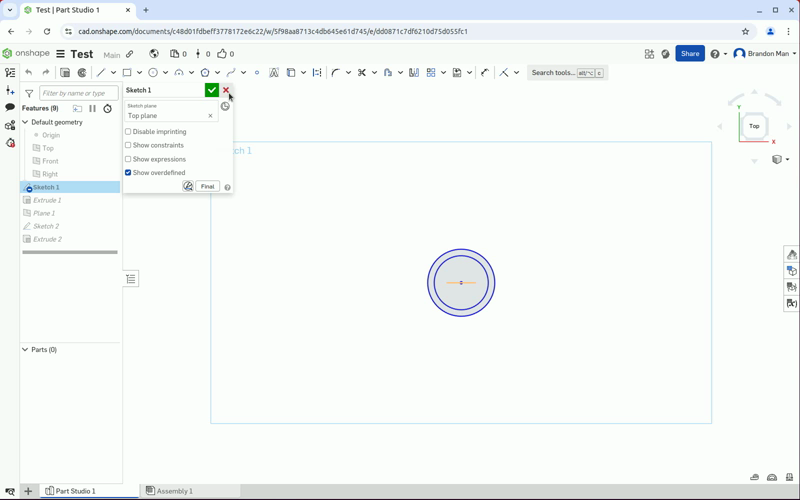
key(shift+s)
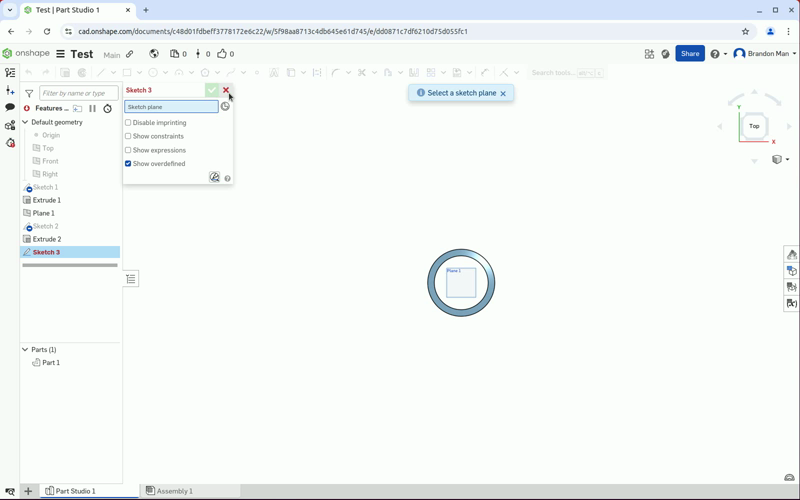
mouse_move(73, 215)
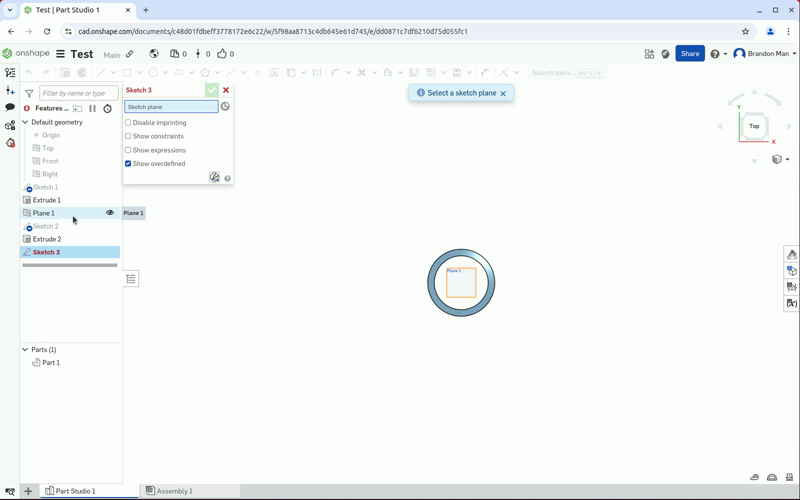
click(73, 215)
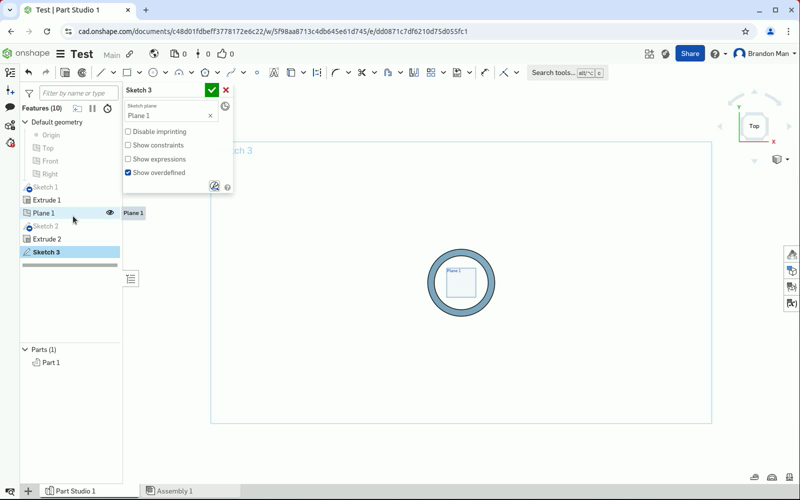
mouse_move(73, 352)
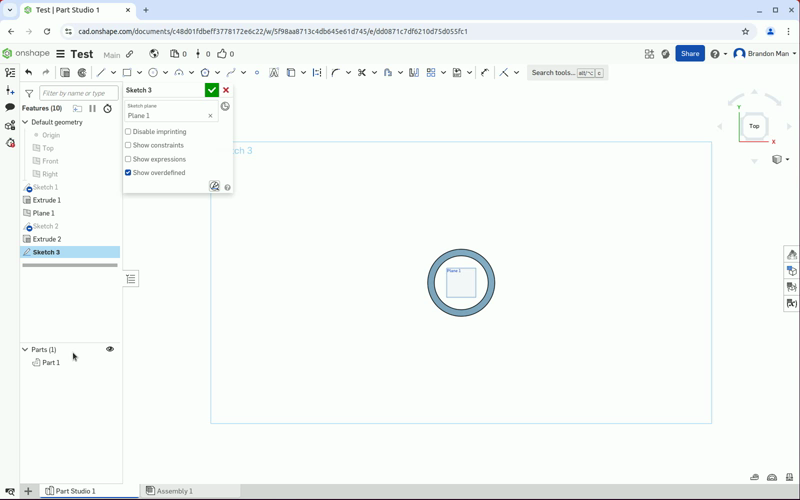
key(y)
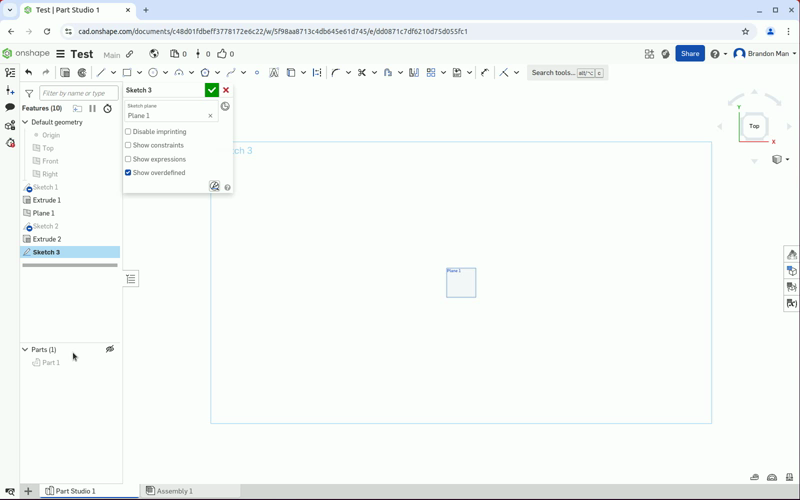
key(c)
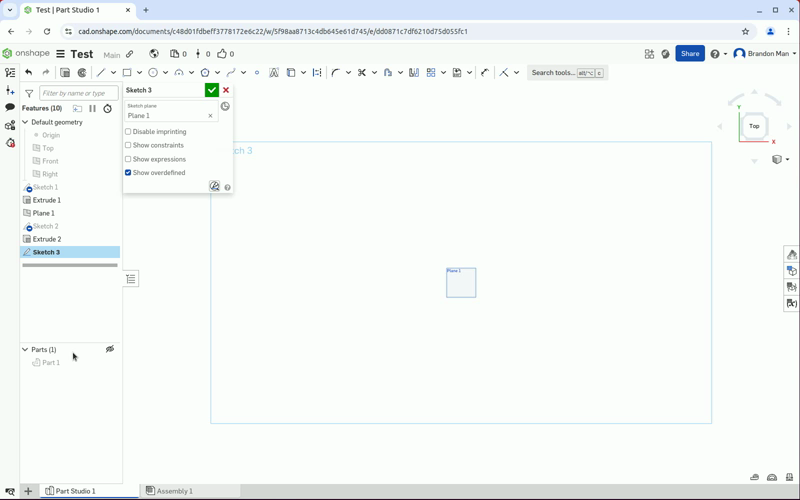
key_down(shift)
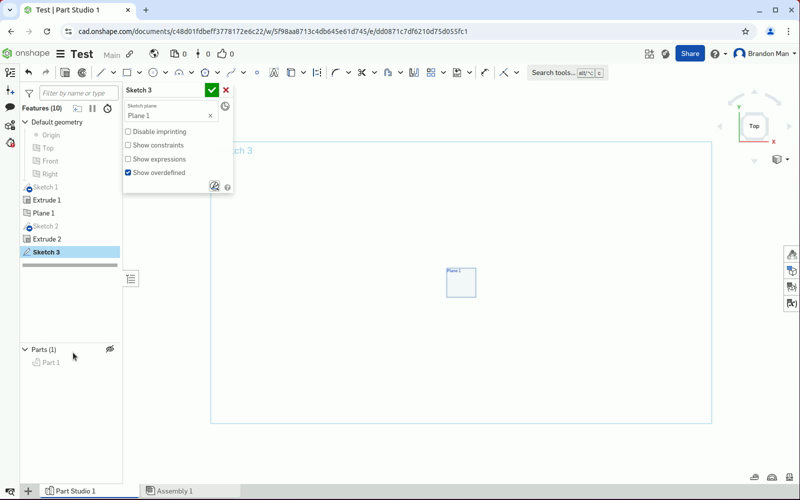
mouse_move(461, 282)
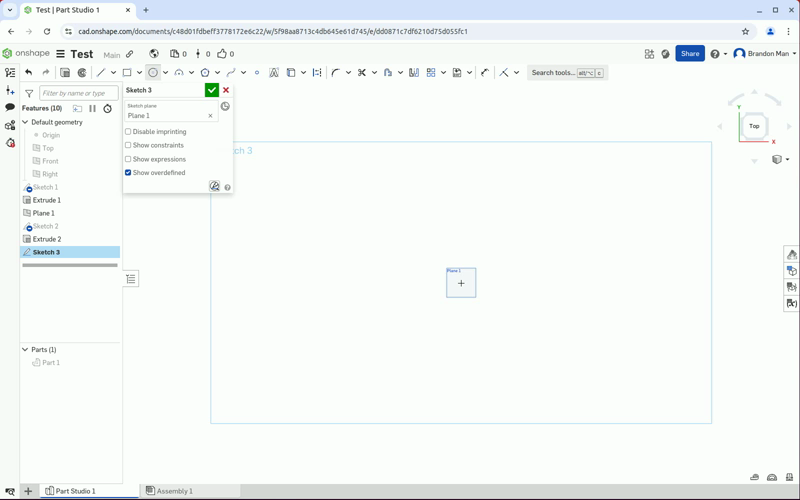
click(461, 282)
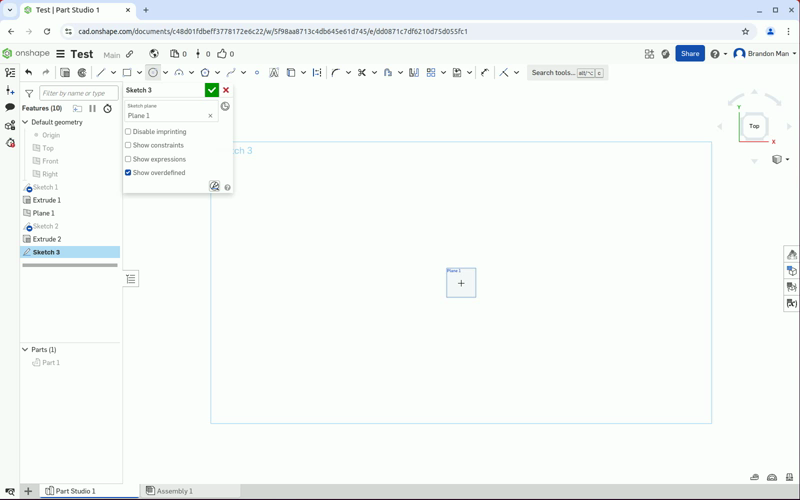
key_up(shift)
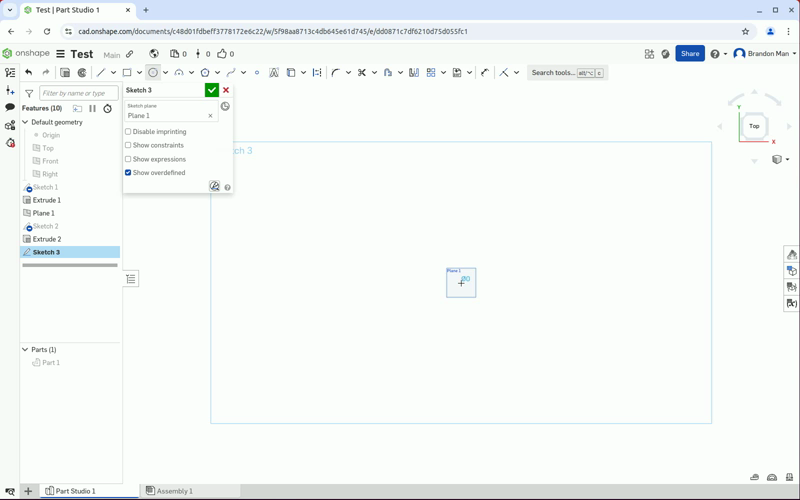
mouse_move(489, 282)
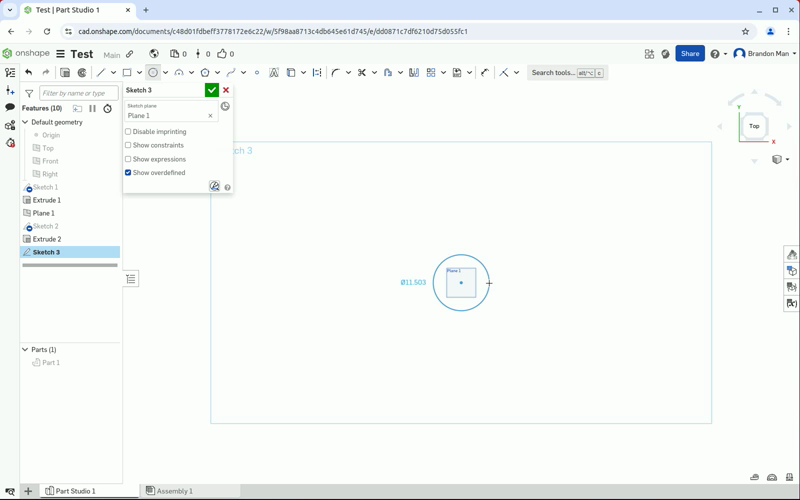
click(489, 282)
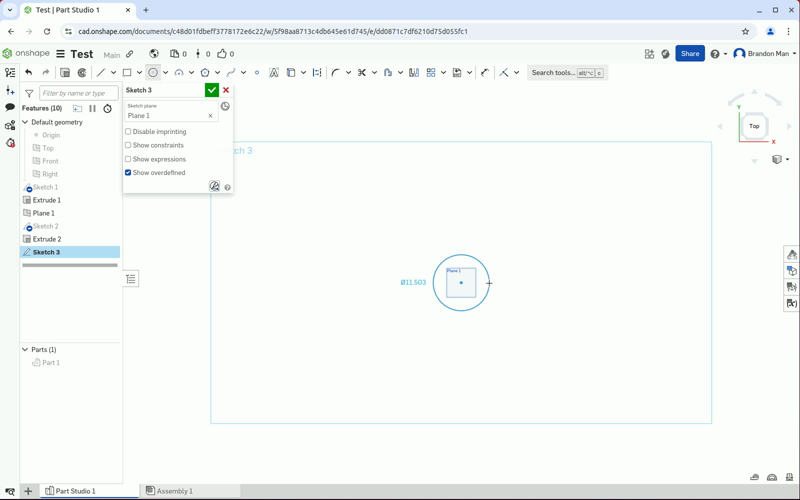
key(esc)
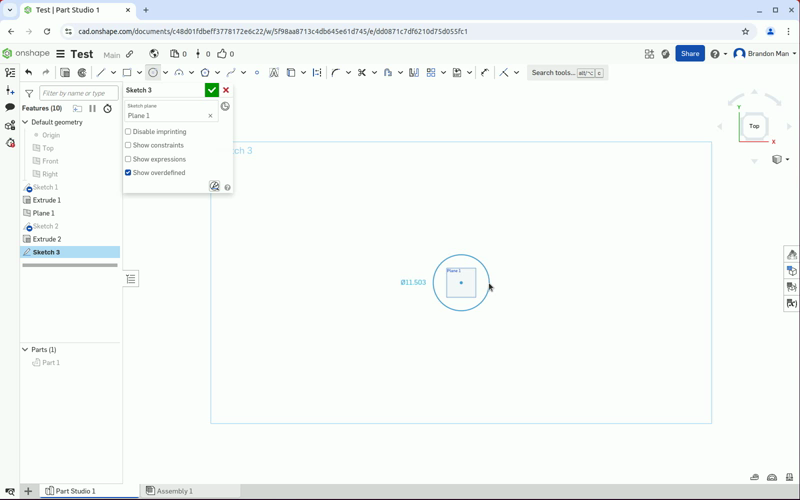
mouse_move(473, 305)
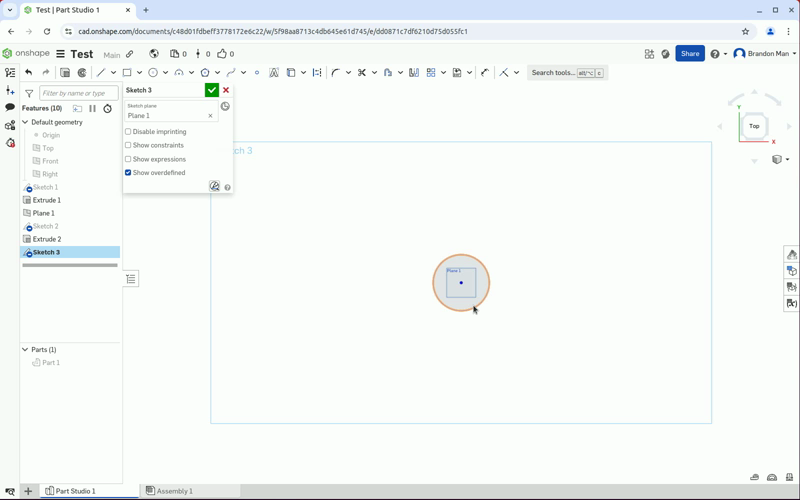
click(473, 305)
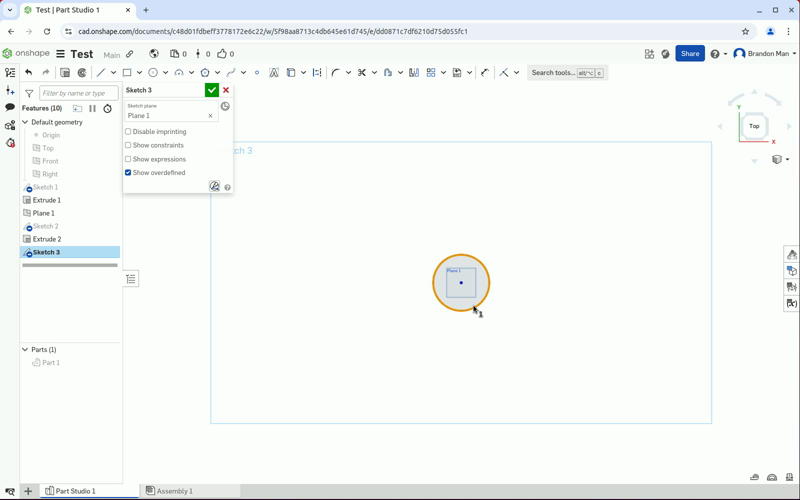
mouse_move(73, 352)
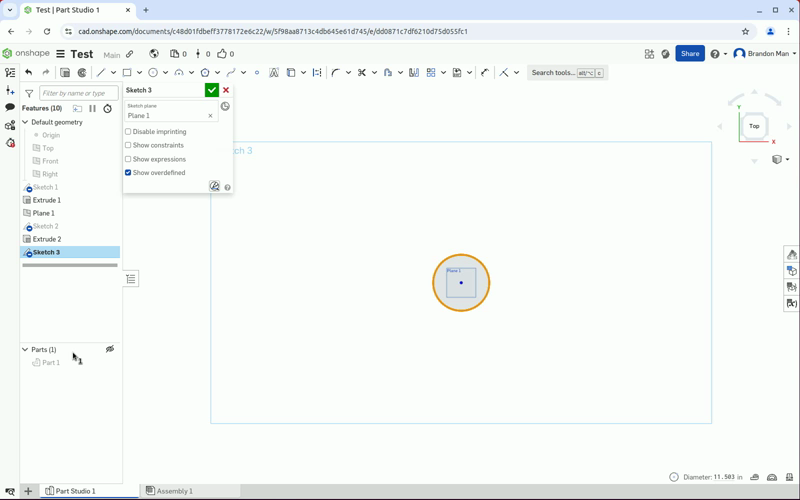
key(shift+y)
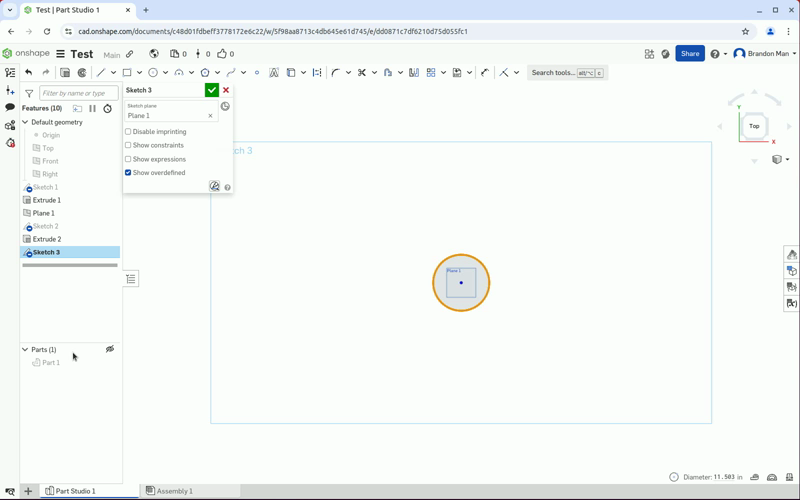
key(shift+e)
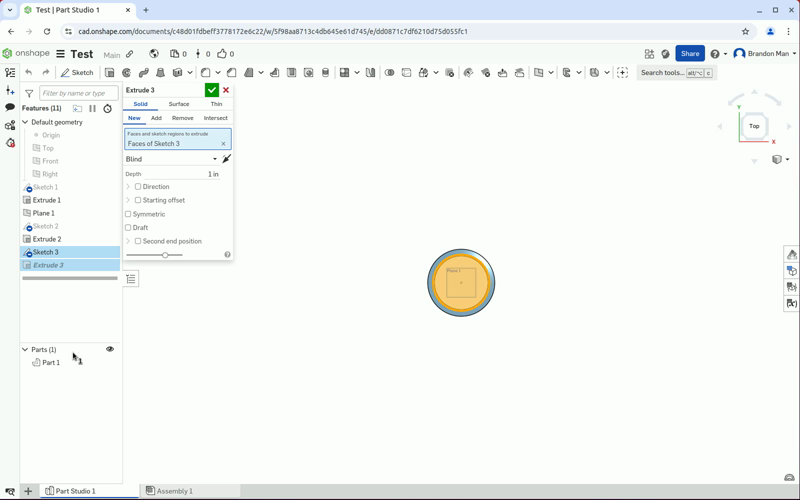
mouse_move(143, 106)
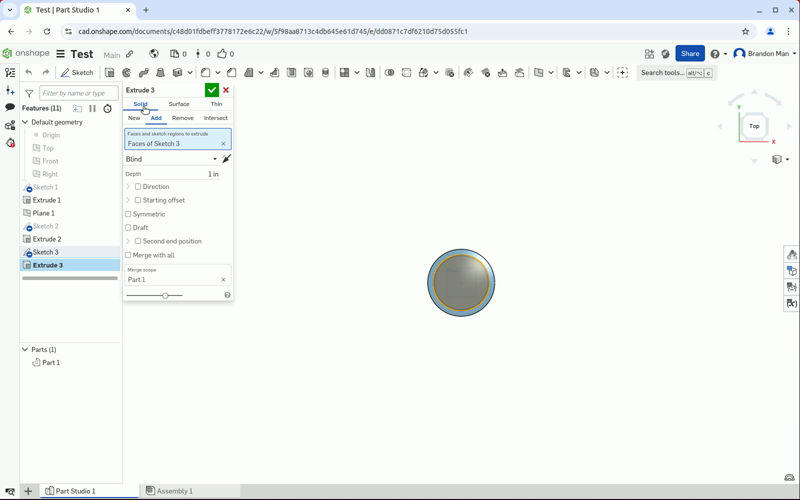
click(143, 106)
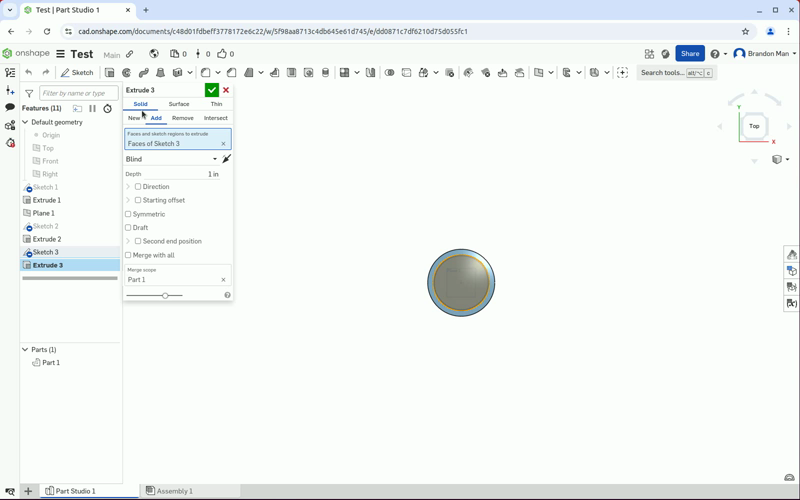
mouse_move(137, 120)
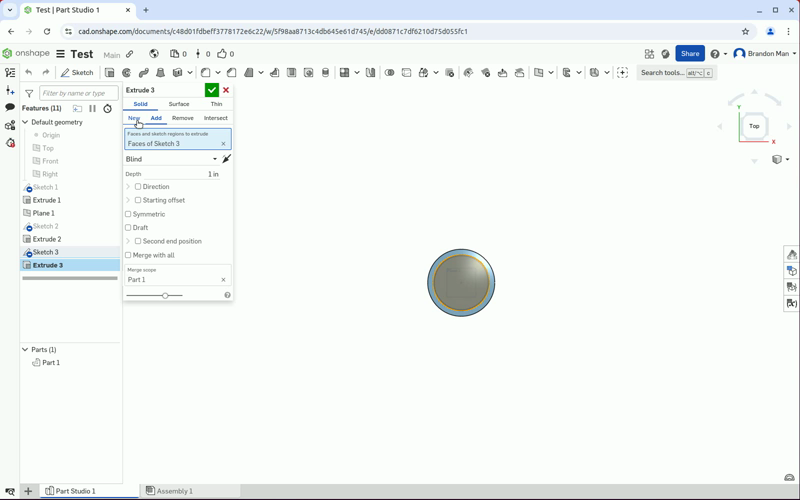
click(137, 120)
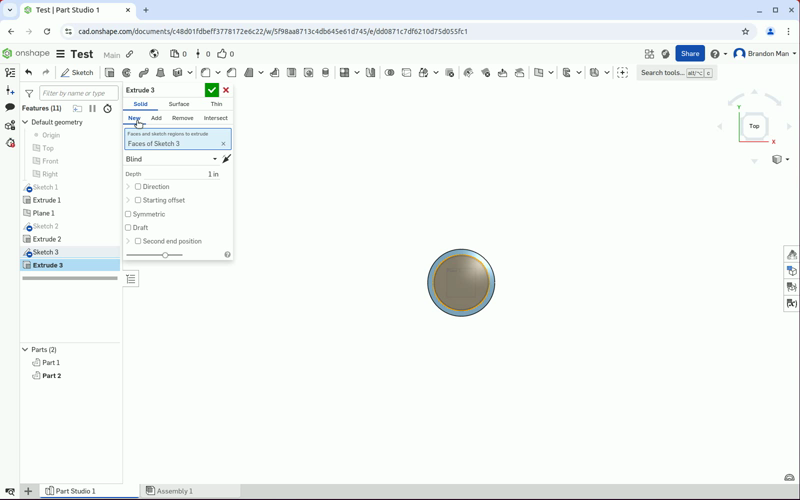
key(tab, 4)
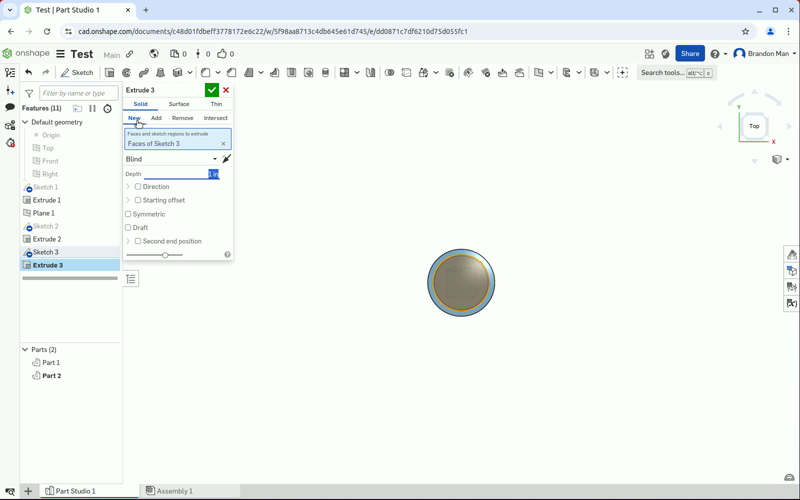
text(-1.685)
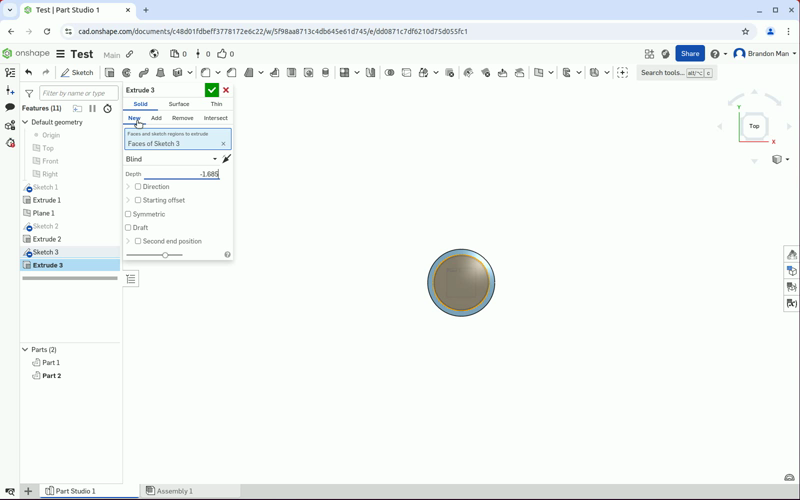
key(enter)
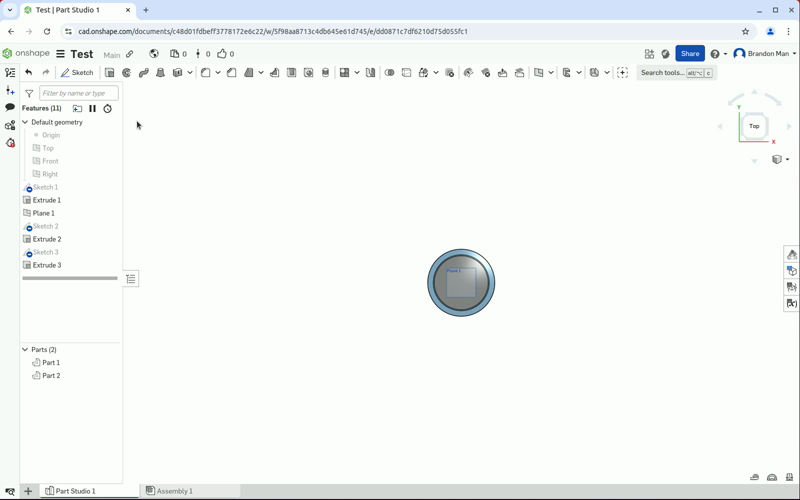
key(shift+h)
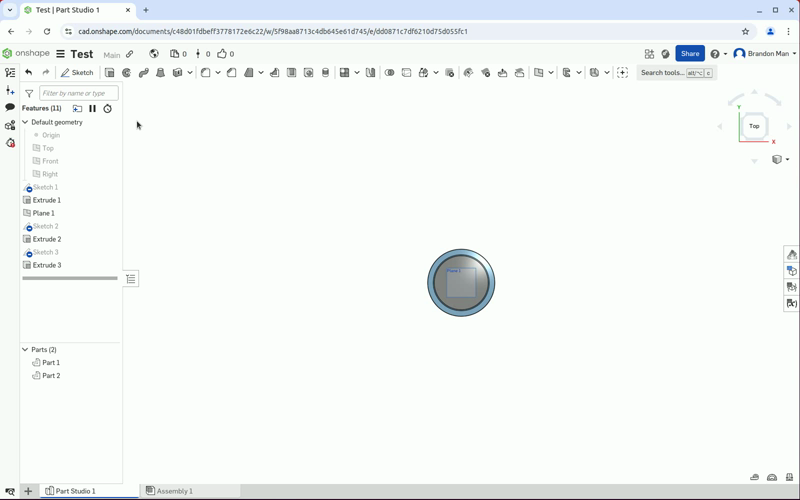
key(shift+h)
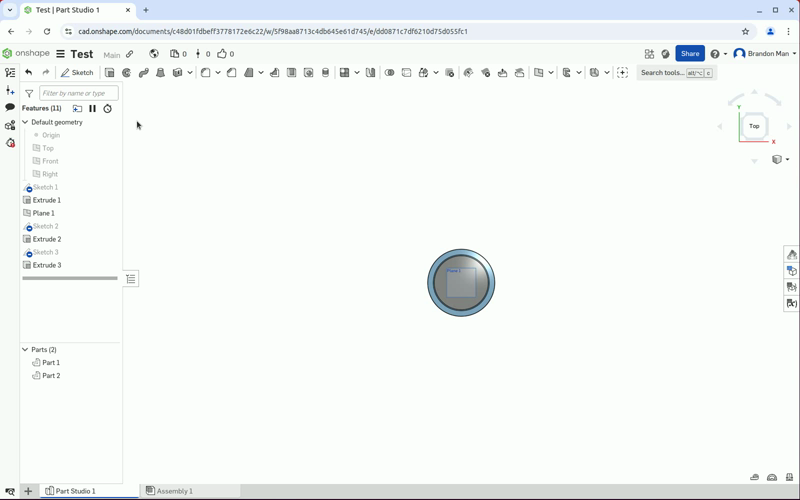
mouse_move(73, 189)
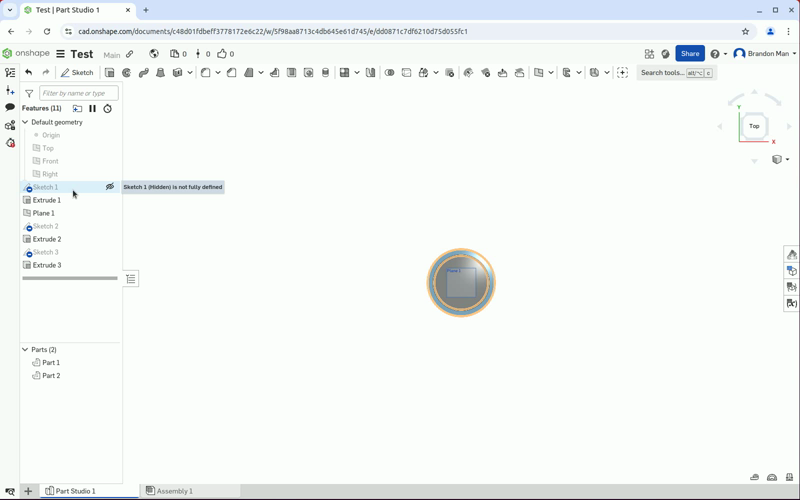
click(73, 189)
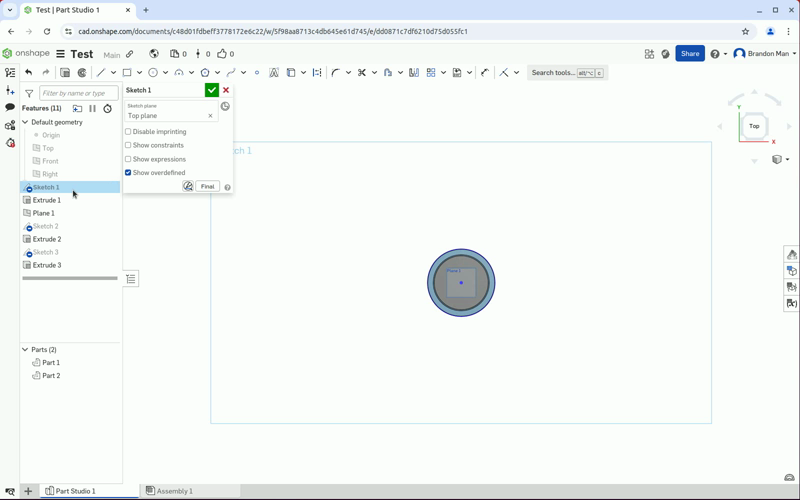
mouse_move(229, 92)
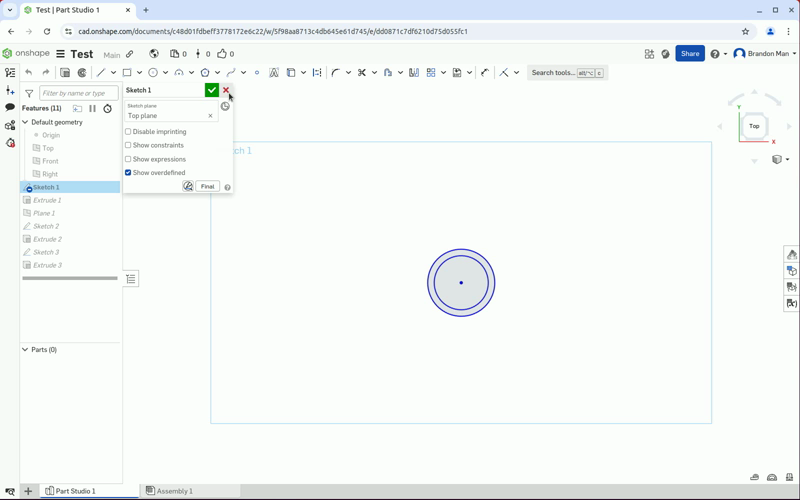
click(229, 92)
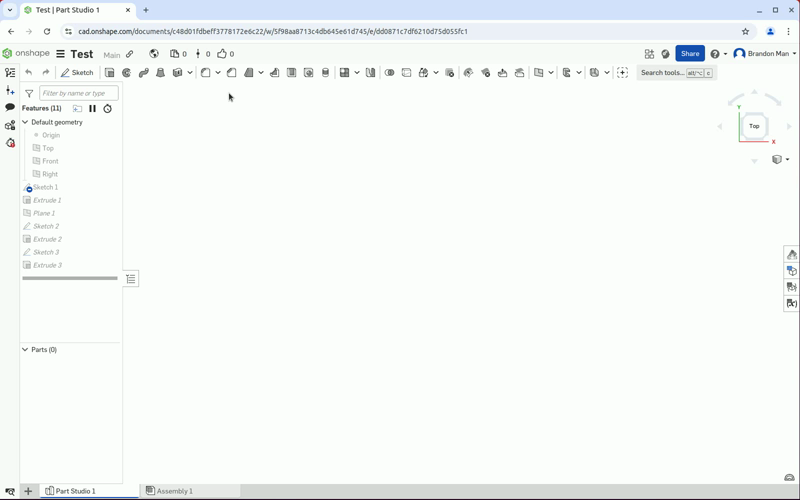
key(shift+s)
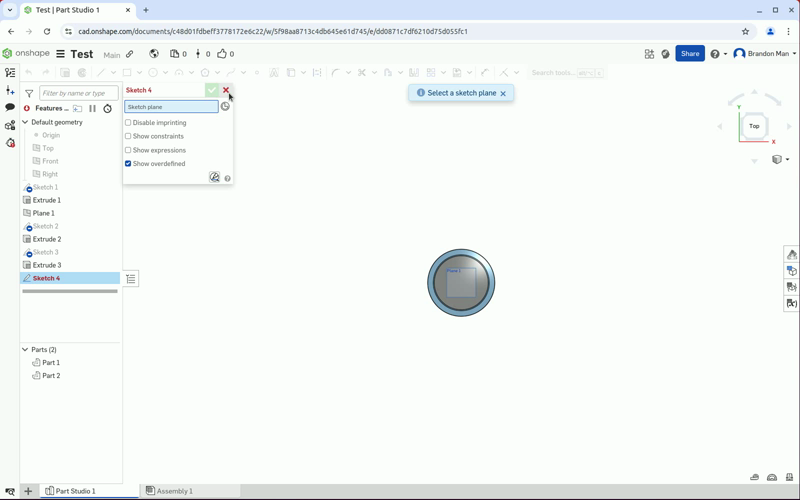
mouse_move(73, 215)
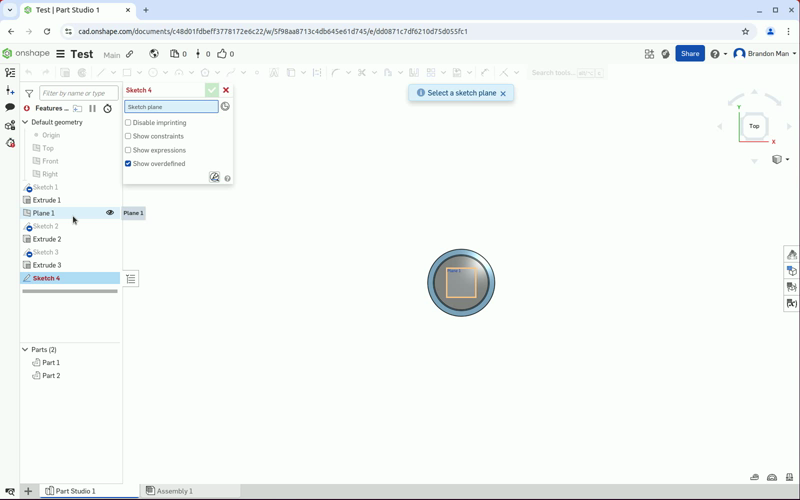
click(73, 215)
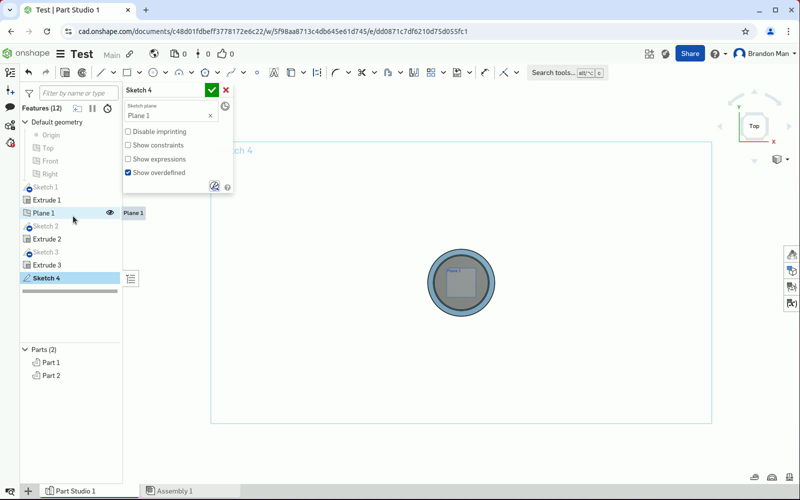
mouse_move(73, 352)
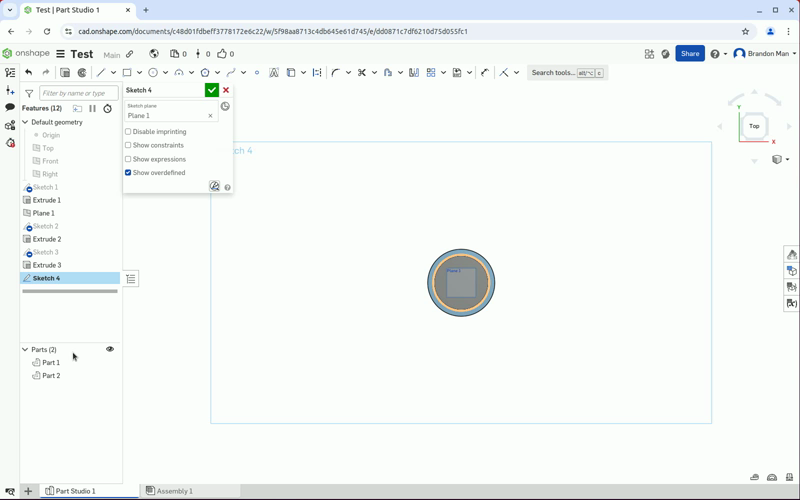
key(y)
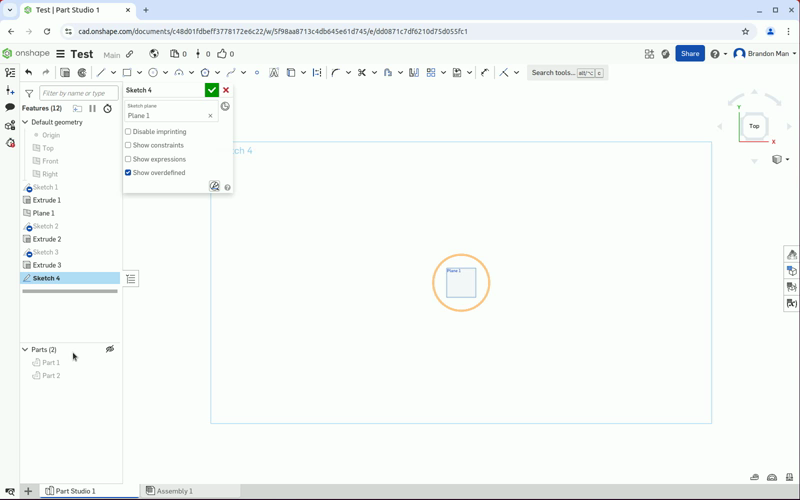
key(c)
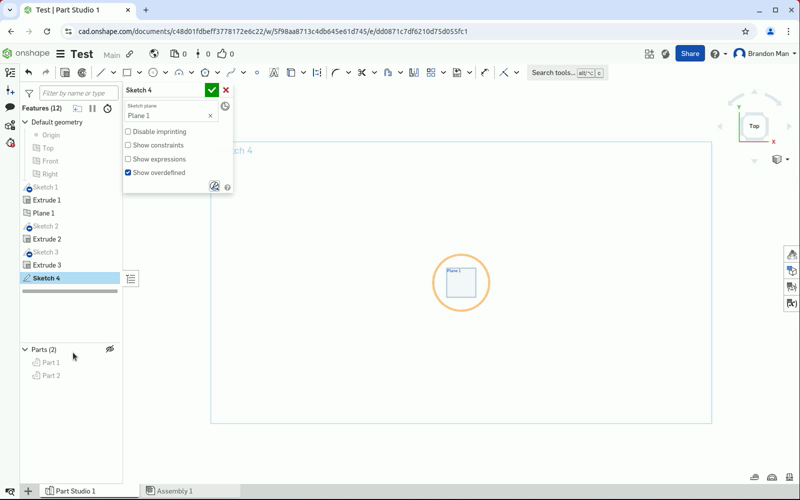
key_down(shift)
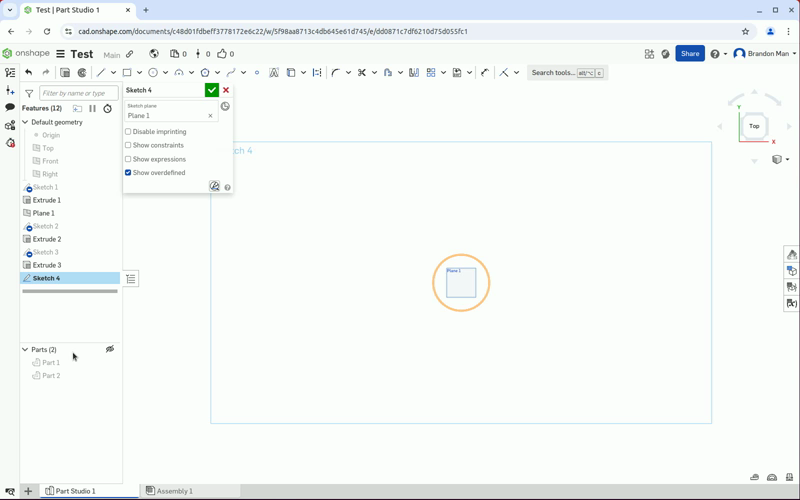
mouse_move(461, 282)
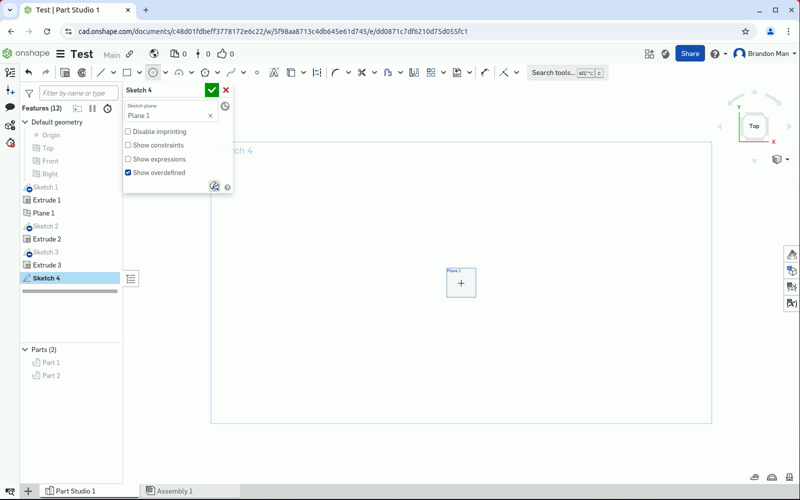
click(461, 282)
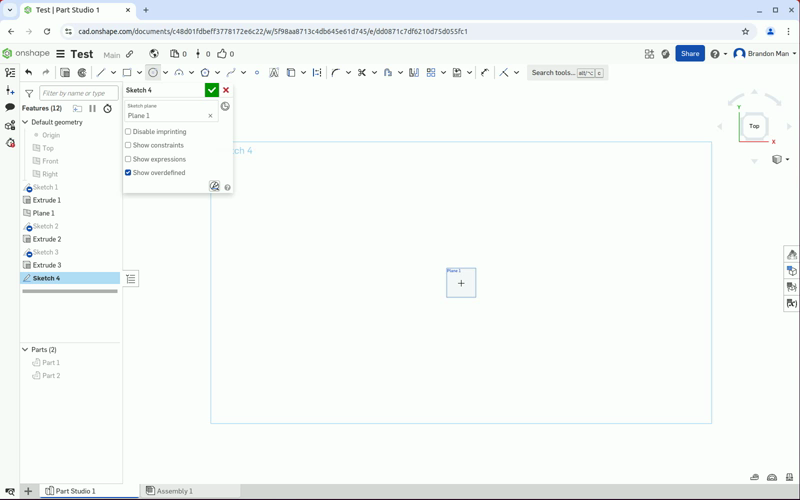
key_up(shift)
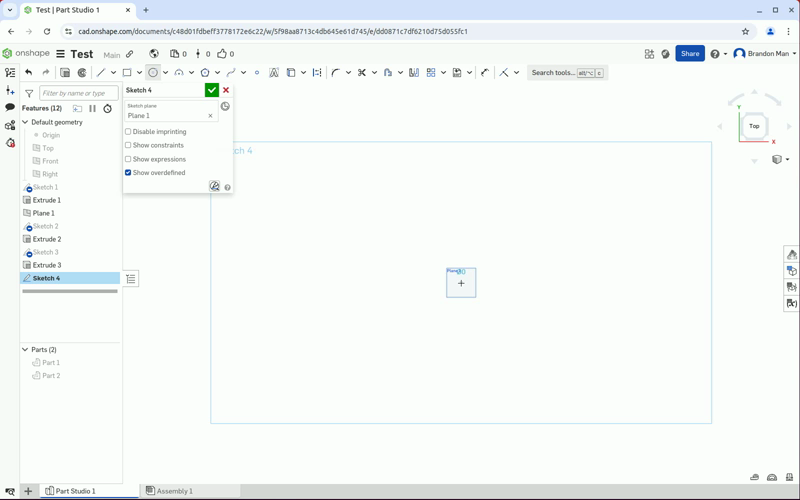
mouse_move(473, 282)
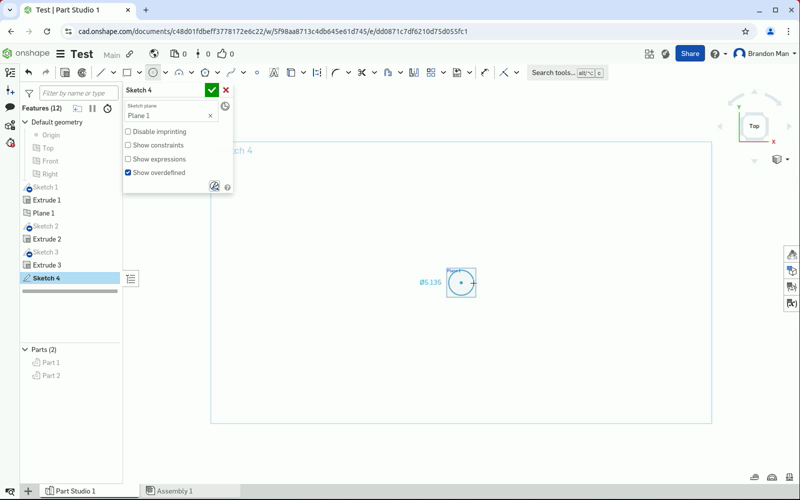
click(473, 282)
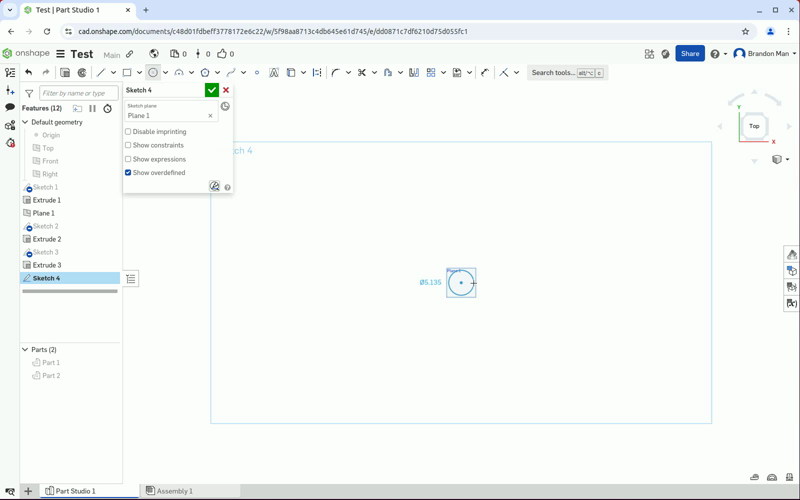
key(esc)
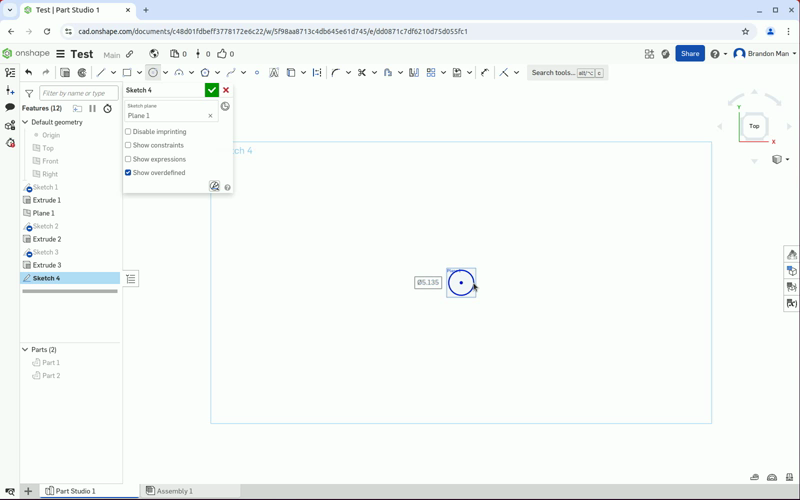
mouse_move(463, 281)
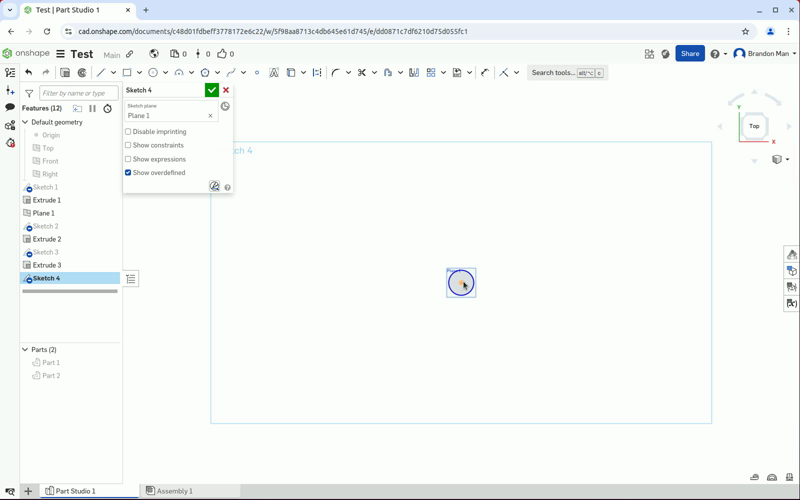
scroll(6)
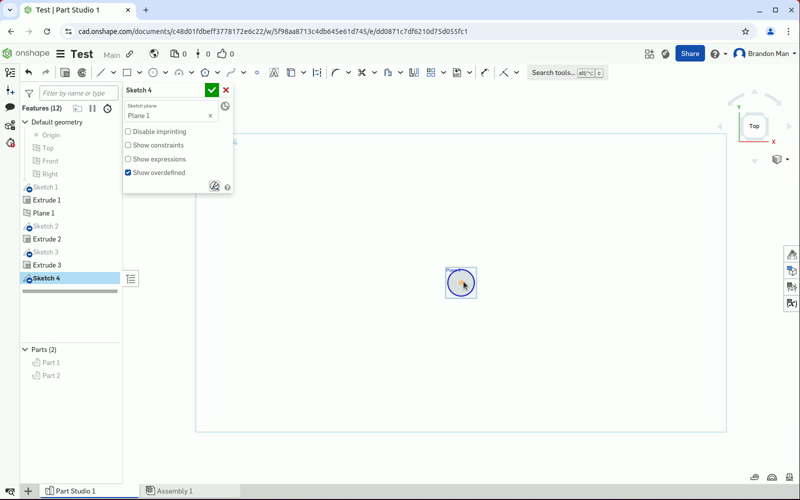
scroll(6)
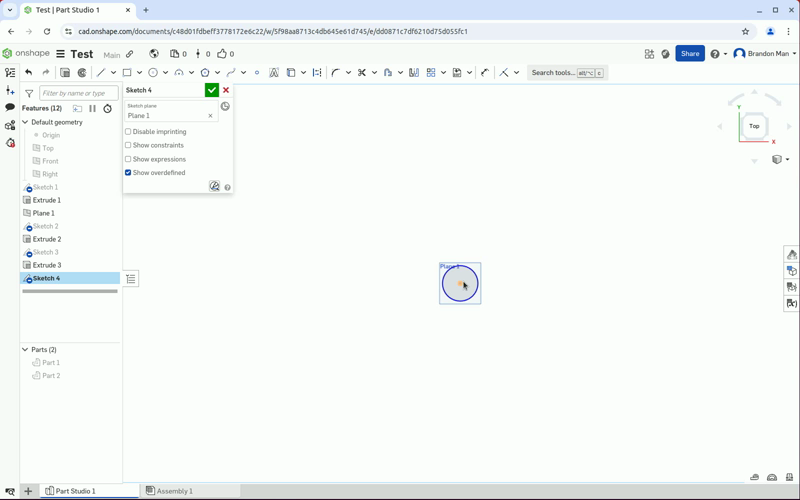
scroll(6)
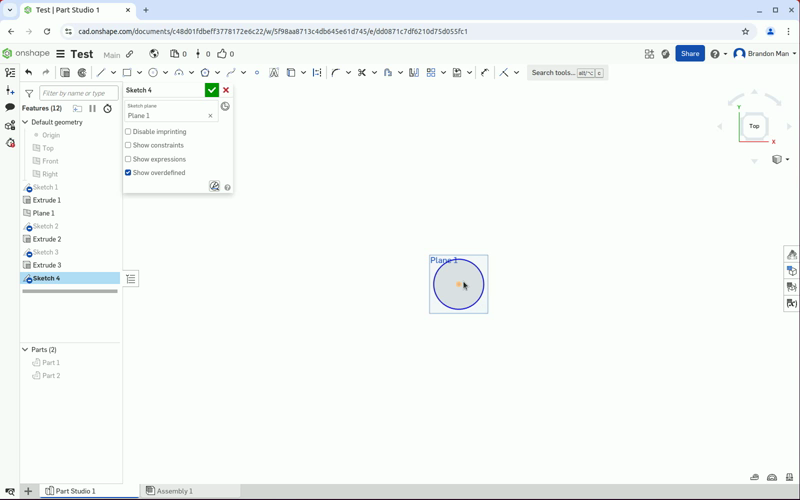
scroll(6)
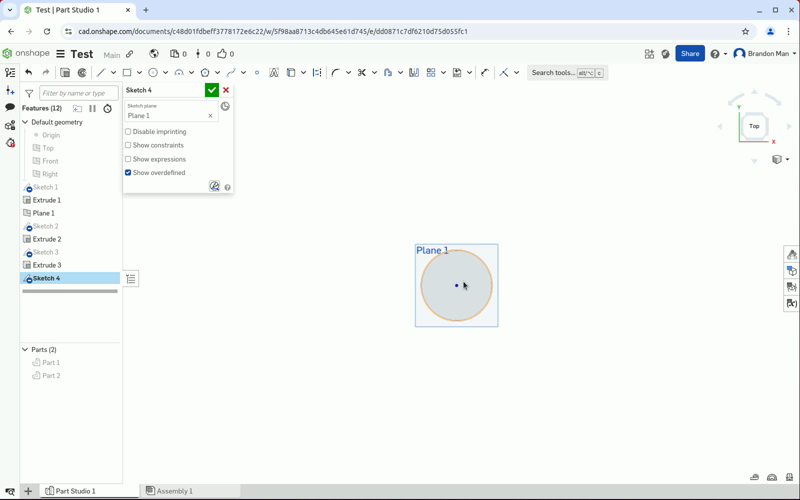
scroll(6)
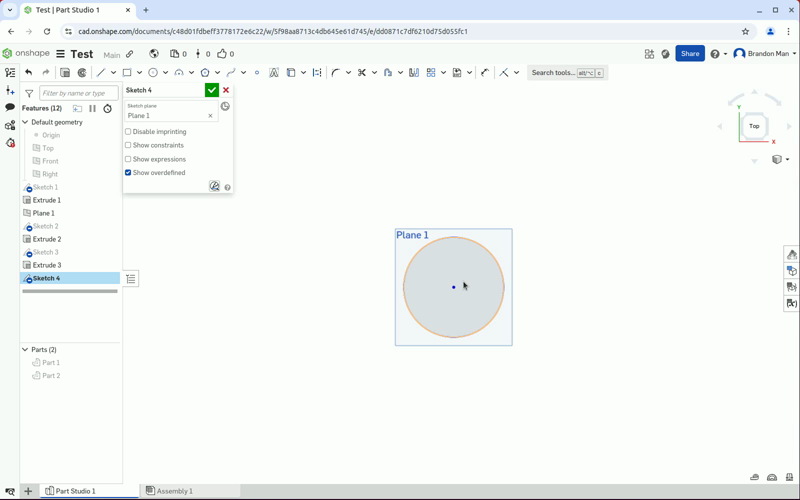
scroll(6)
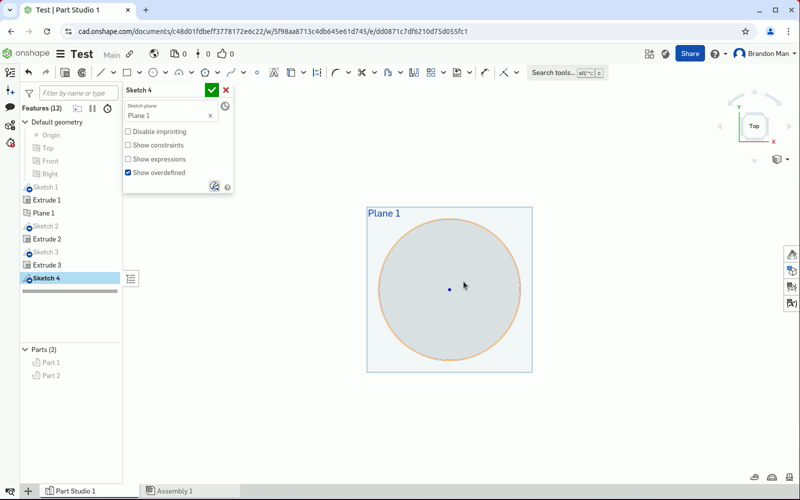
scroll(6)
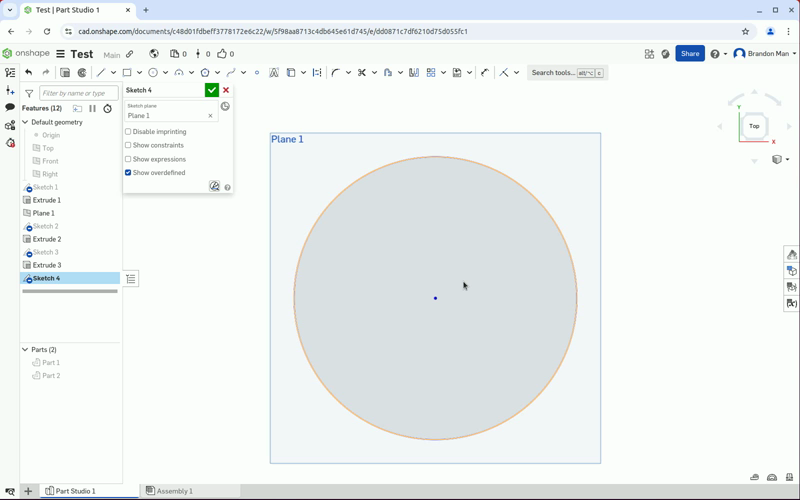
click(463, 281)
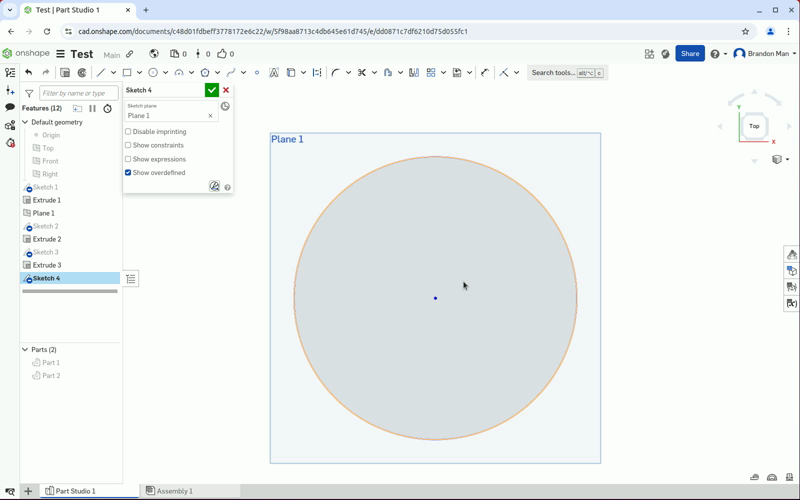
scroll(-6)
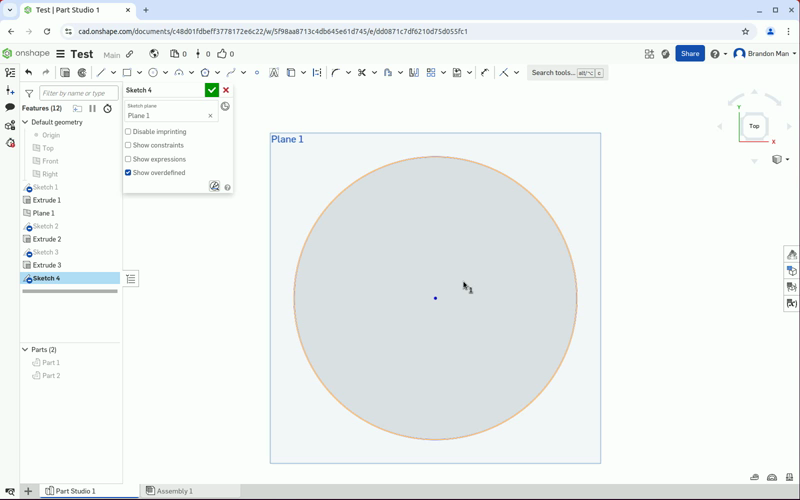
scroll(-6)
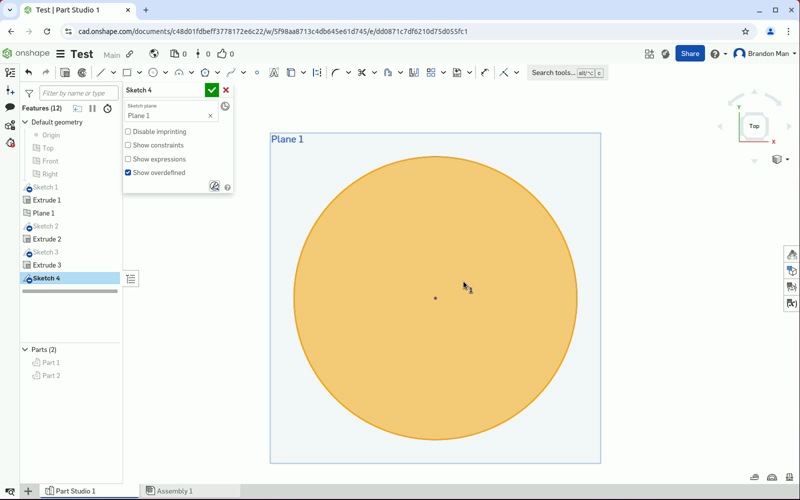
scroll(-6)
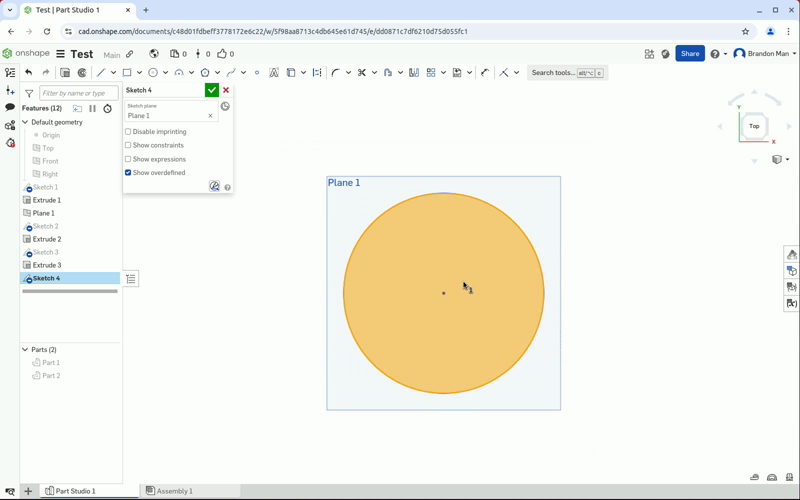
scroll(-6)
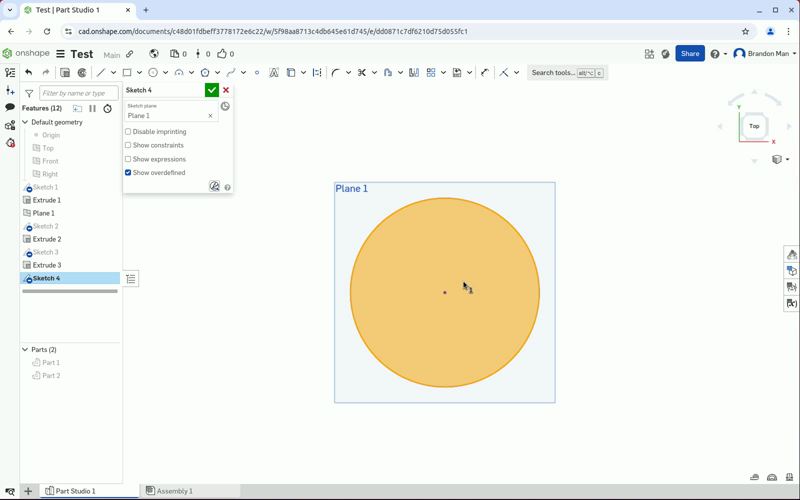
scroll(-6)
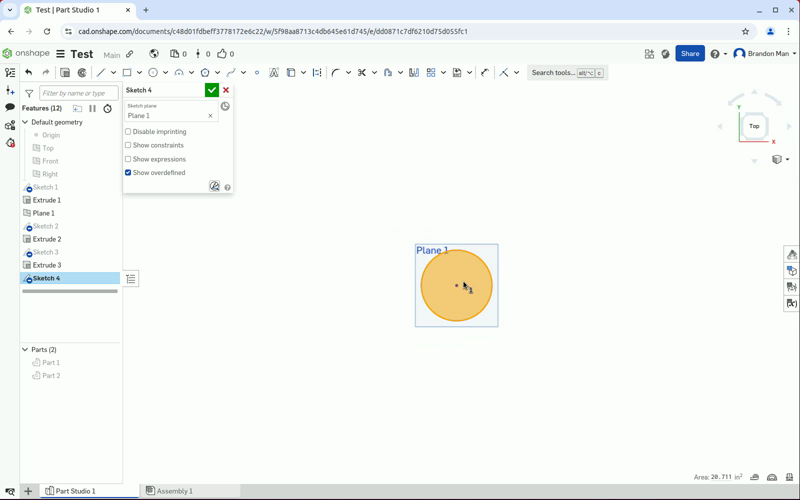
scroll(-6)
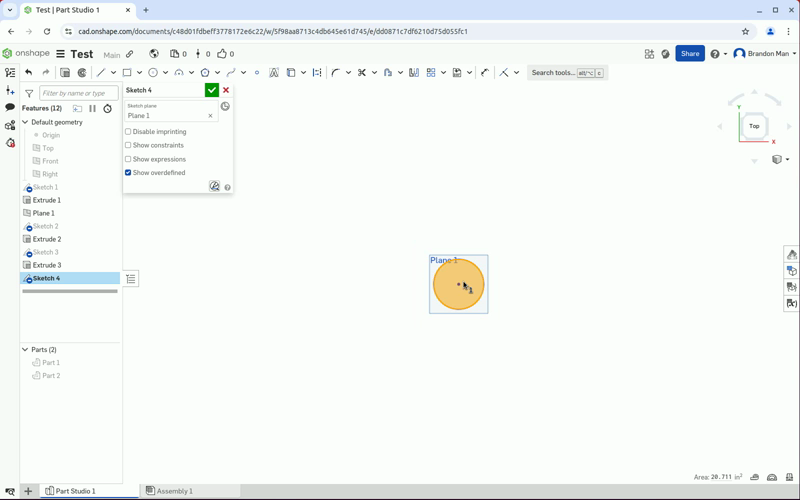
scroll(-6)
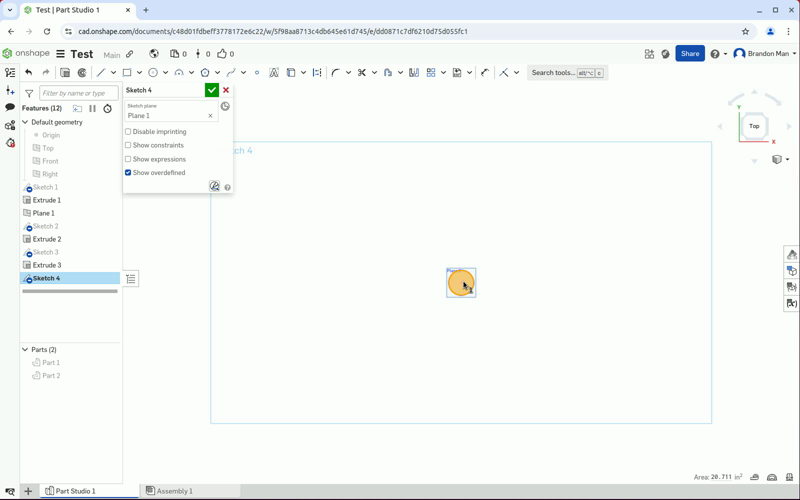
mouse_move(73, 352)
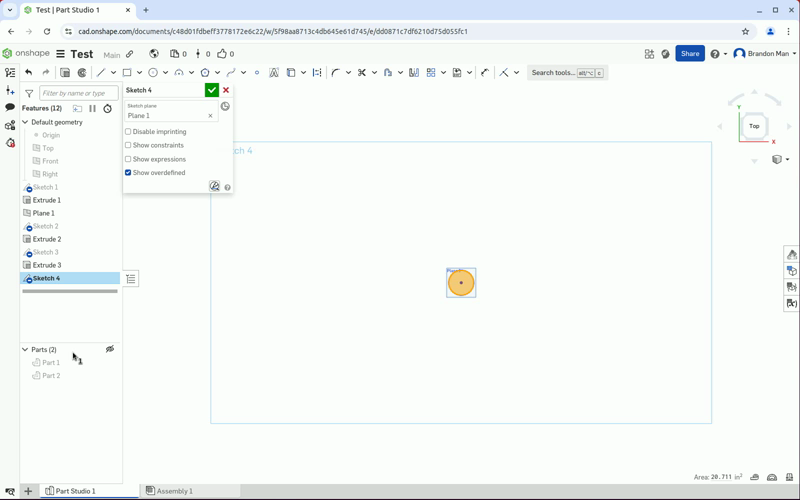
key(shift+y)
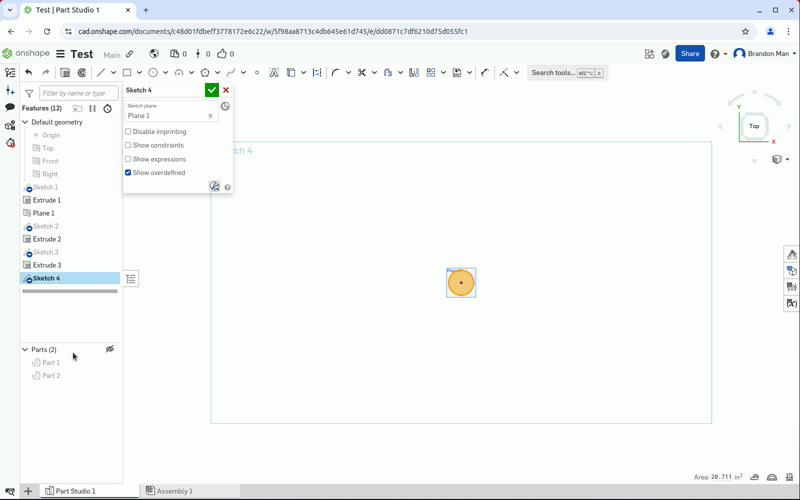
key(shift+e)
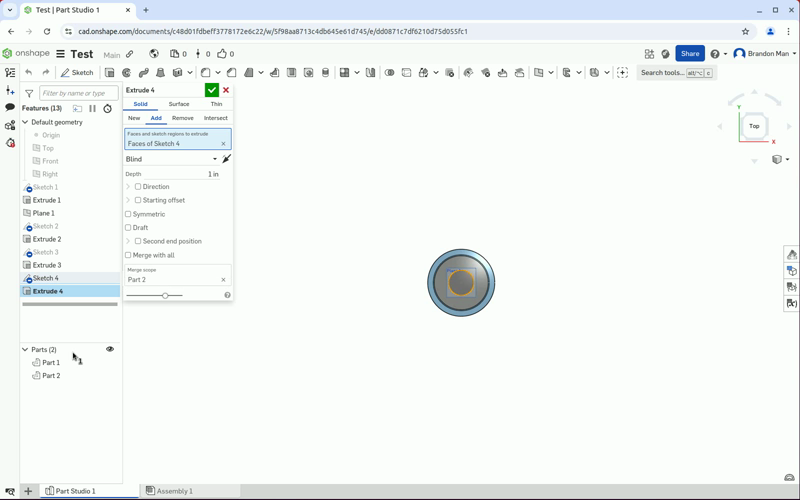
mouse_move(143, 106)
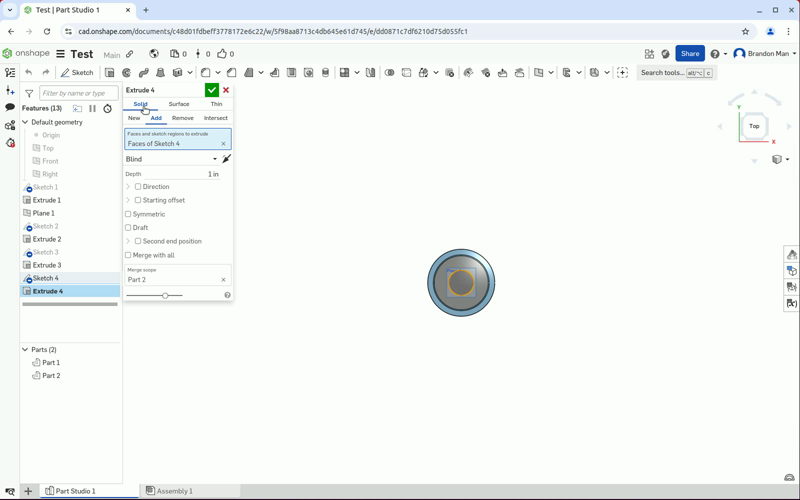
click(143, 106)
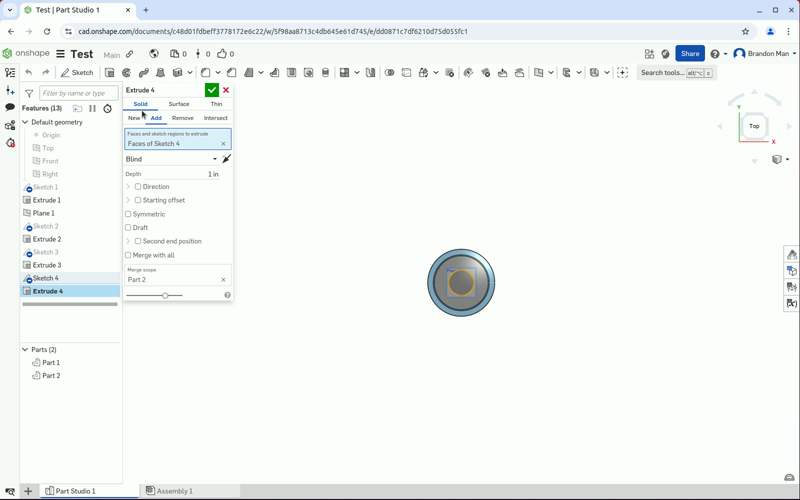
mouse_move(137, 120)
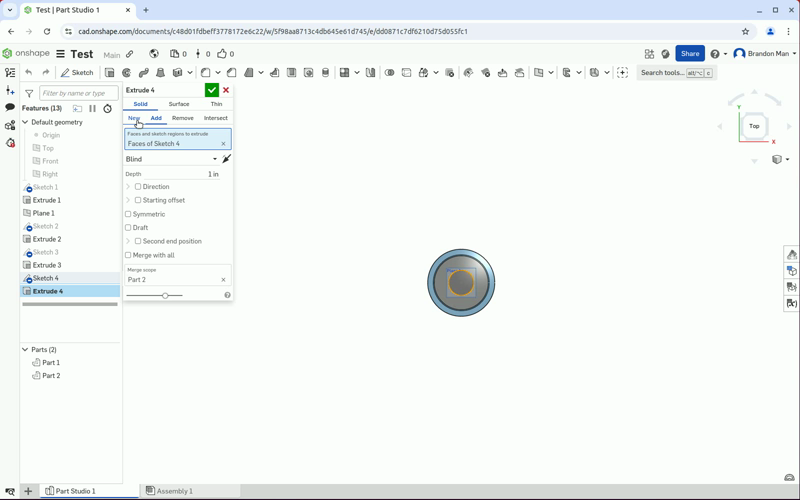
click(137, 120)
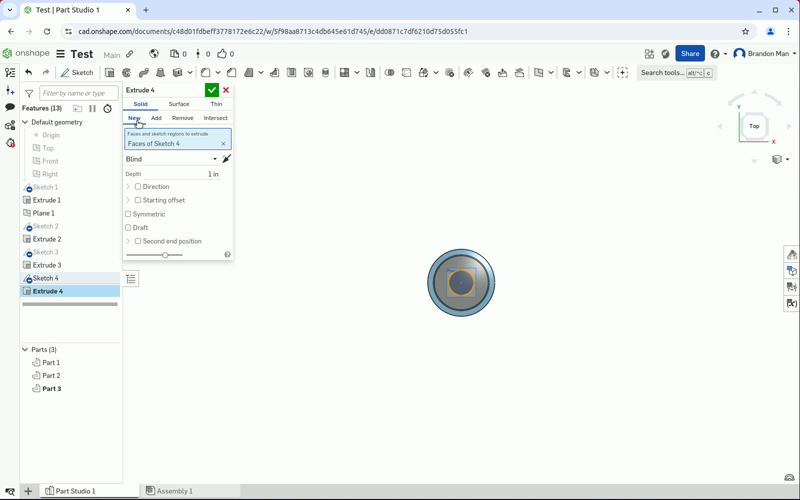
key(tab, 4)
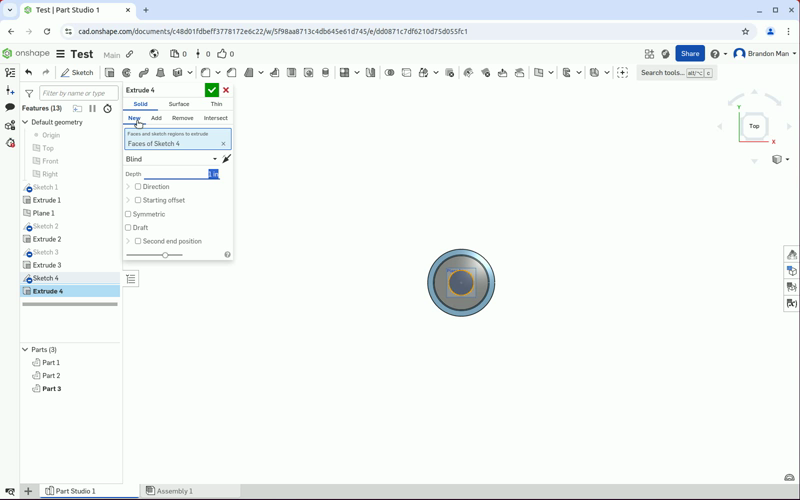
text(0.963)
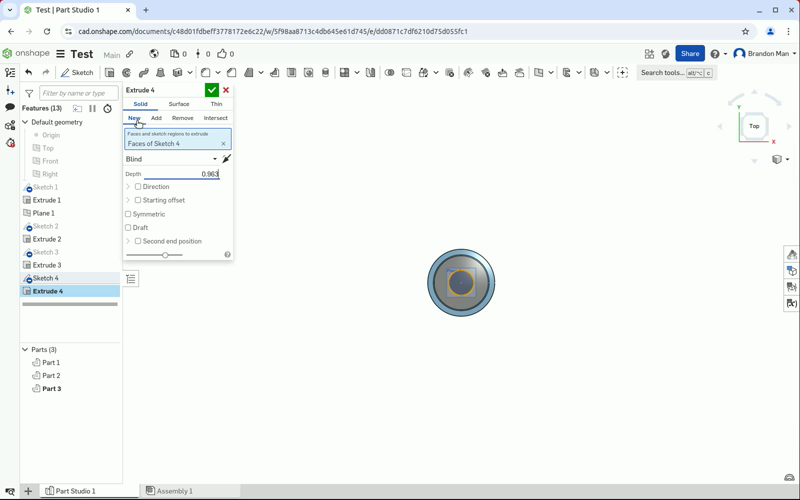
key(enter)
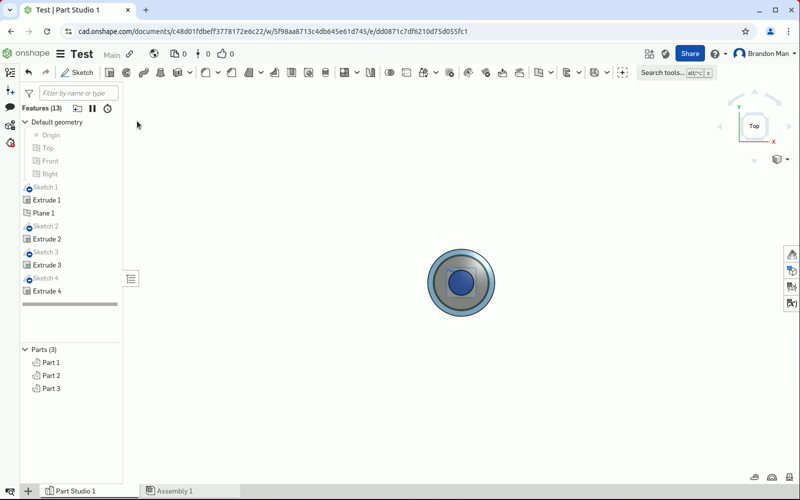
key(shift+h)
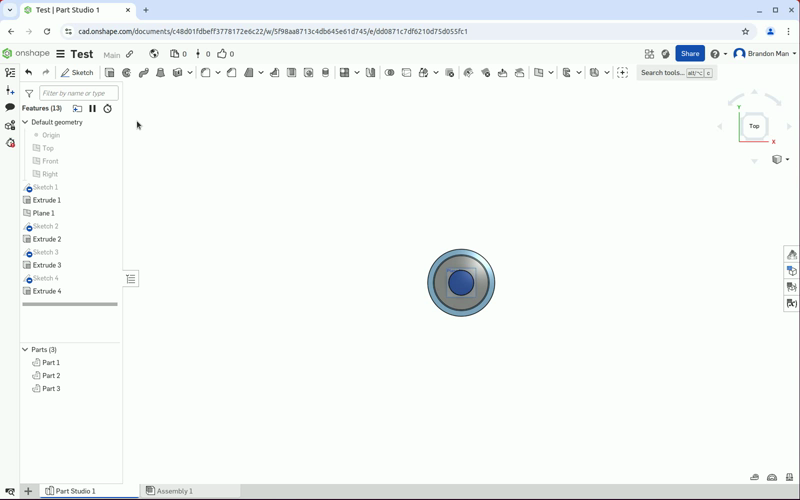
key(shift+h)
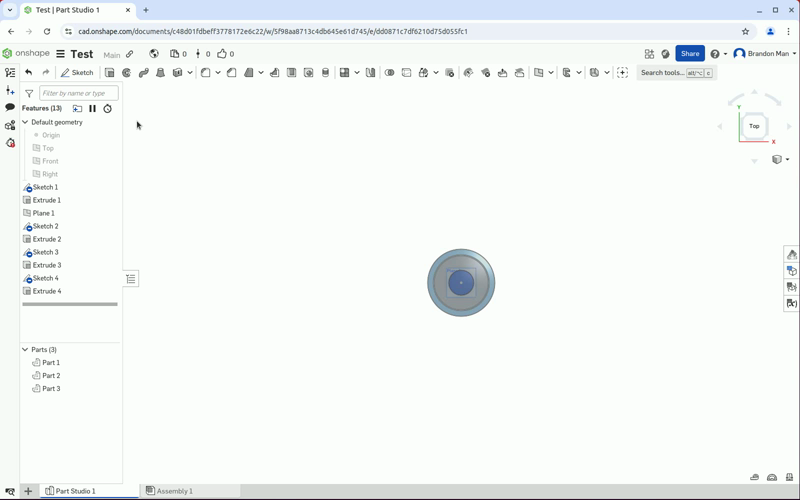
key(shift+7)
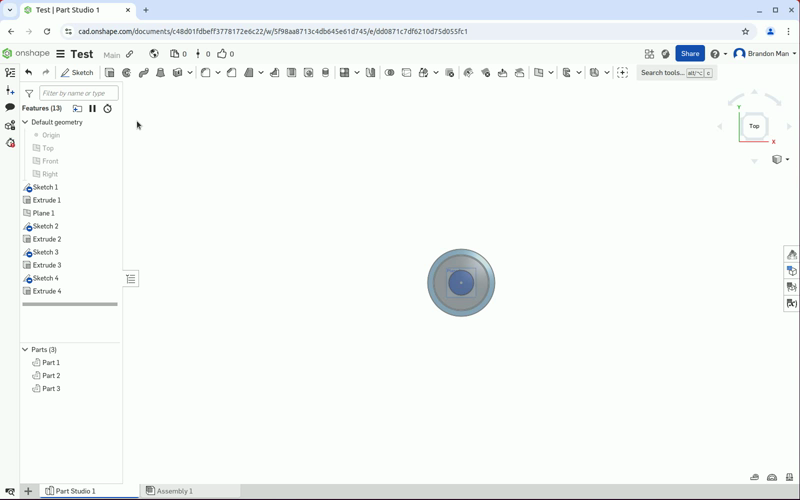
key(up, 3)
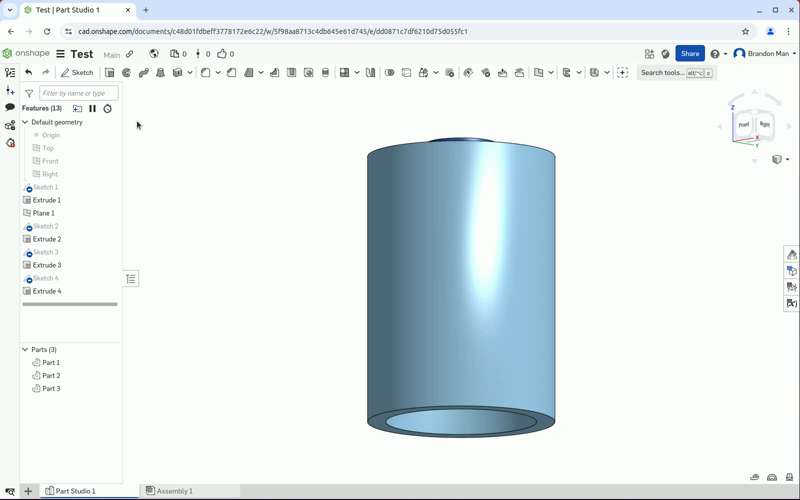
key(left, 3)
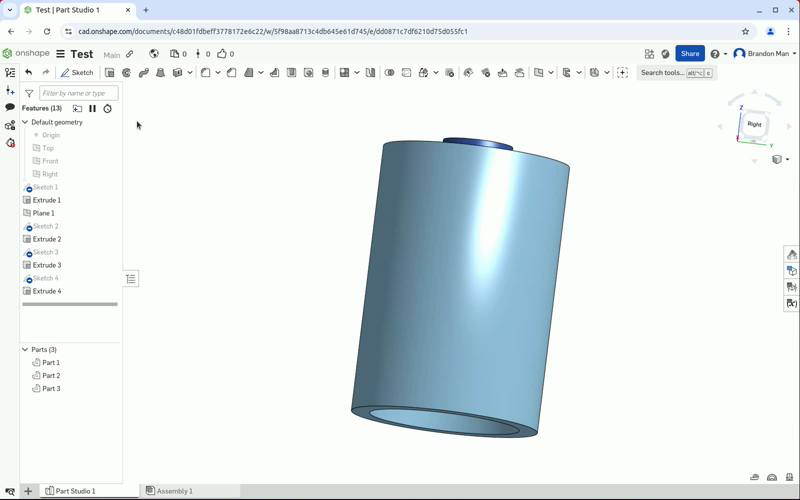
key(right, 3)
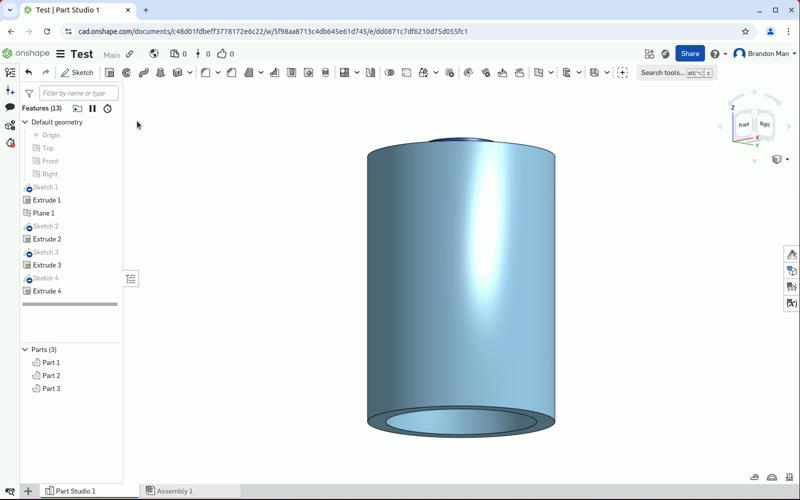
key(down, 3)
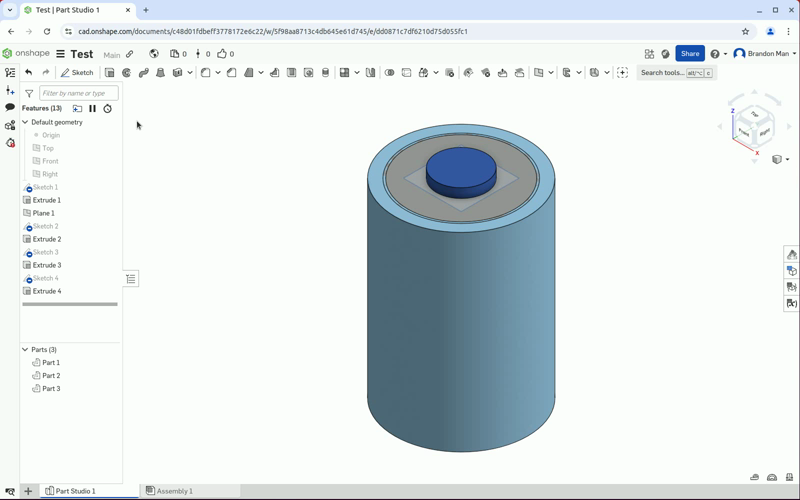
mouse_move(73, 189)
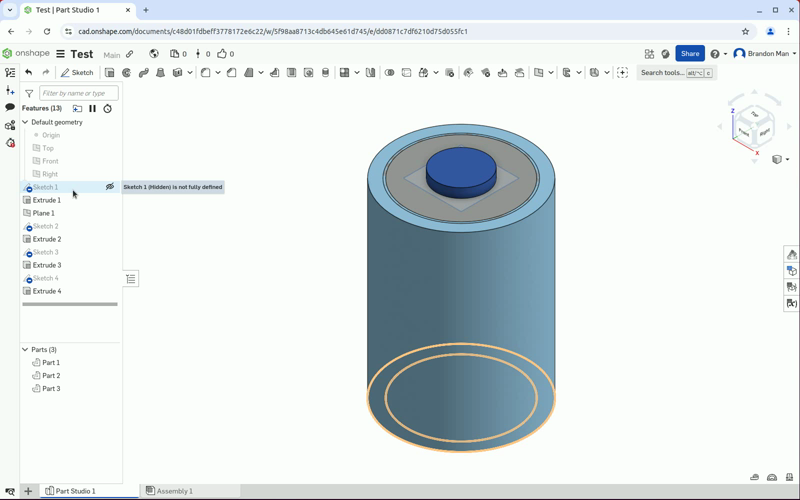
click(73, 189)